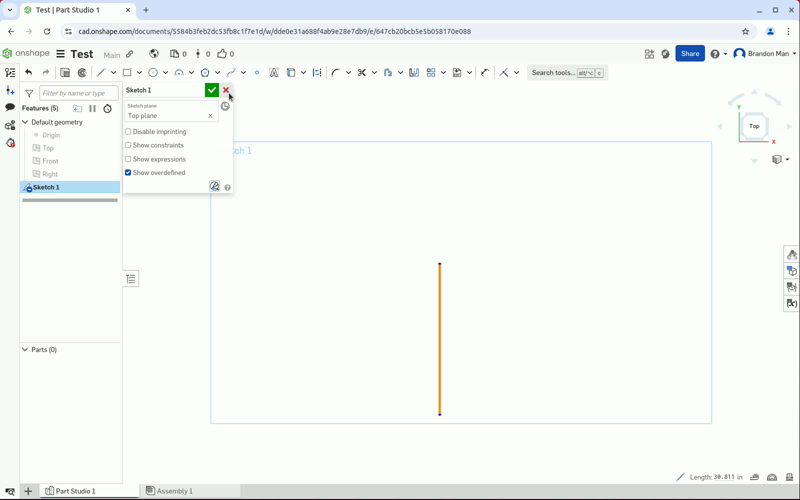
key(shift+h)
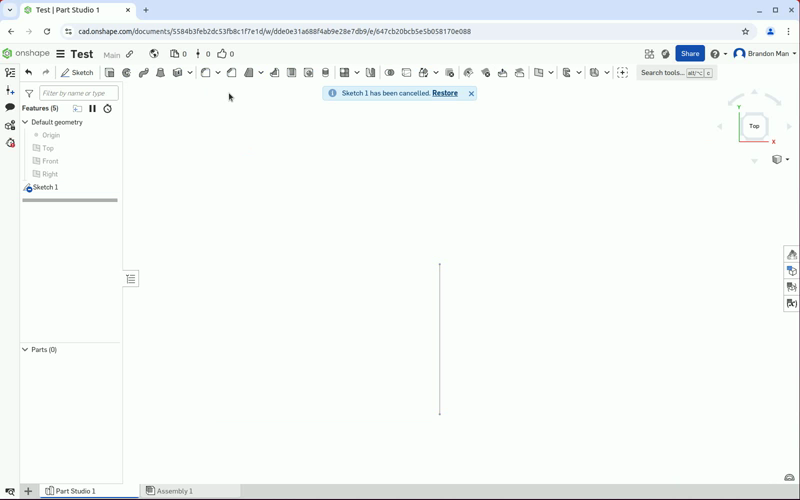
key(shift+s)
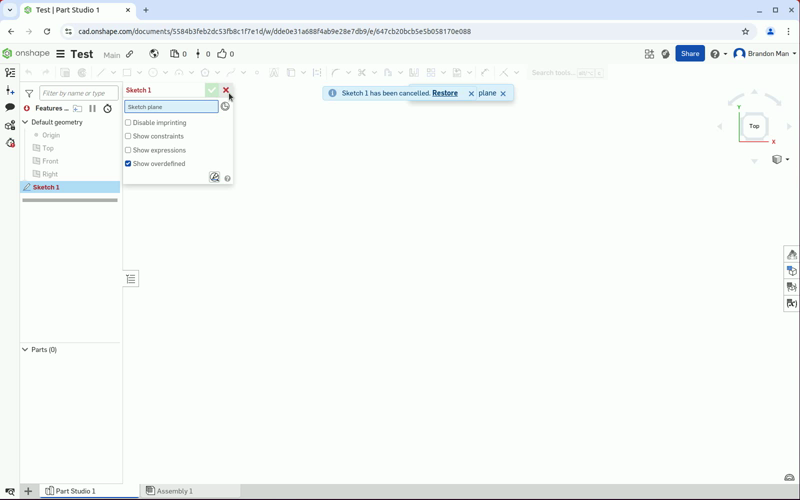
mouse_move(73, 150)
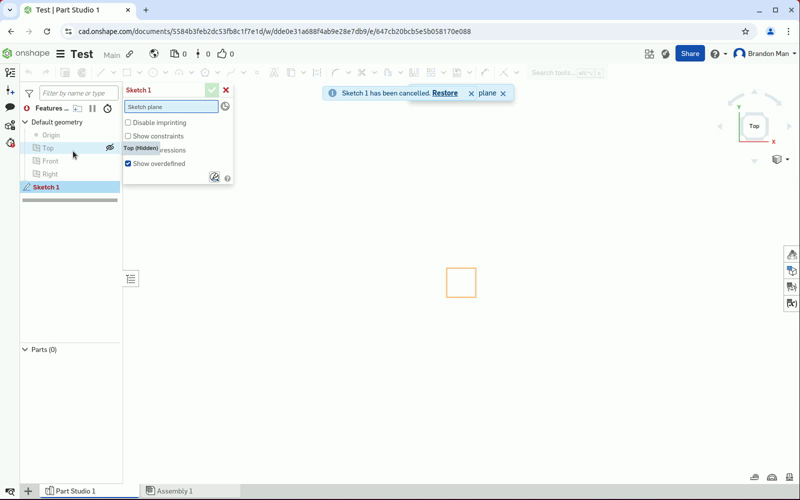
click(73, 150)
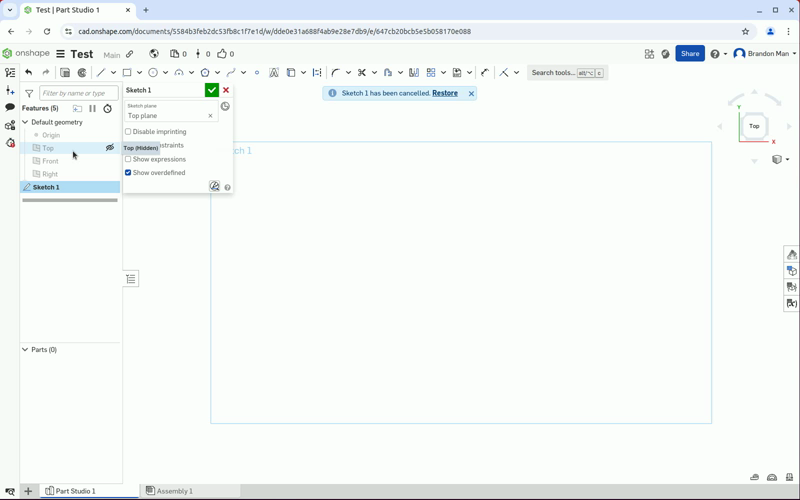
mouse_move(73, 352)
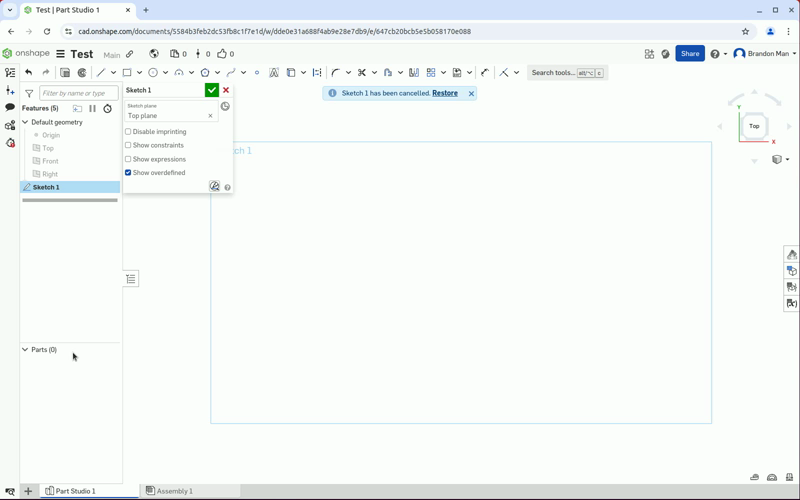
key(y)
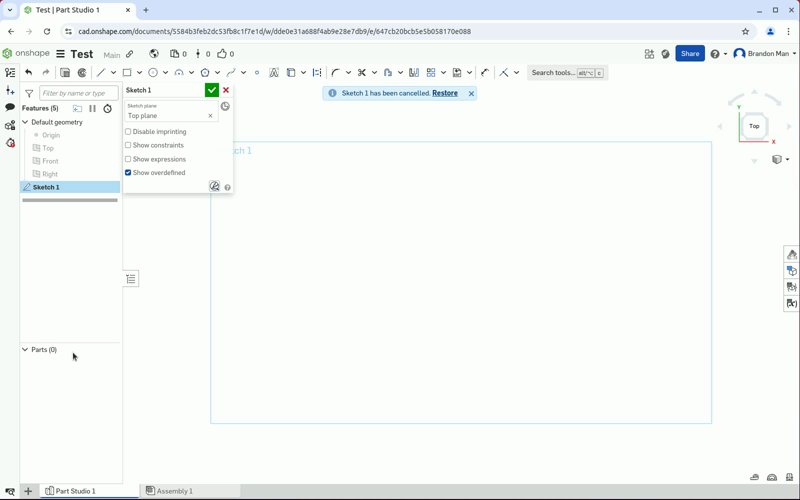
key(l)
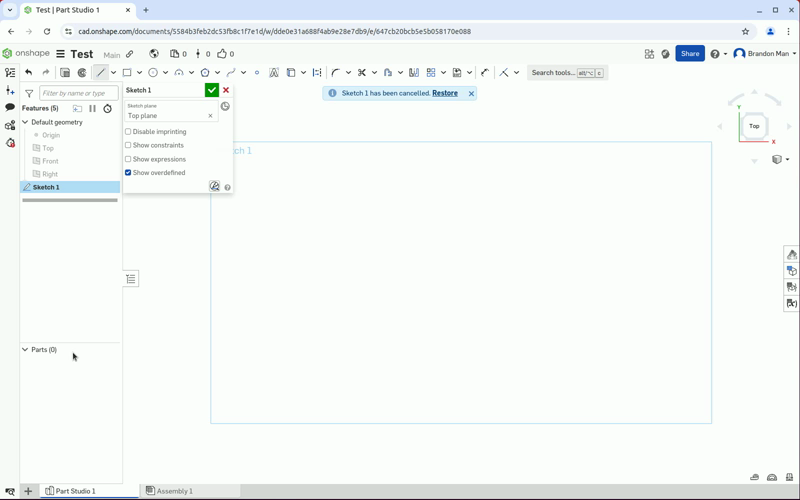
key_down(shift)
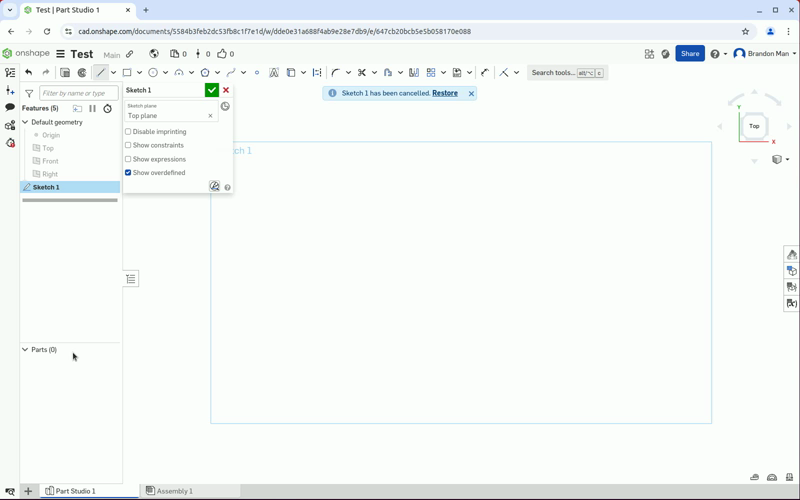
mouse_move(441, 282)
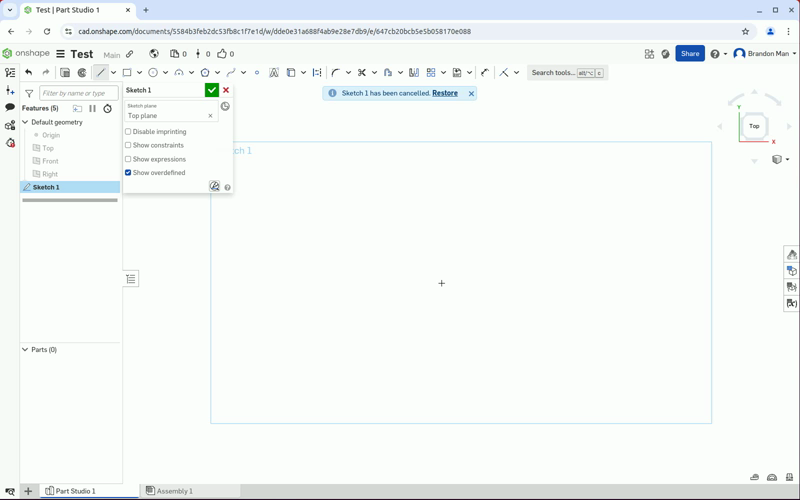
click(441, 282)
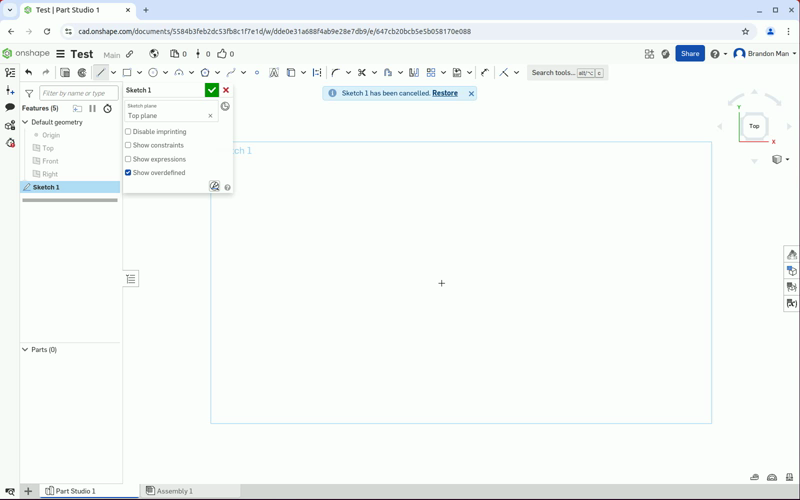
key_up(shift)
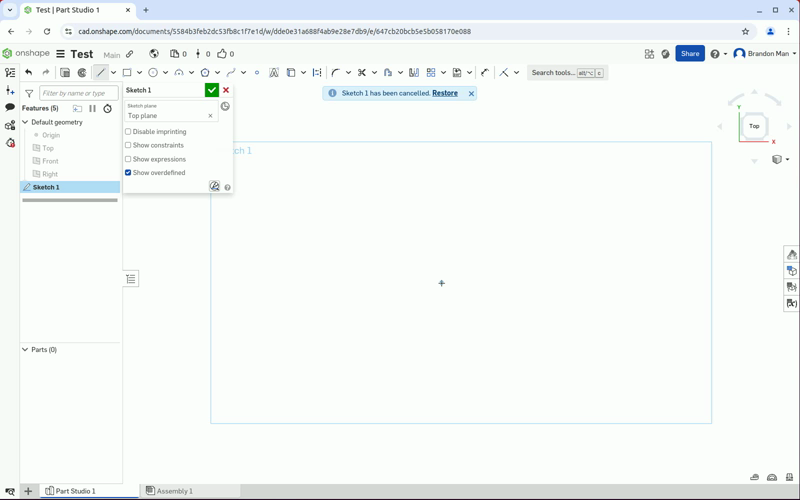
key_down(shift)
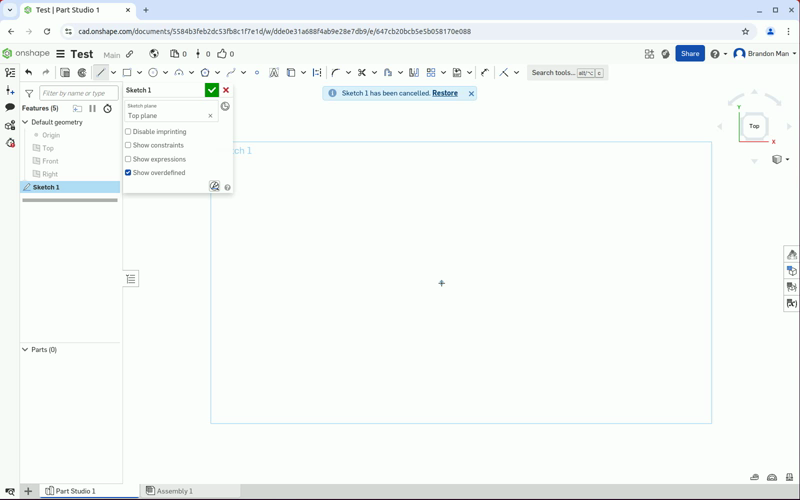
mouse_move(471, 282)
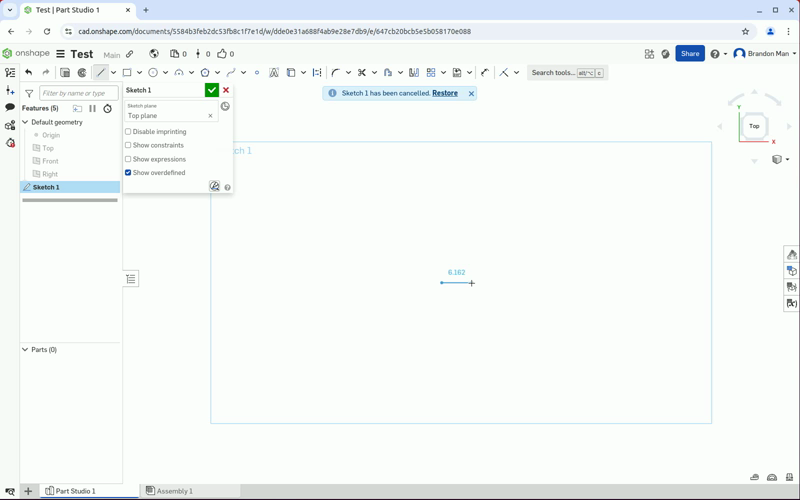
mouse_move(447, 282)
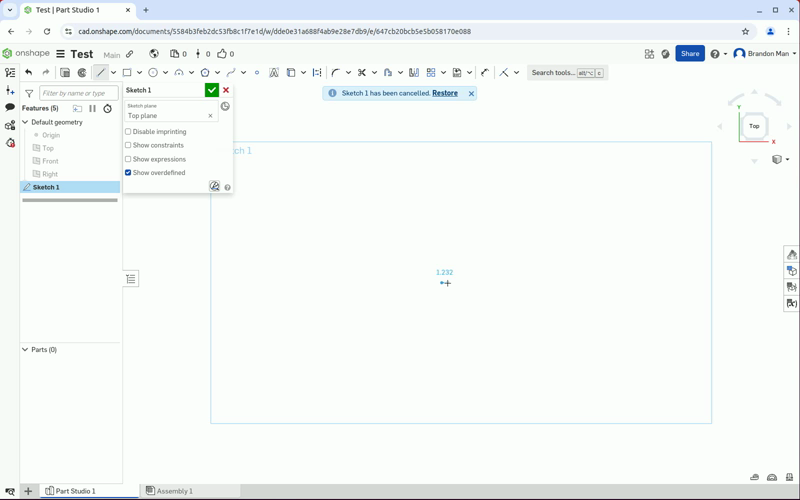
scroll(6)
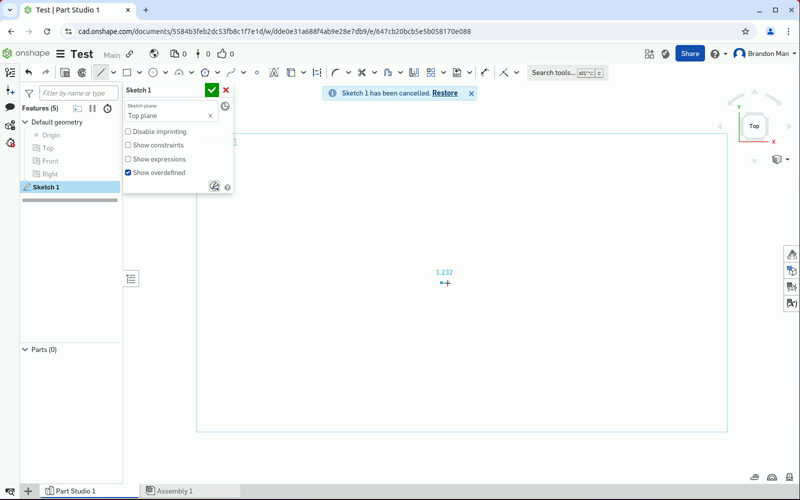
scroll(6)
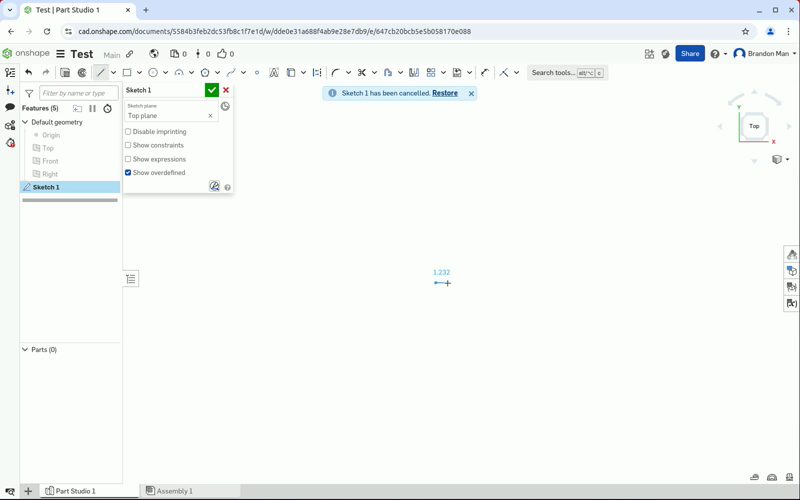
scroll(6)
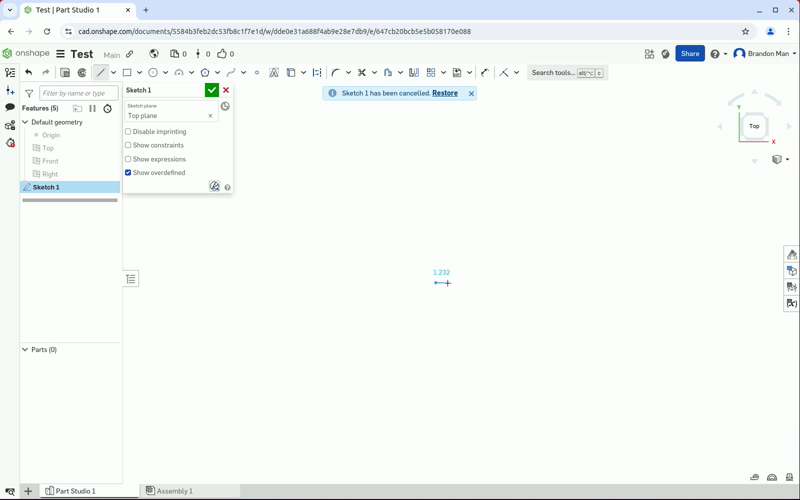
scroll(6)
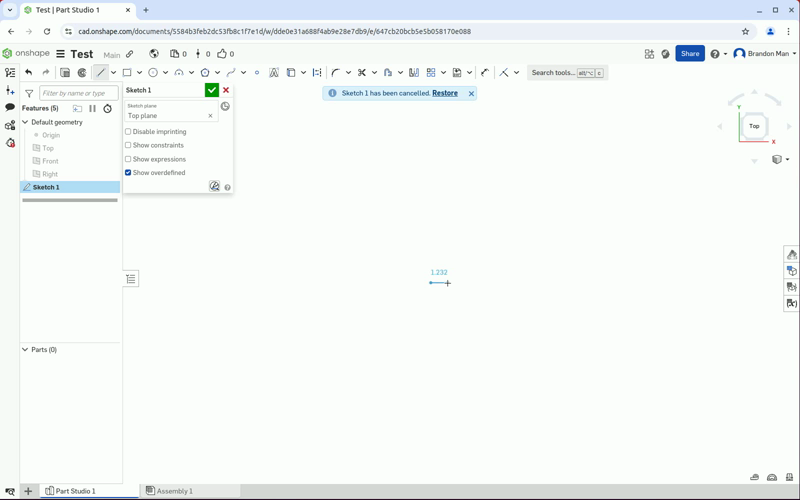
scroll(6)
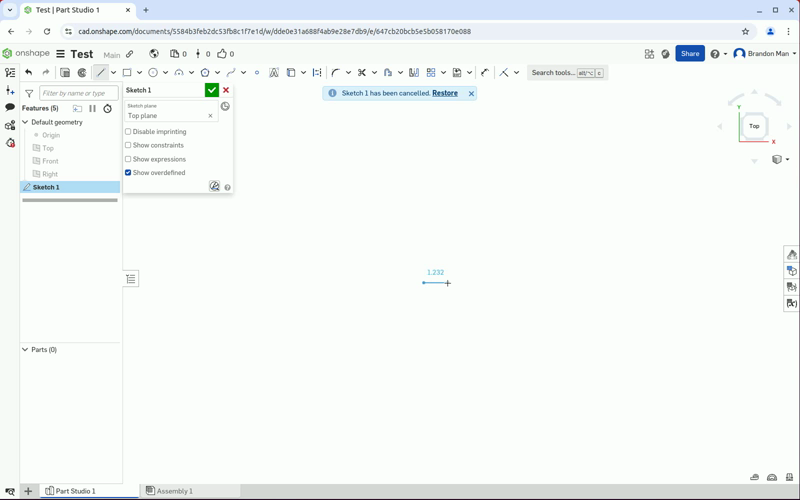
scroll(6)
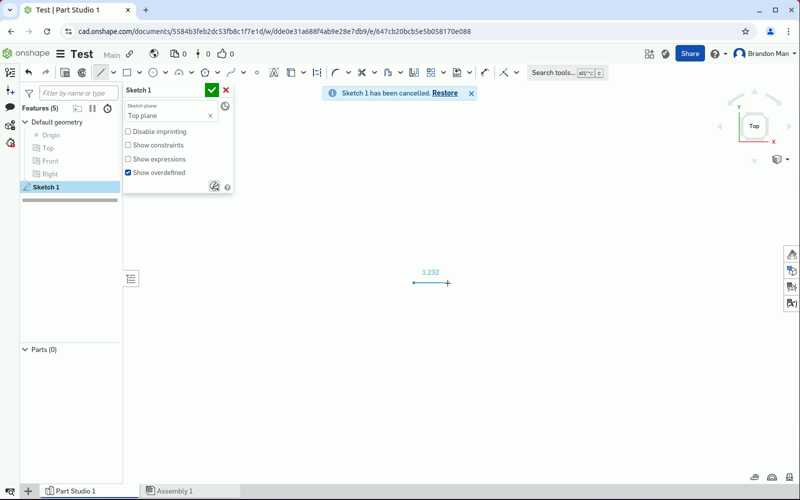
scroll(6)
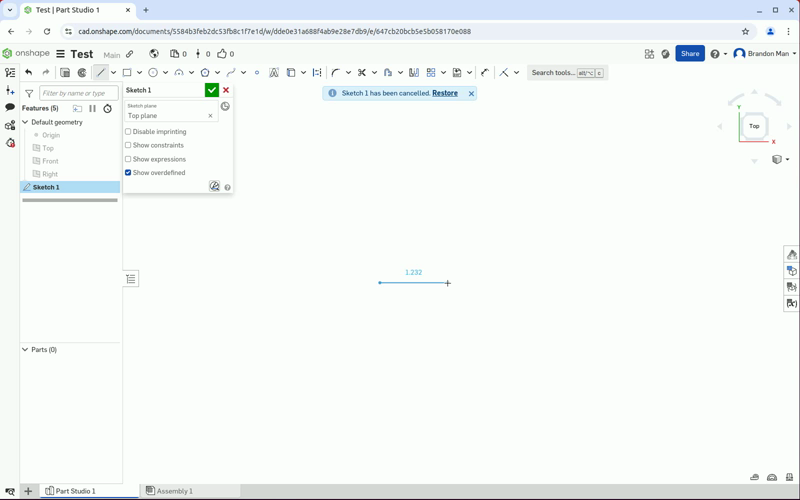
click(447, 282)
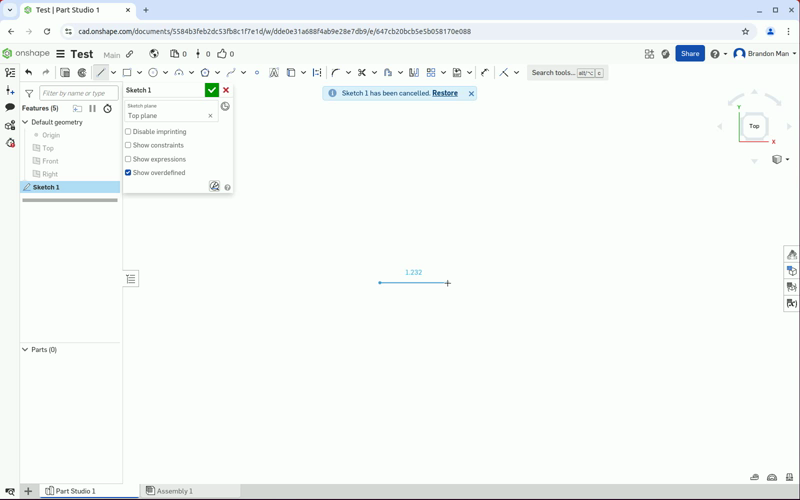
scroll(-6)
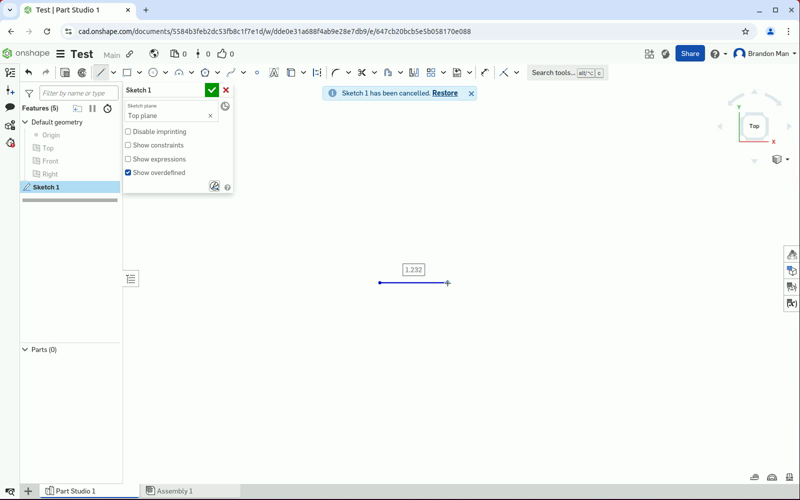
scroll(-6)
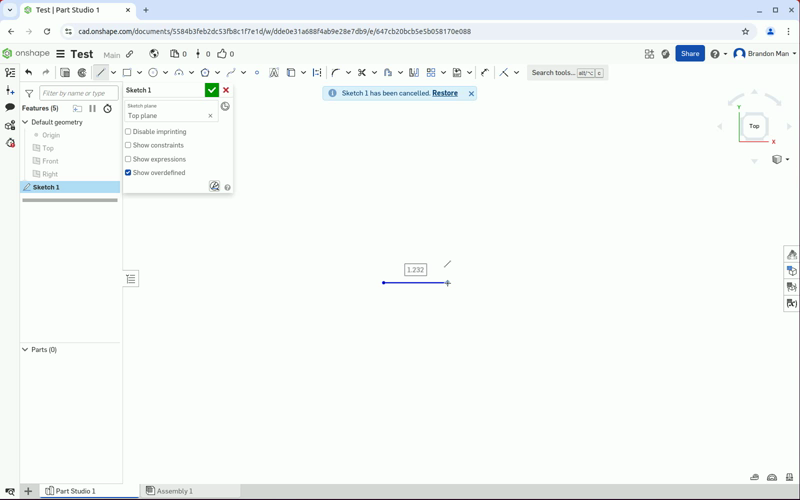
scroll(-6)
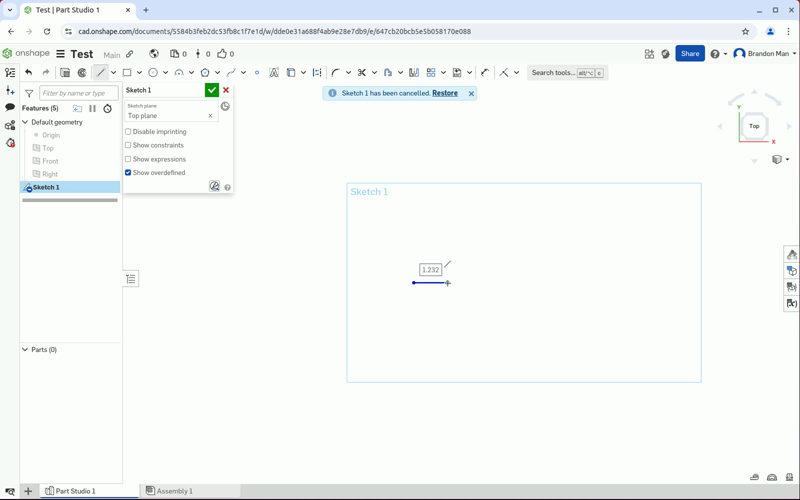
scroll(-6)
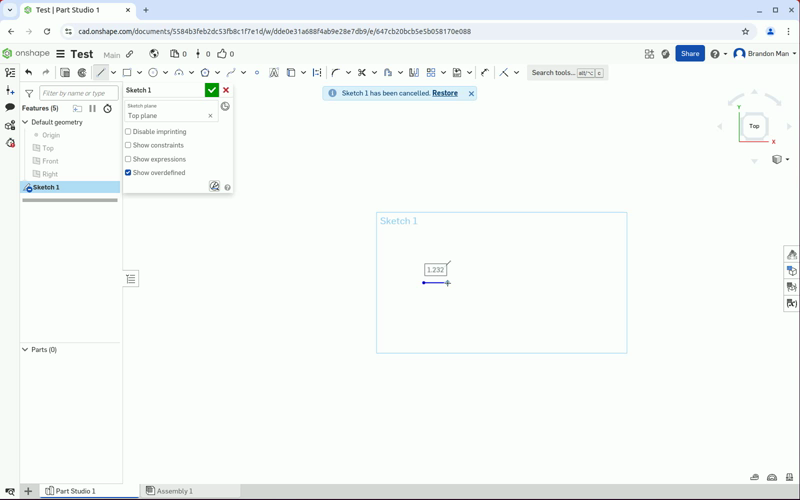
scroll(-6)
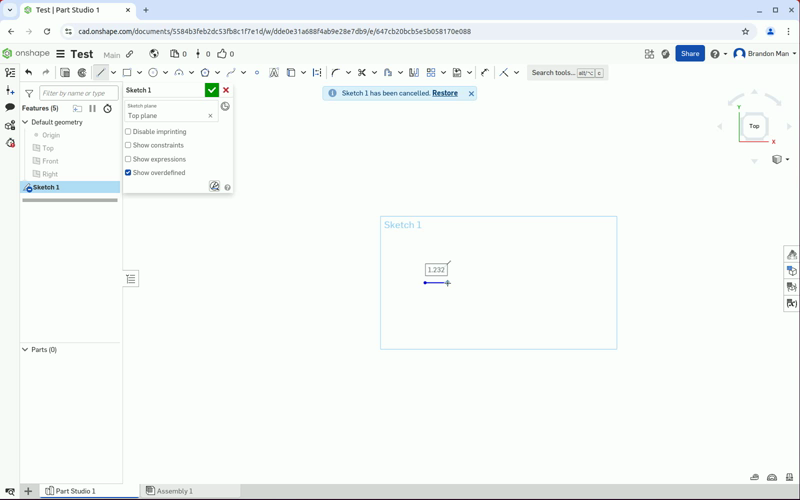
scroll(-6)
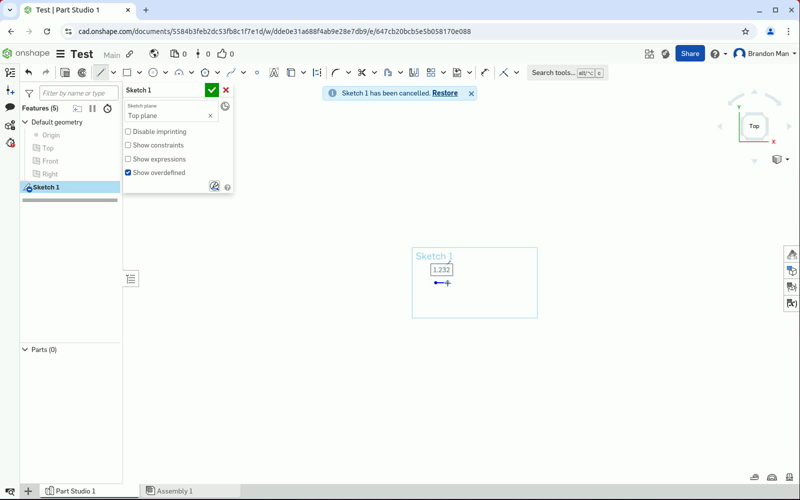
scroll(-6)
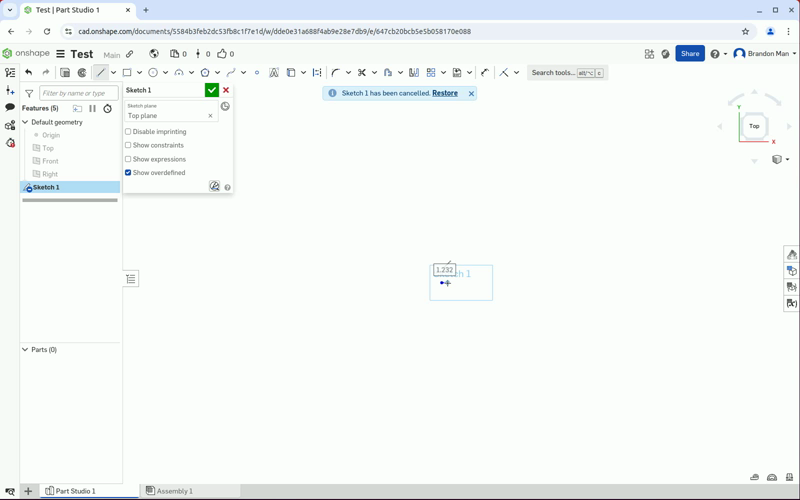
key_up(shift)
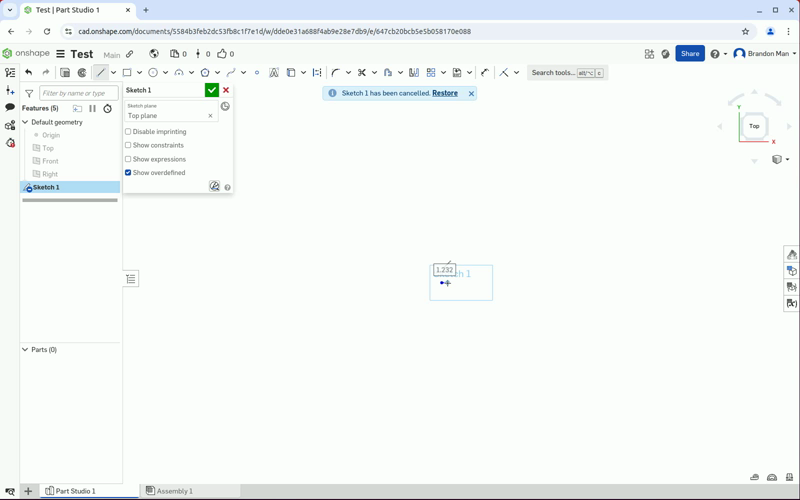
key_down(shift)
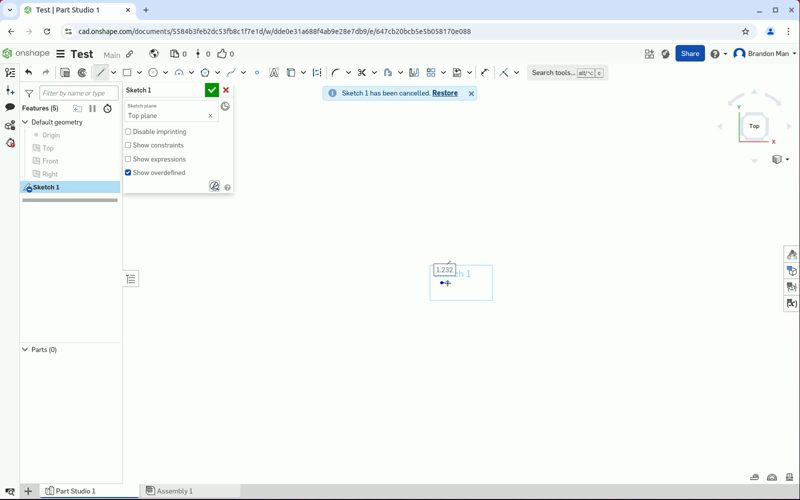
mouse_move(477, 282)
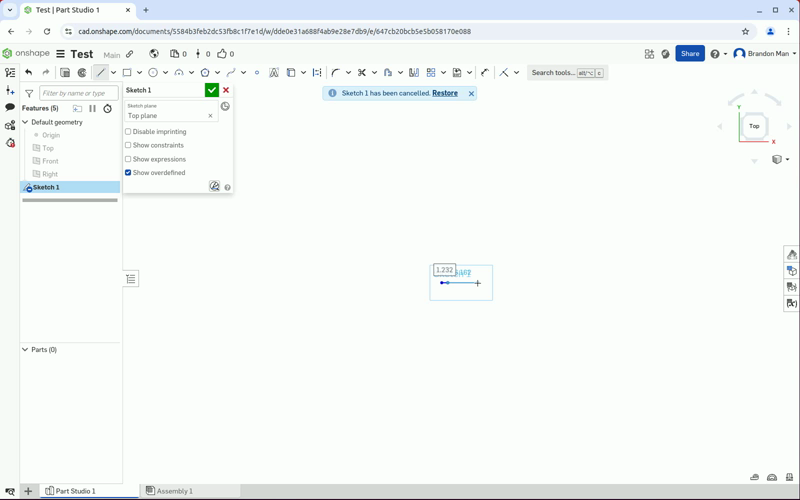
mouse_move(447, 281)
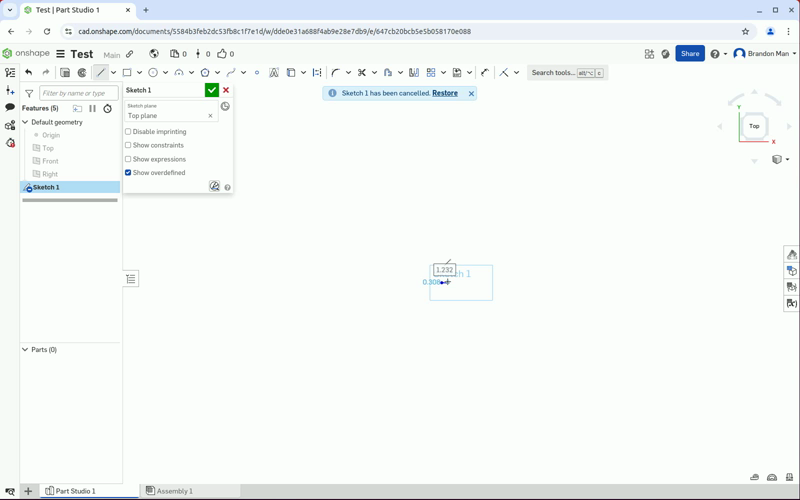
scroll(6)
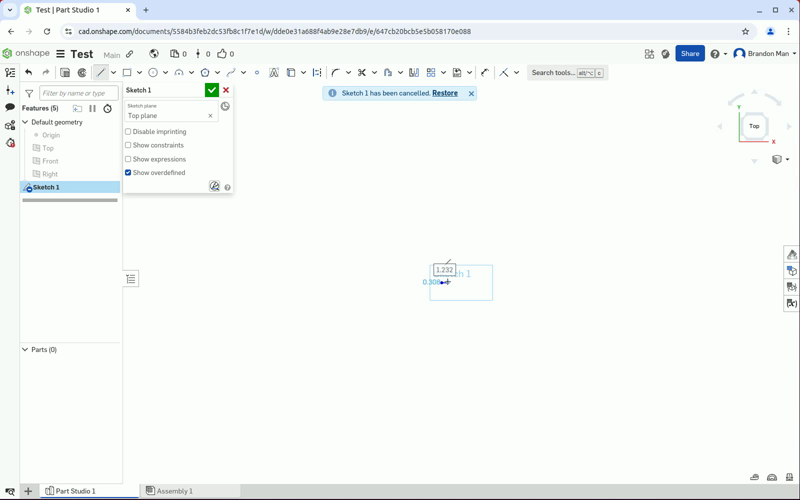
scroll(6)
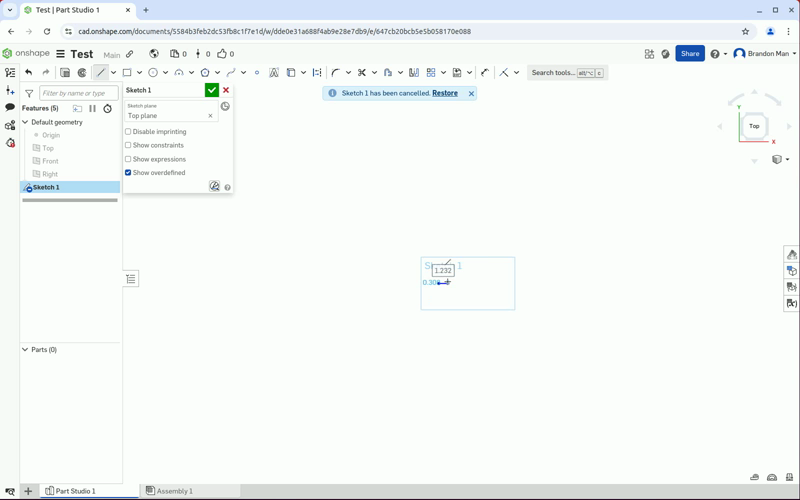
scroll(6)
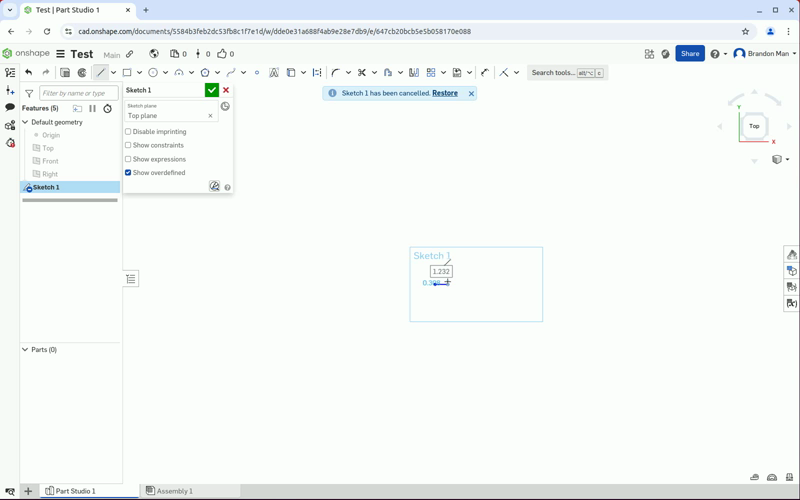
scroll(6)
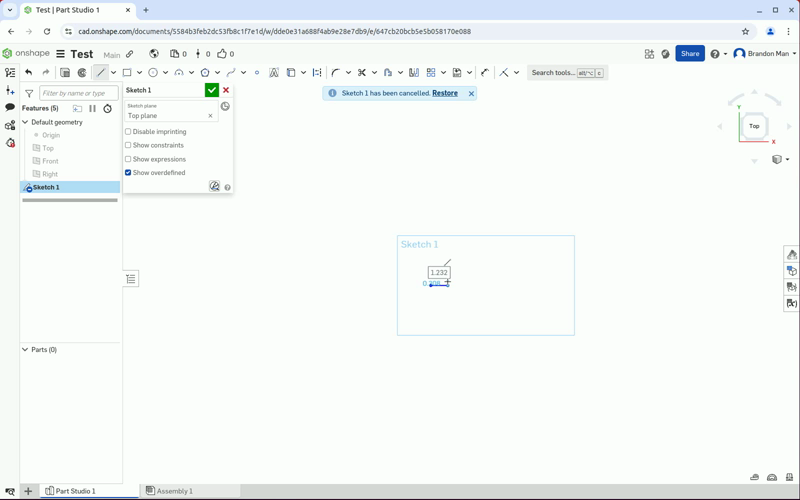
scroll(6)
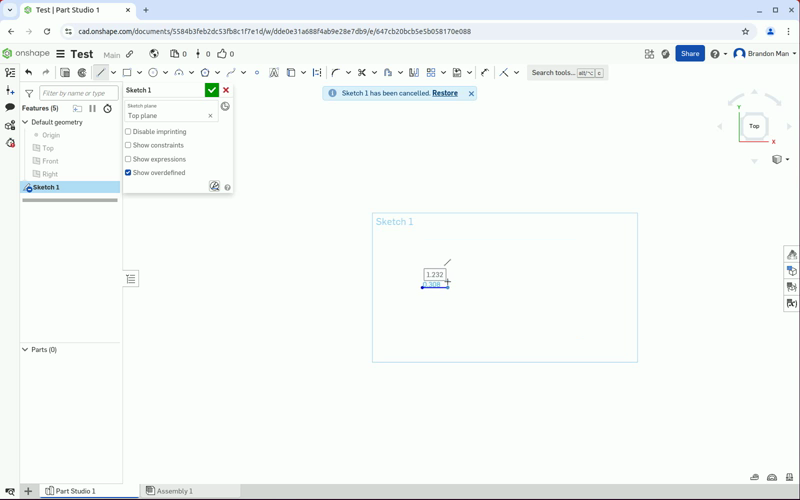
scroll(6)
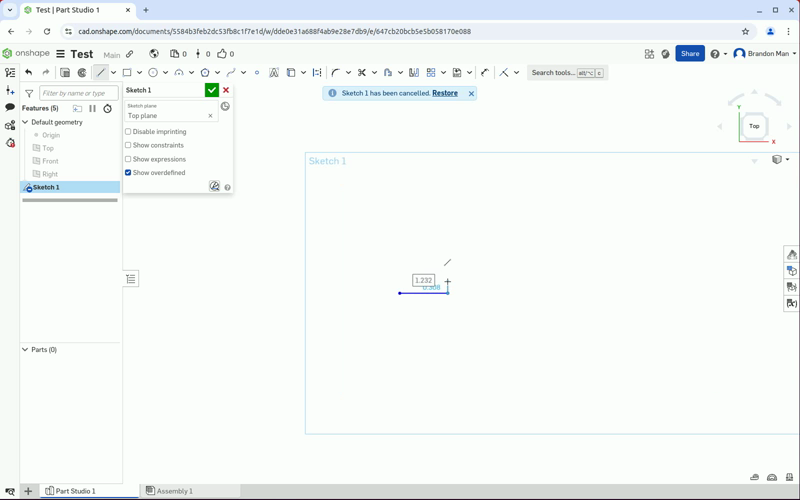
scroll(6)
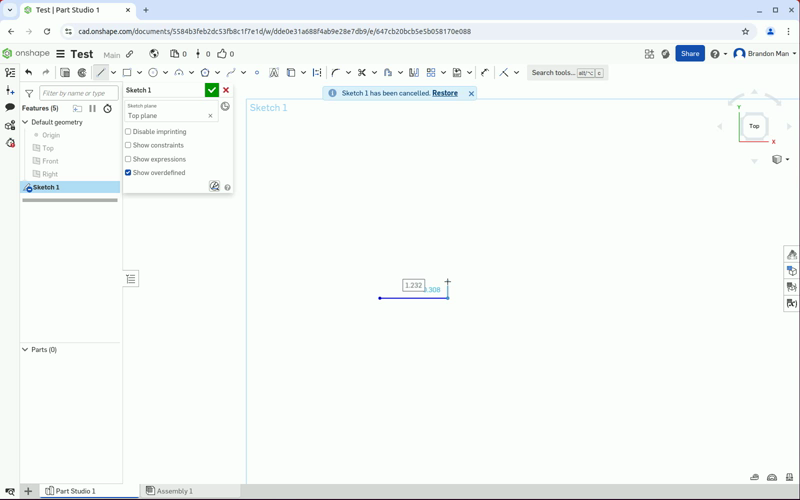
click(447, 281)
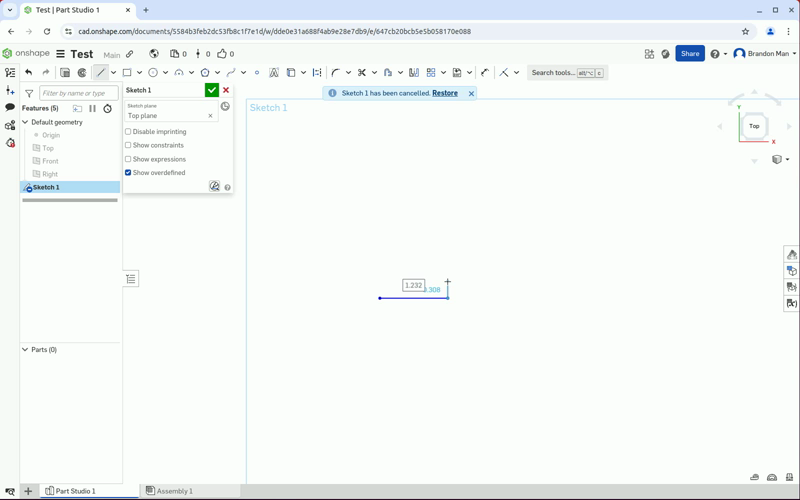
scroll(-6)
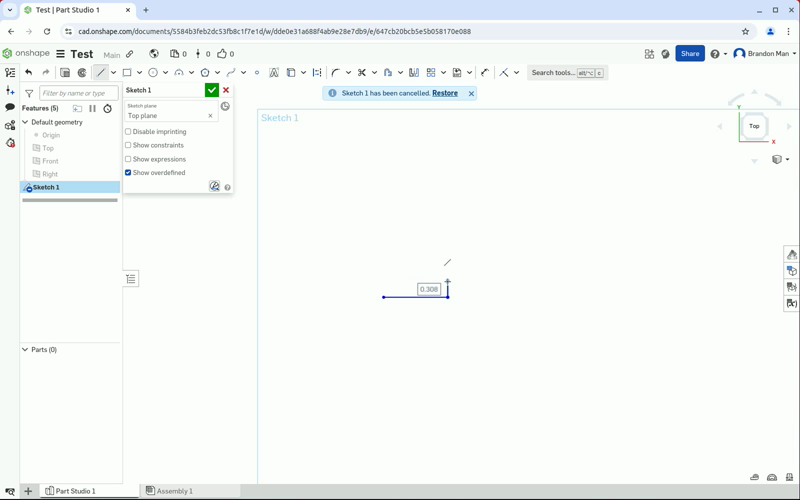
scroll(-6)
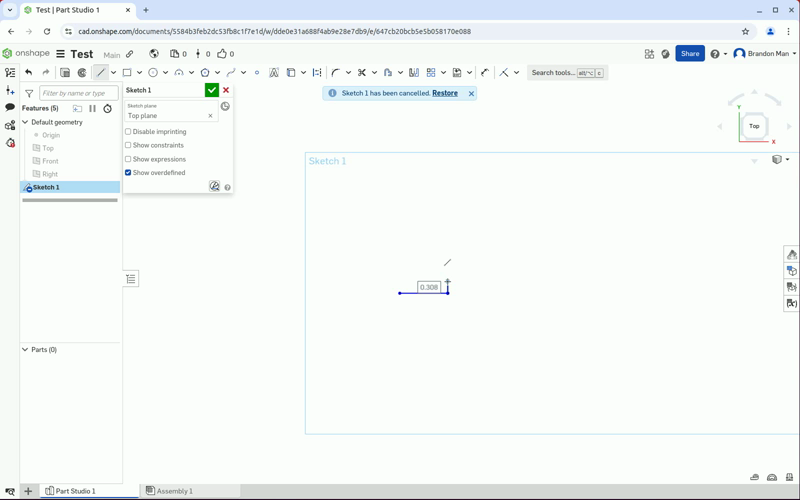
scroll(-6)
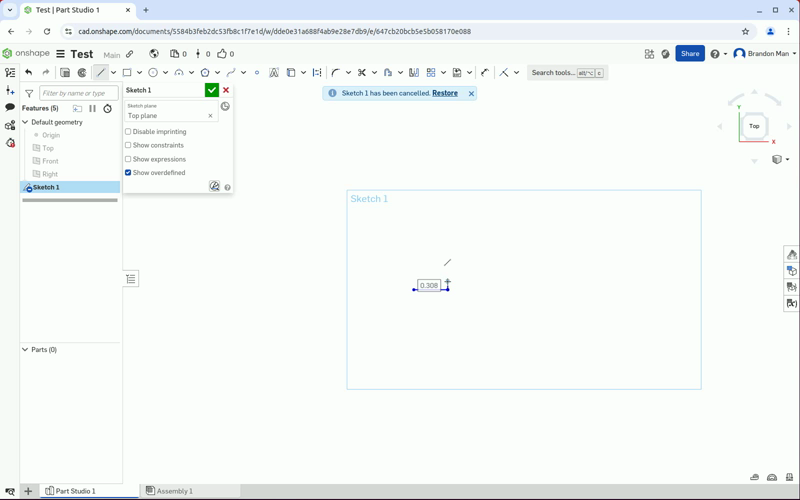
scroll(-6)
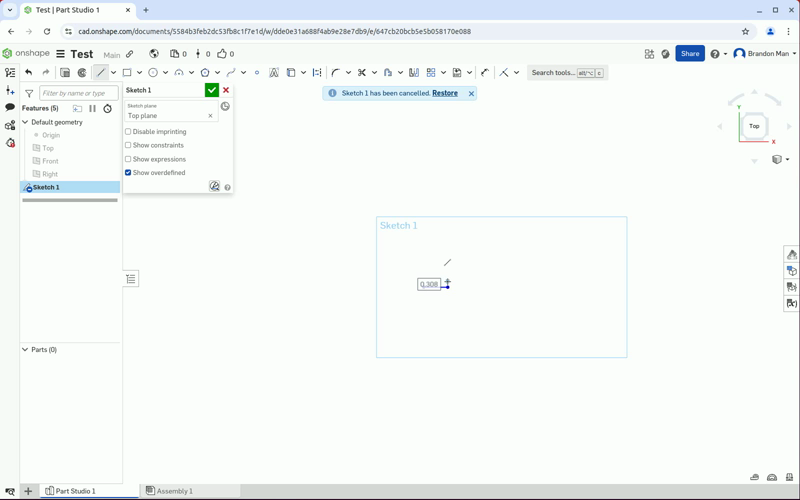
scroll(-6)
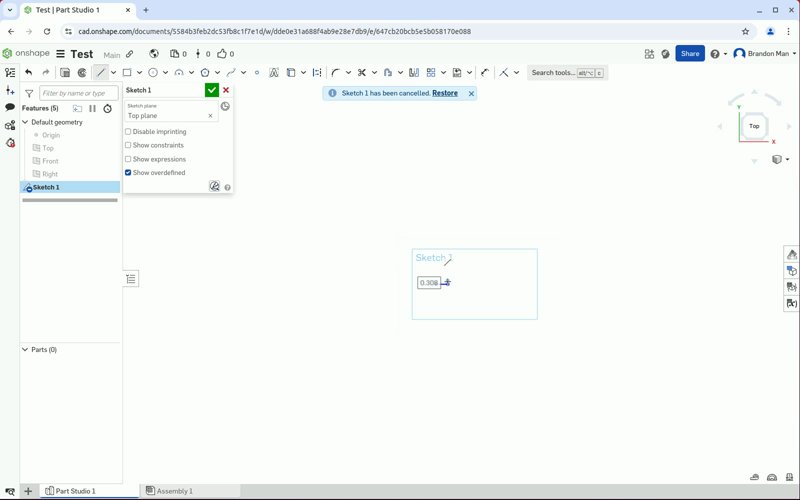
scroll(-6)
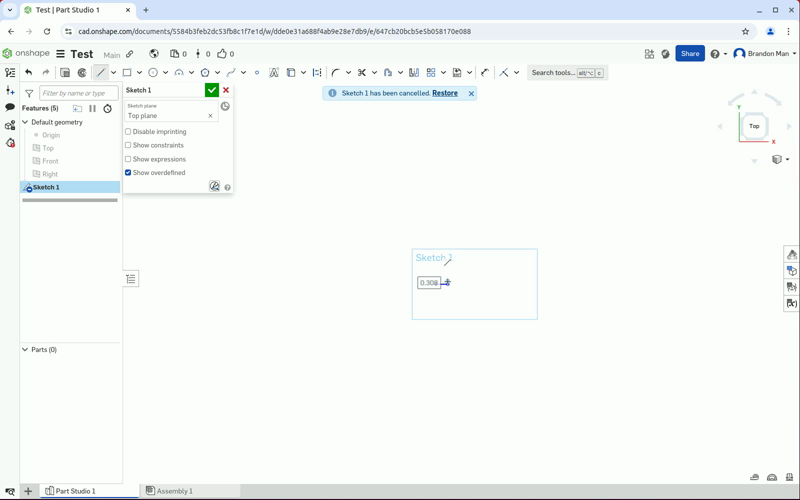
scroll(-6)
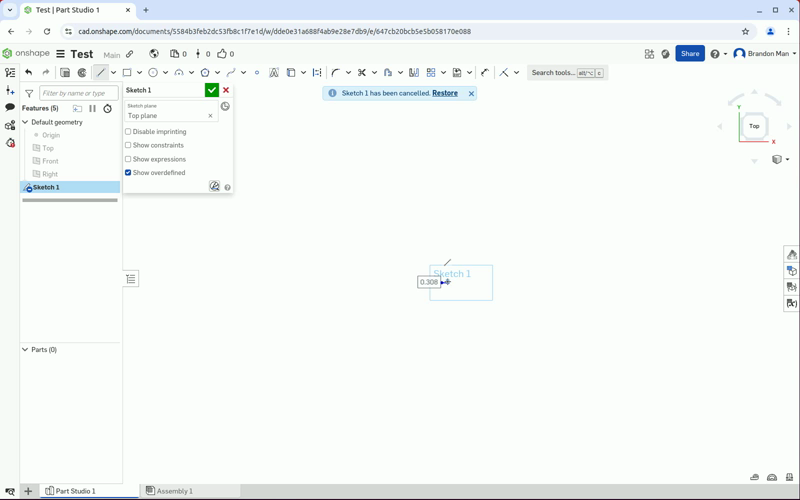
key_up(shift)
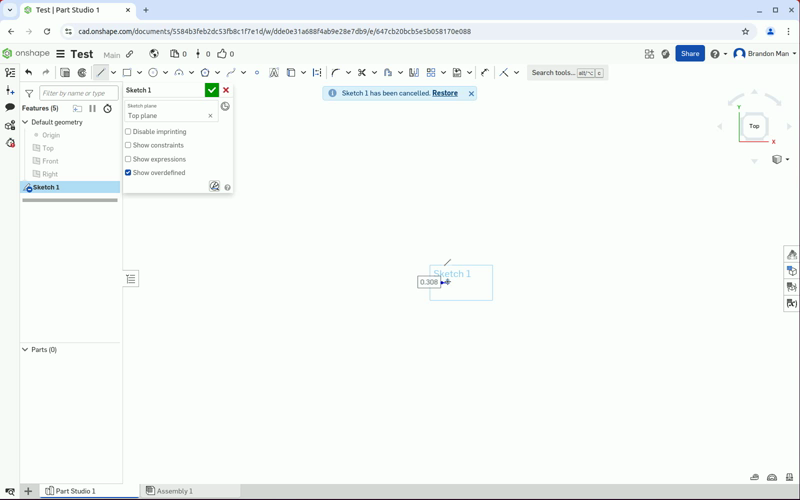
key_down(shift)
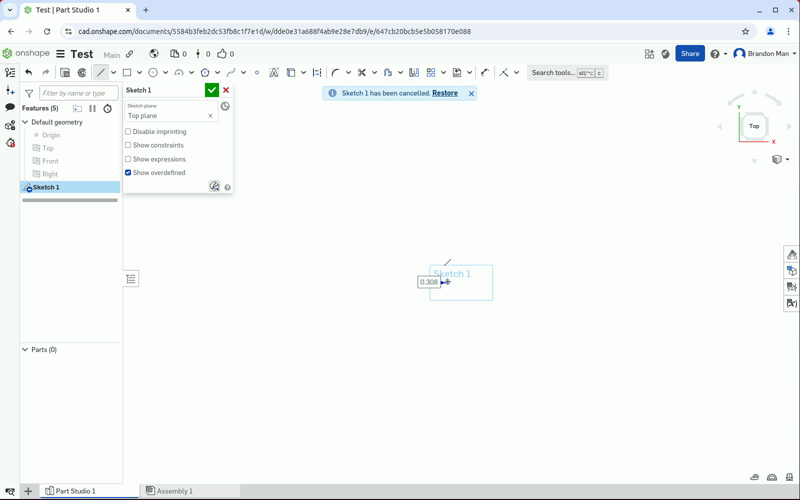
mouse_move(477, 281)
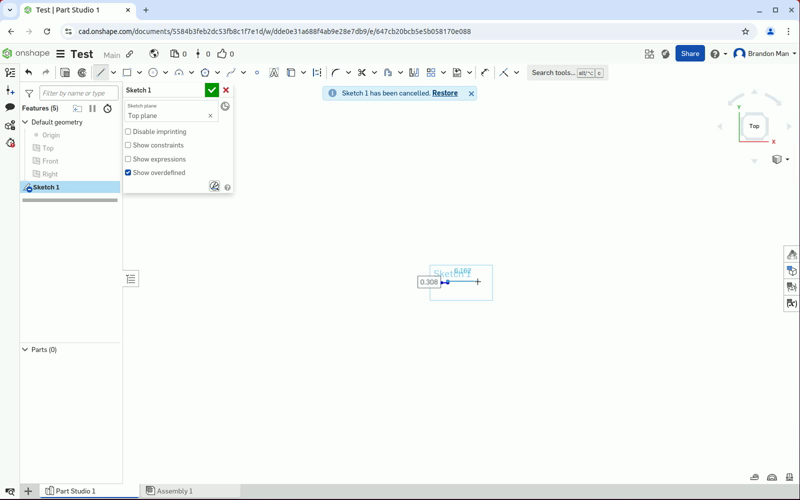
mouse_move(441, 281)
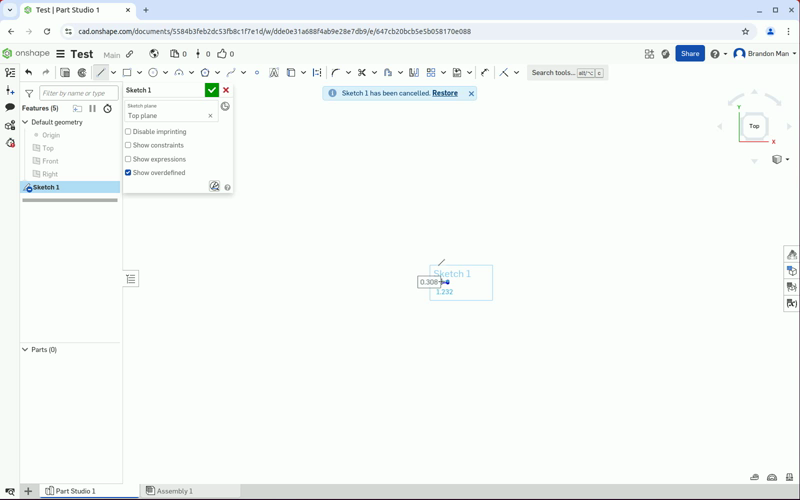
scroll(6)
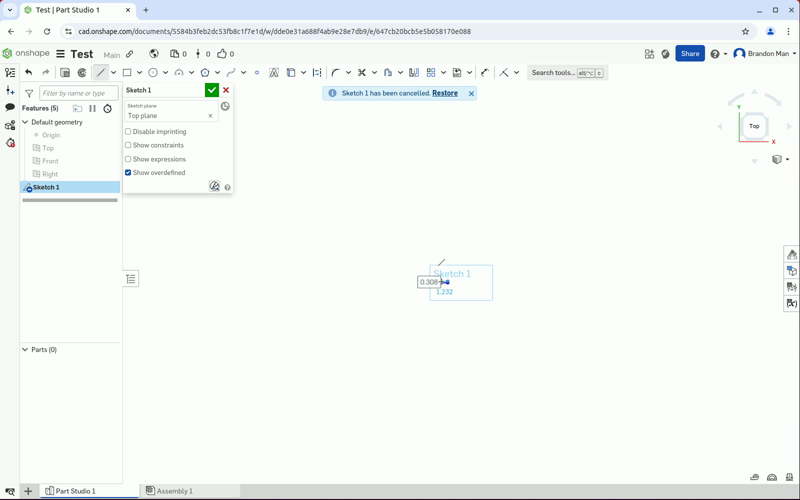
scroll(6)
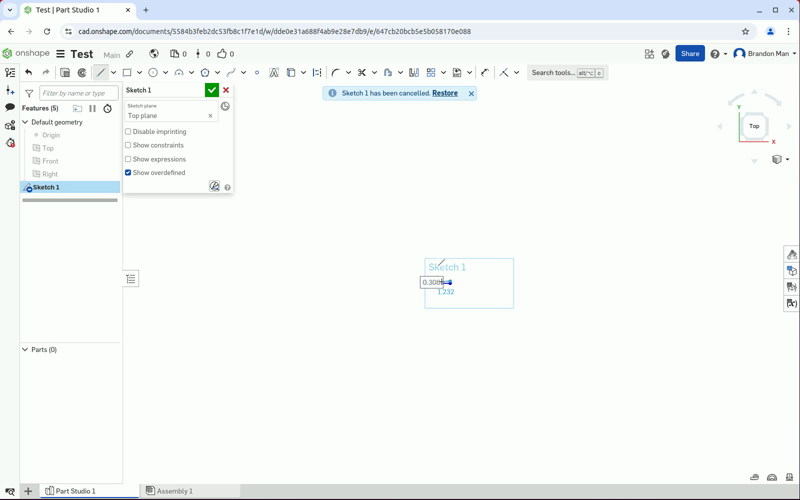
scroll(6)
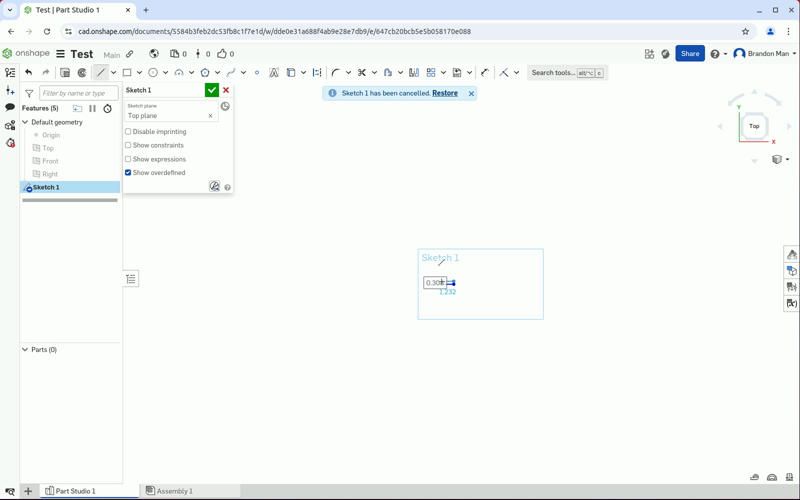
scroll(6)
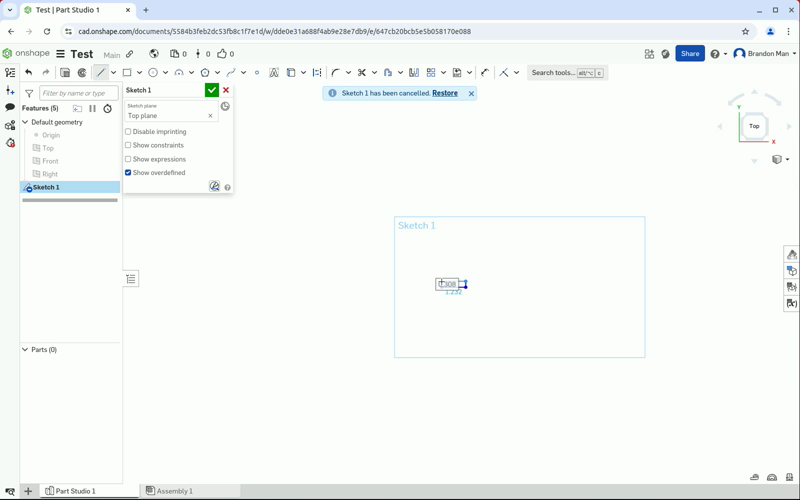
scroll(6)
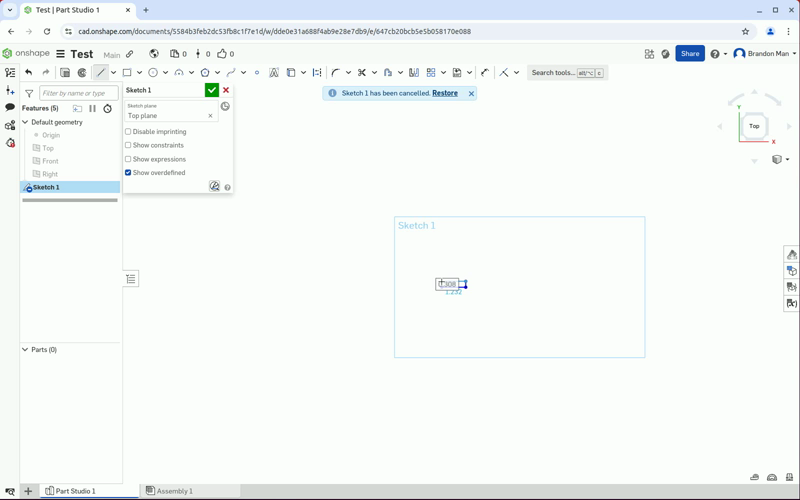
scroll(6)
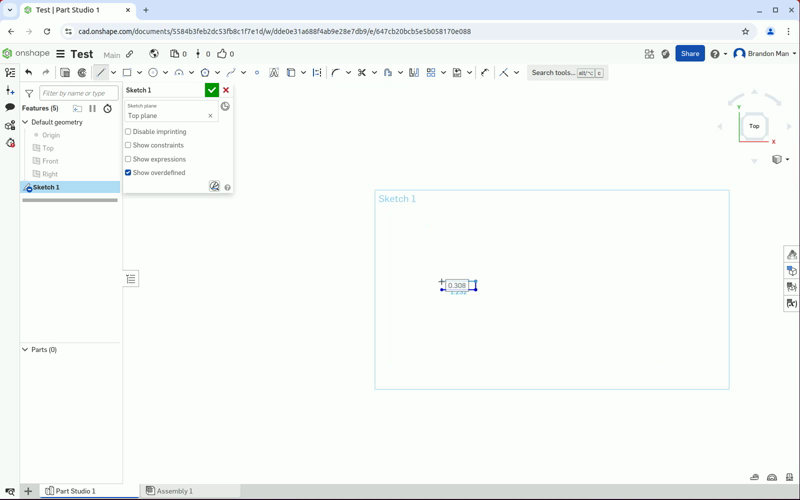
scroll(6)
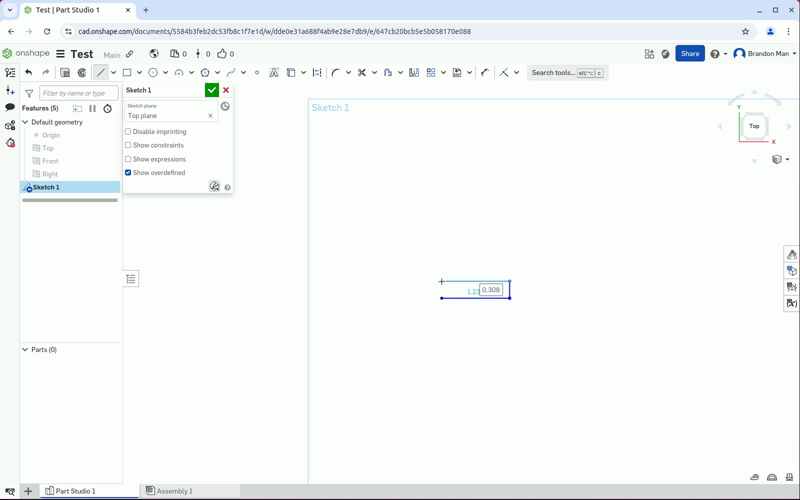
click(441, 281)
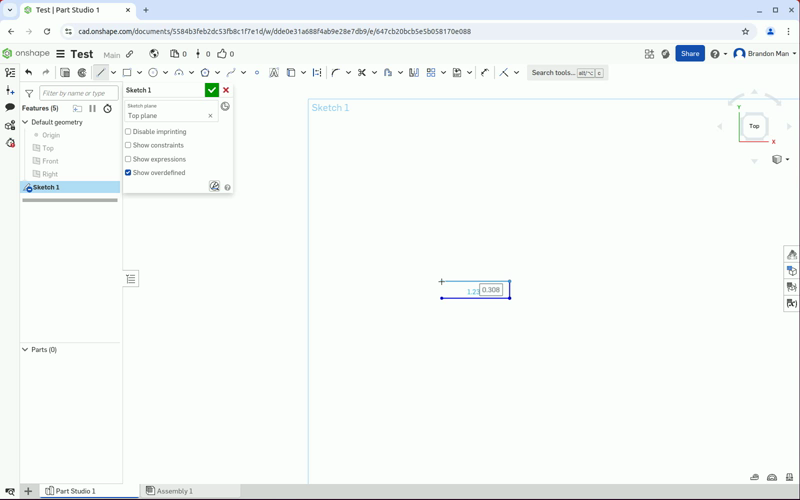
scroll(-6)
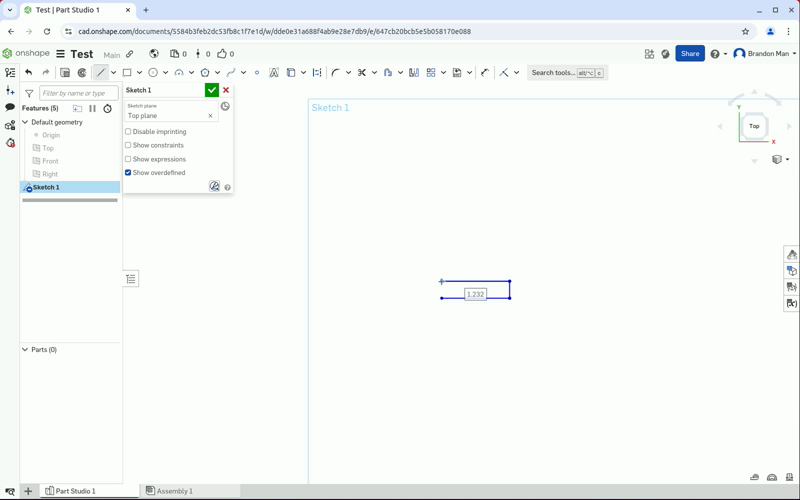
scroll(-6)
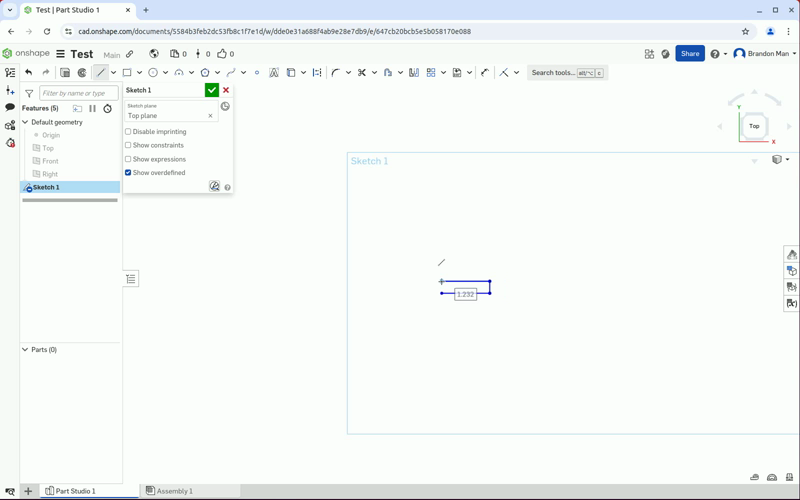
scroll(-6)
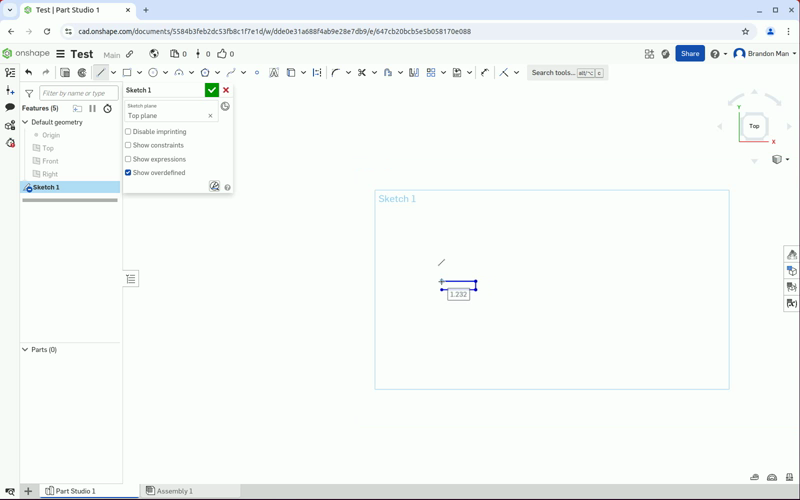
scroll(-6)
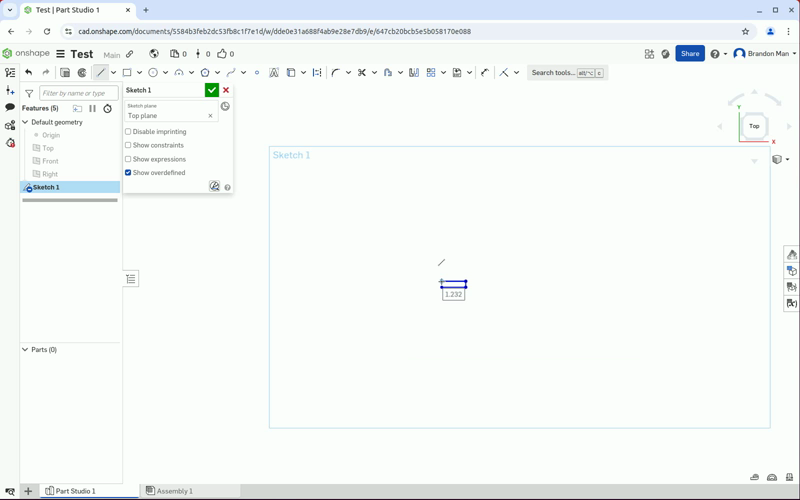
scroll(-6)
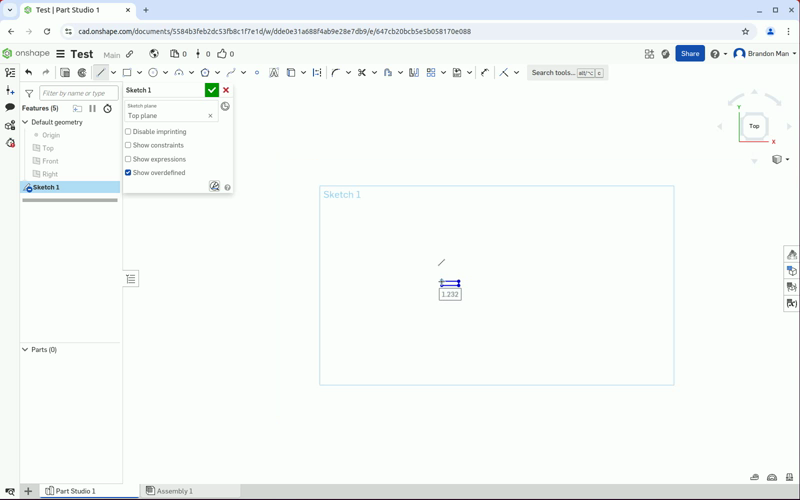
scroll(-6)
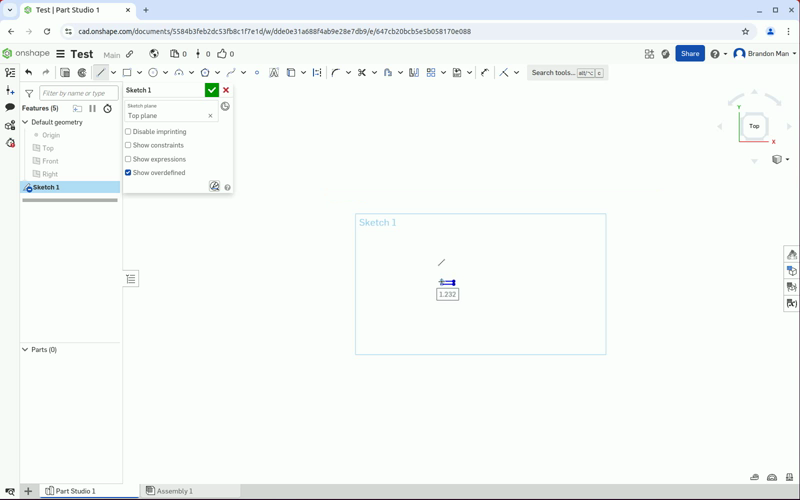
scroll(-6)
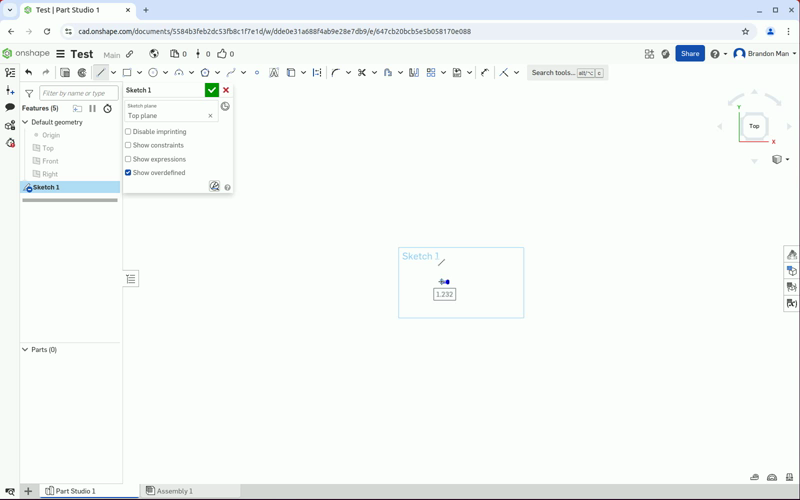
key_up(shift)
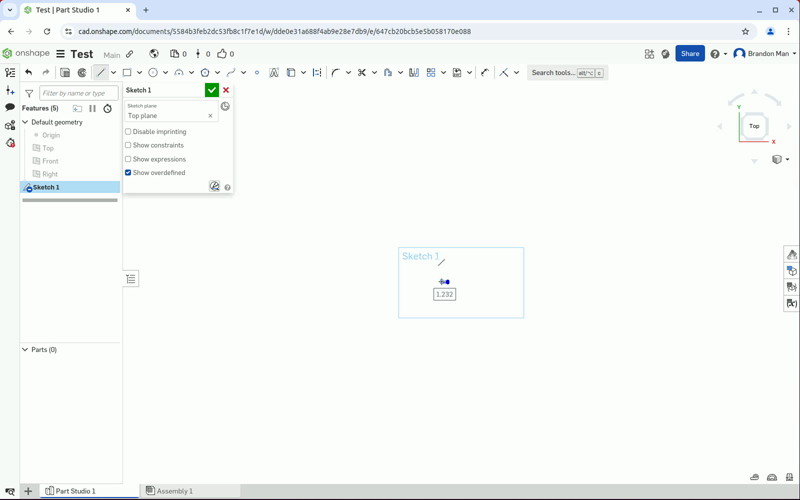
mouse_move(471, 281)
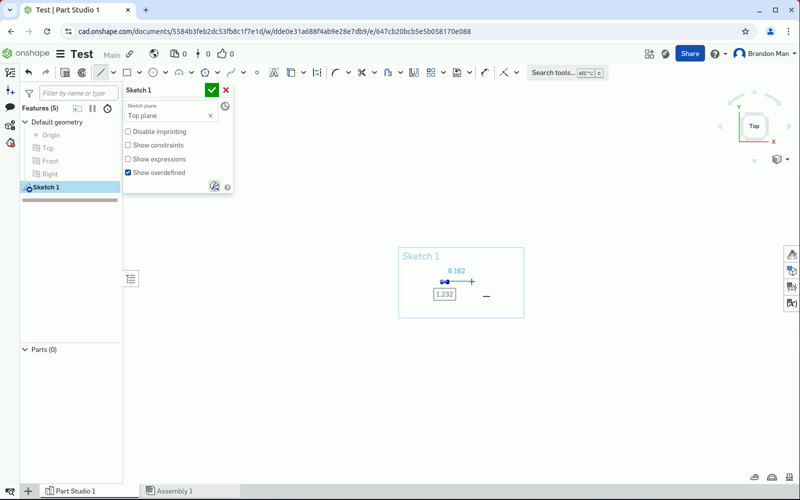
key_down(shift)
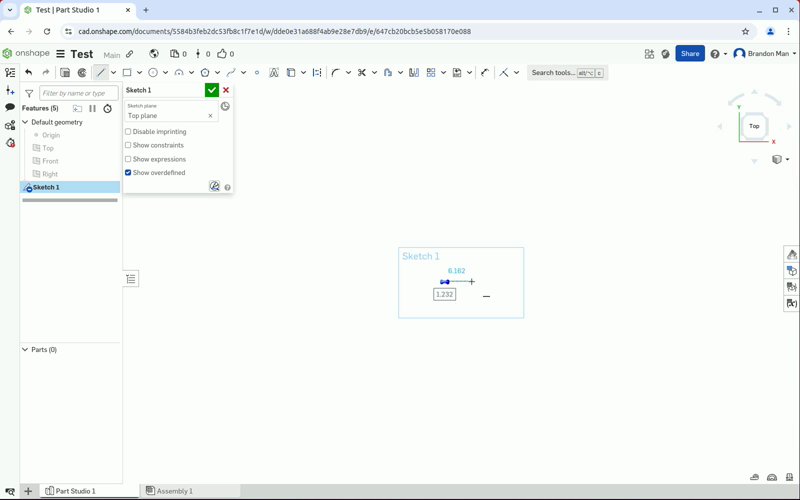
mouse_move(441, 282)
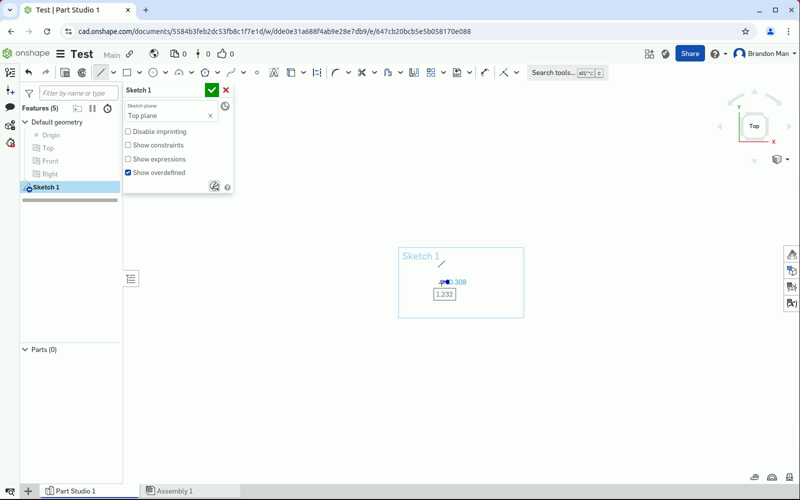
scroll(6)
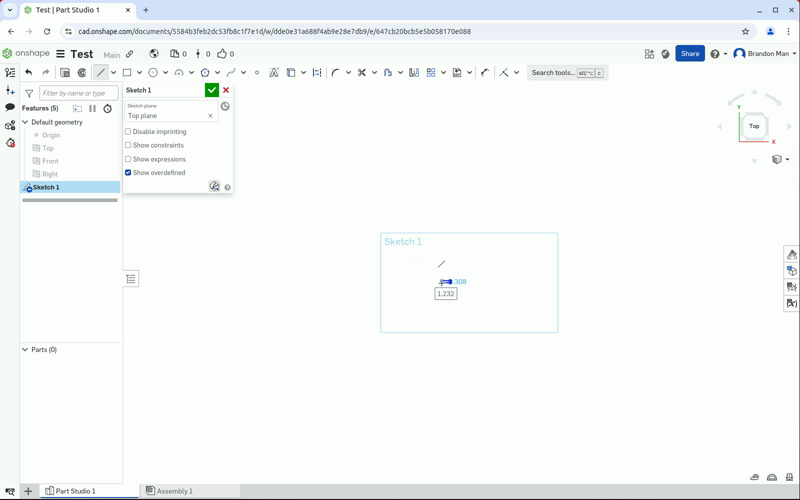
scroll(6)
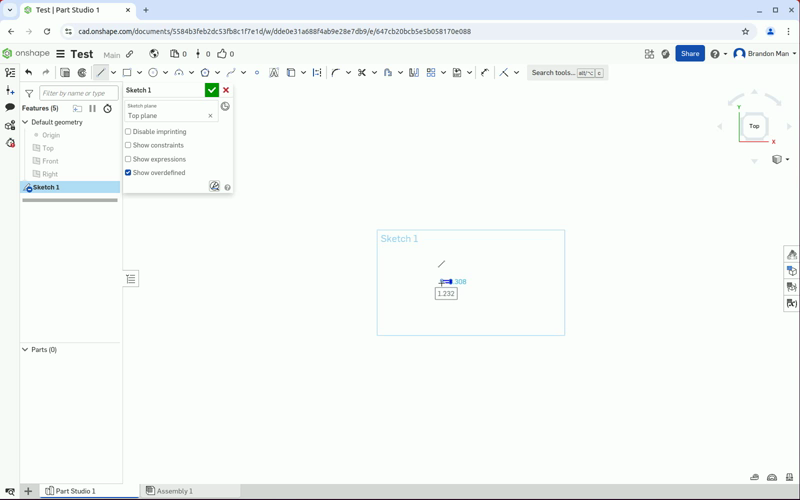
scroll(6)
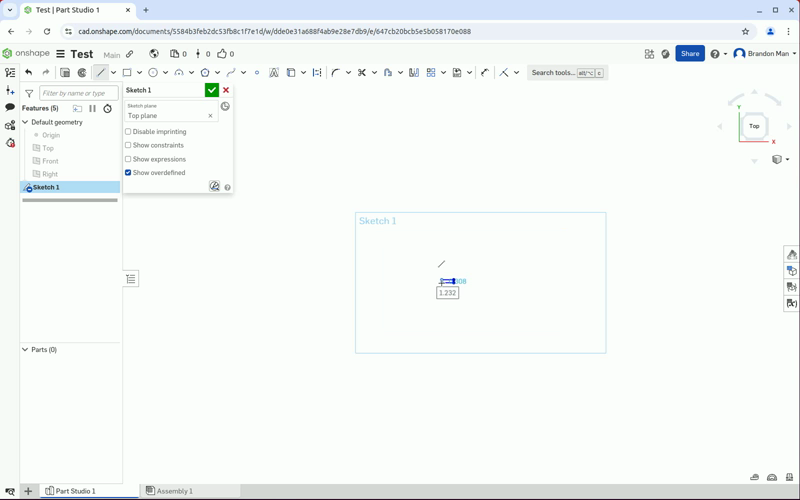
scroll(6)
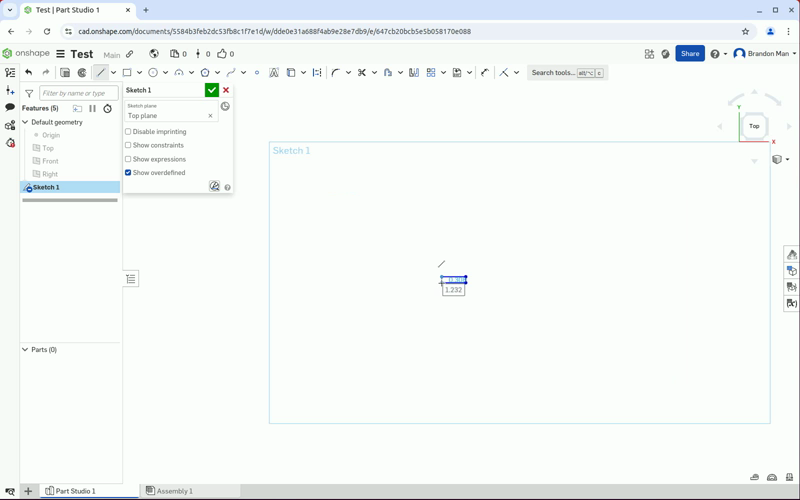
scroll(6)
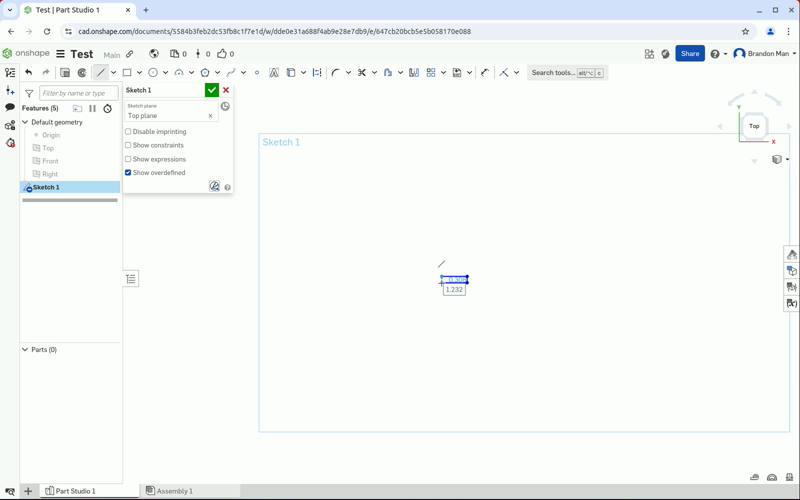
scroll(6)
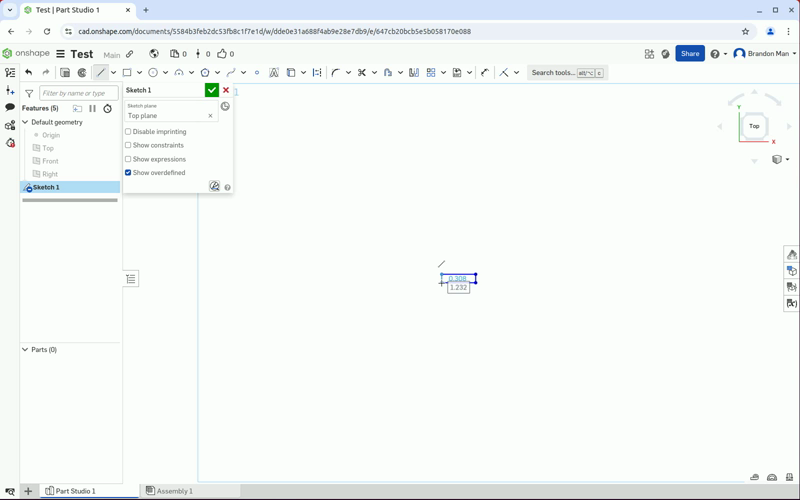
scroll(6)
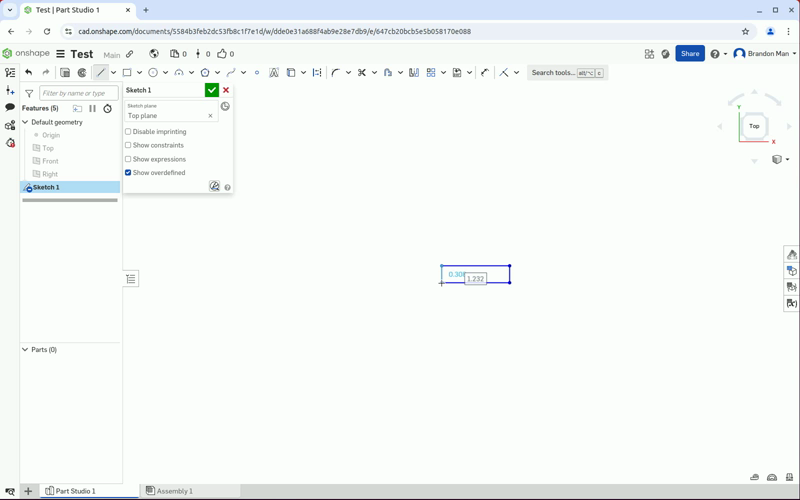
key_up(shift)
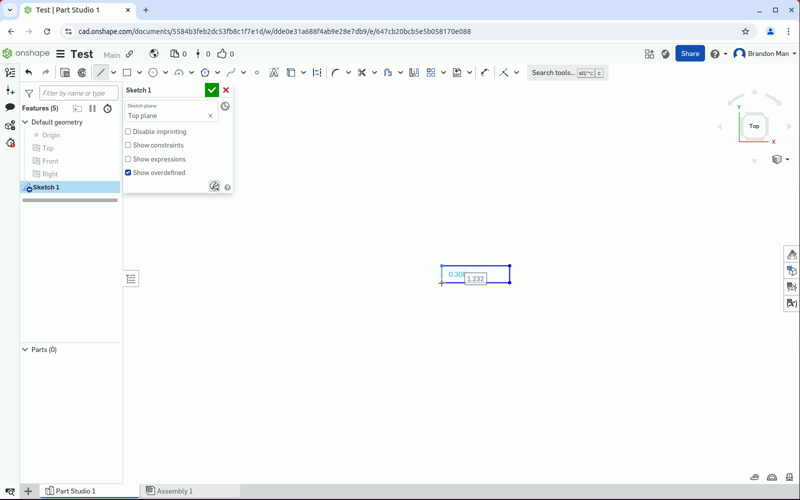
click(441, 282)
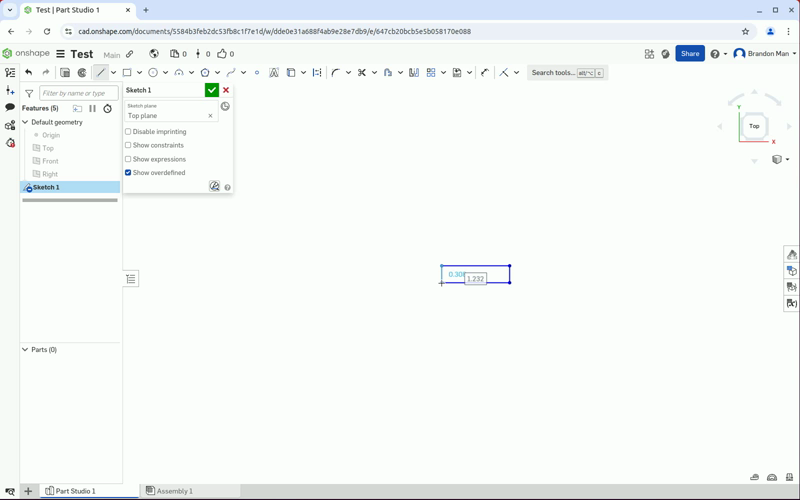
scroll(-6)
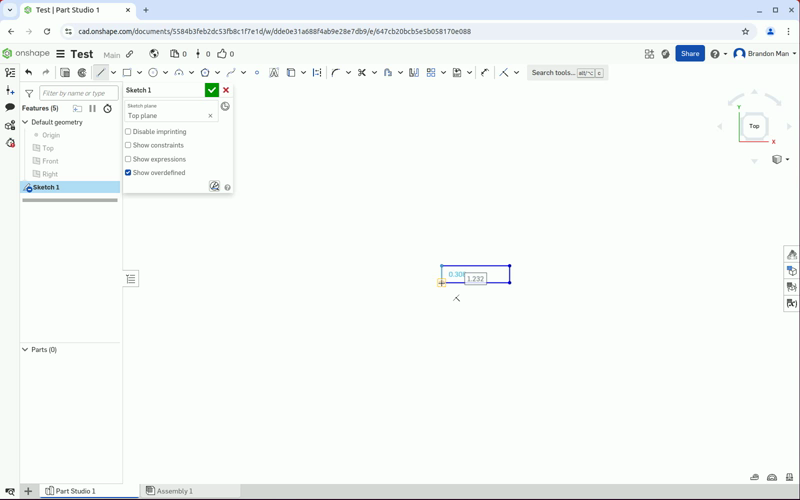
scroll(-6)
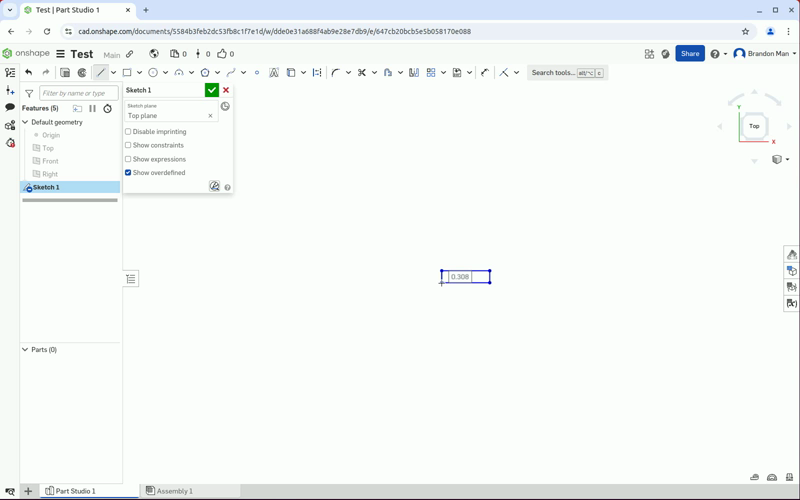
scroll(-6)
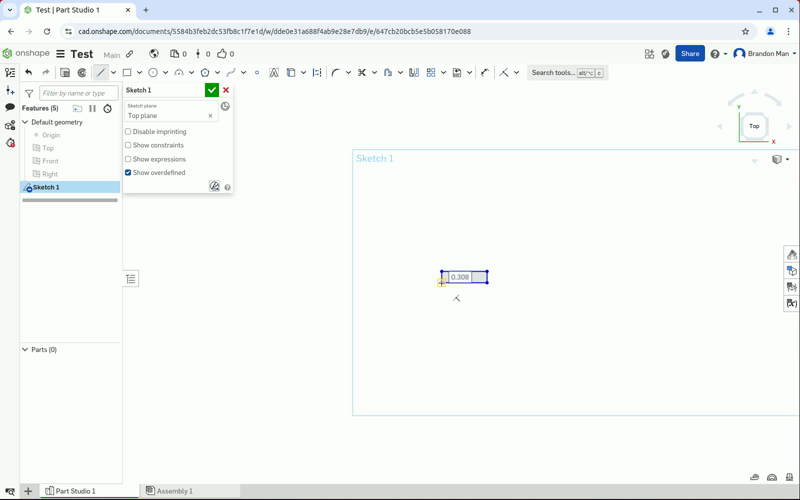
scroll(-6)
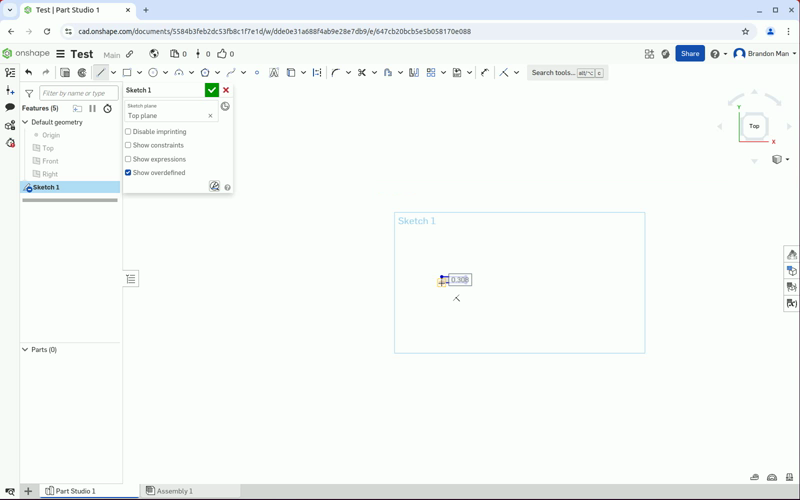
scroll(-6)
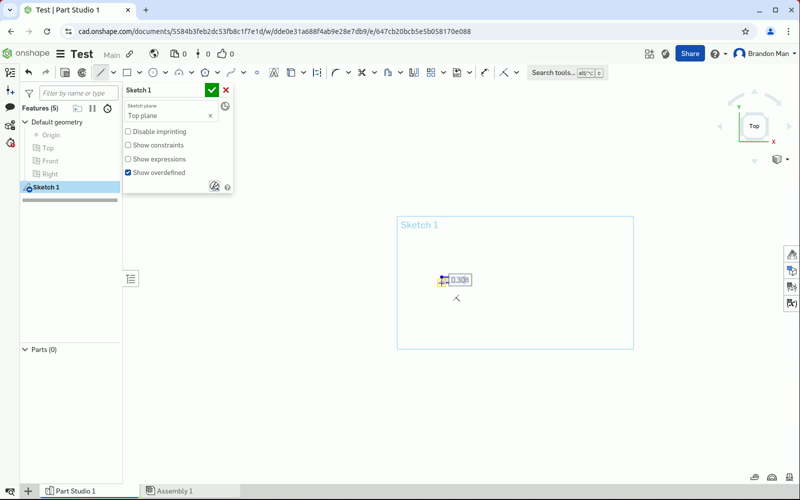
scroll(-6)
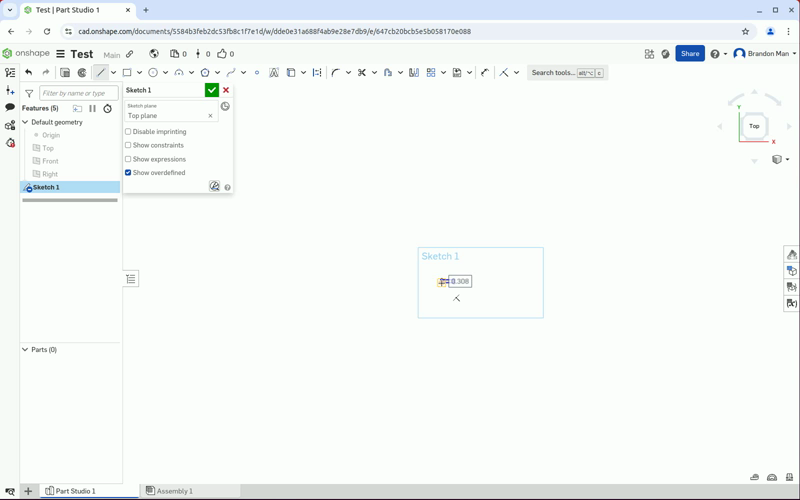
scroll(-6)
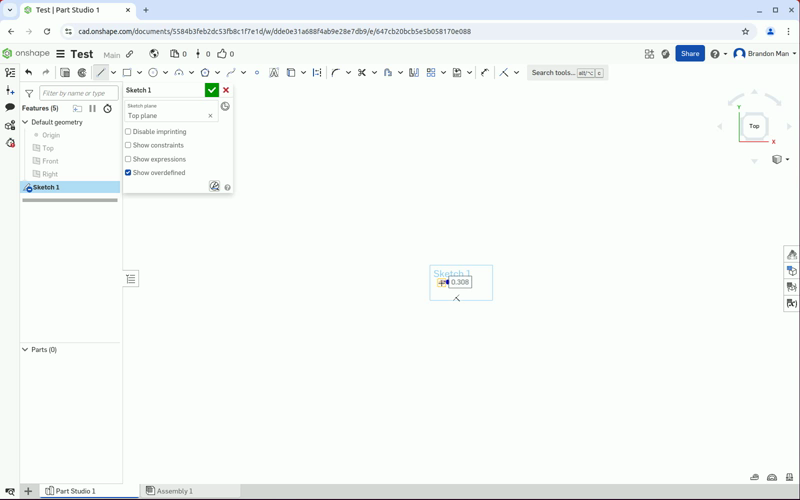
key(esc)
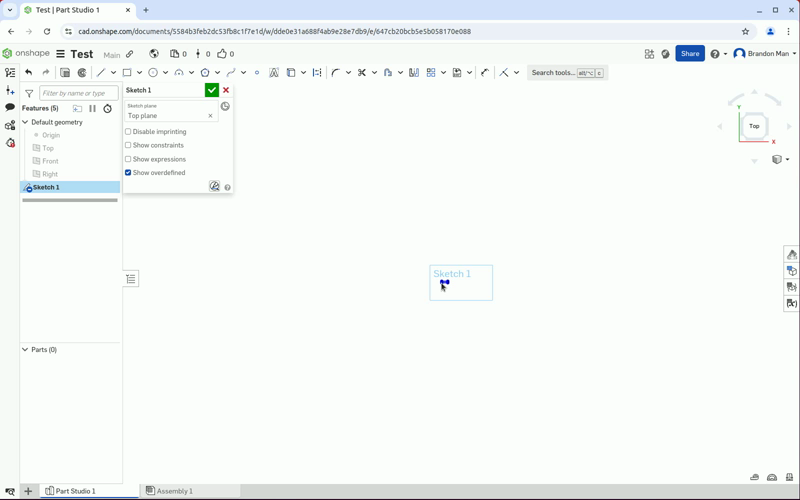
mouse_move(446, 282)
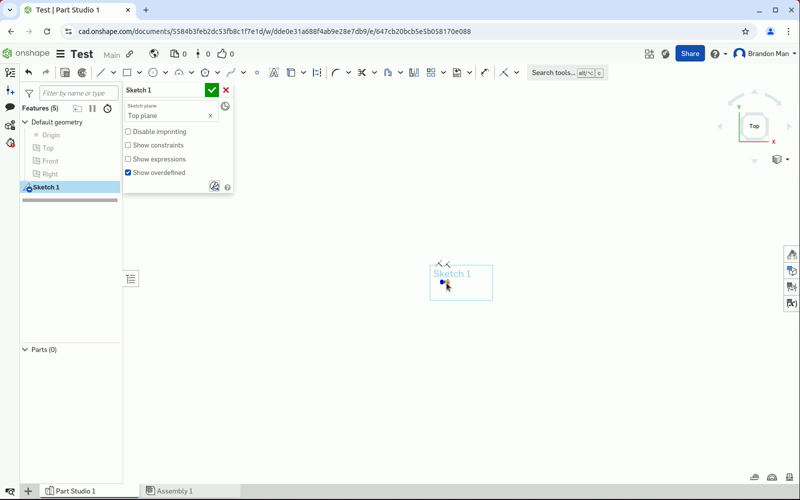
scroll(6)
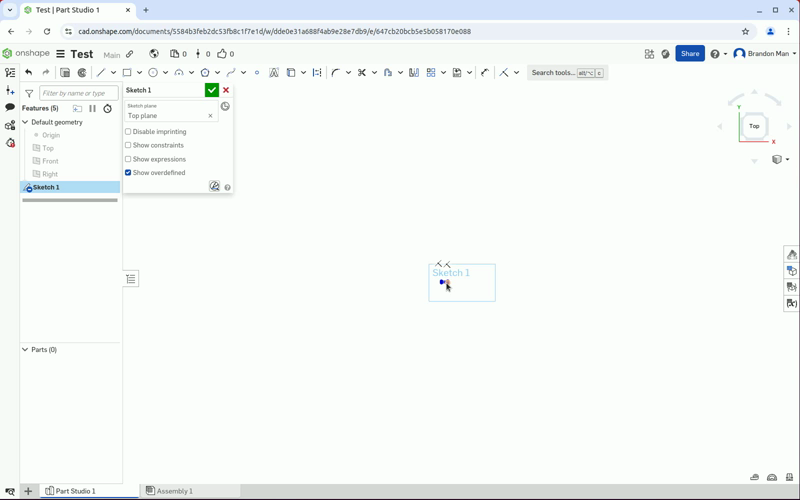
scroll(6)
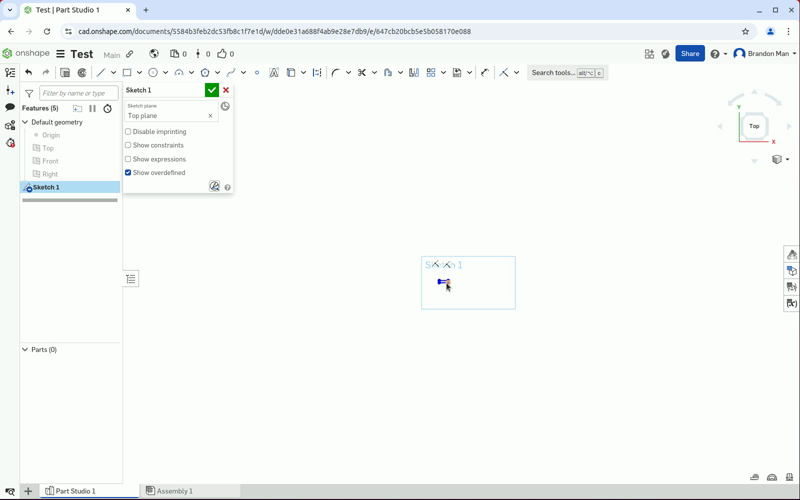
scroll(6)
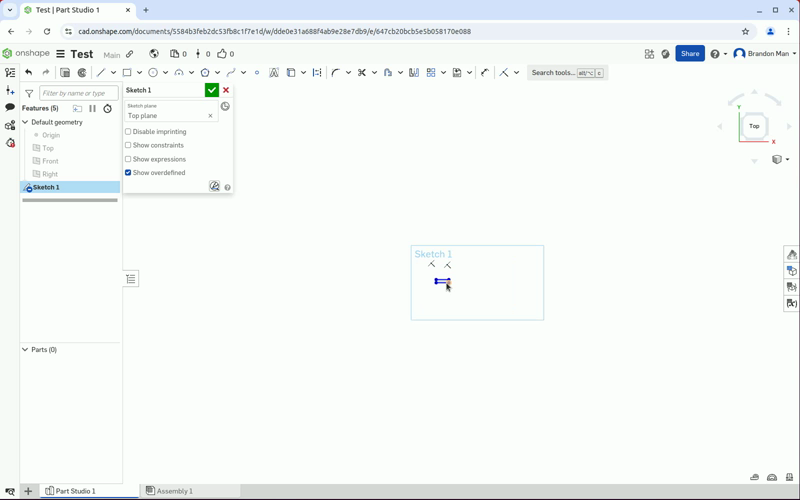
scroll(6)
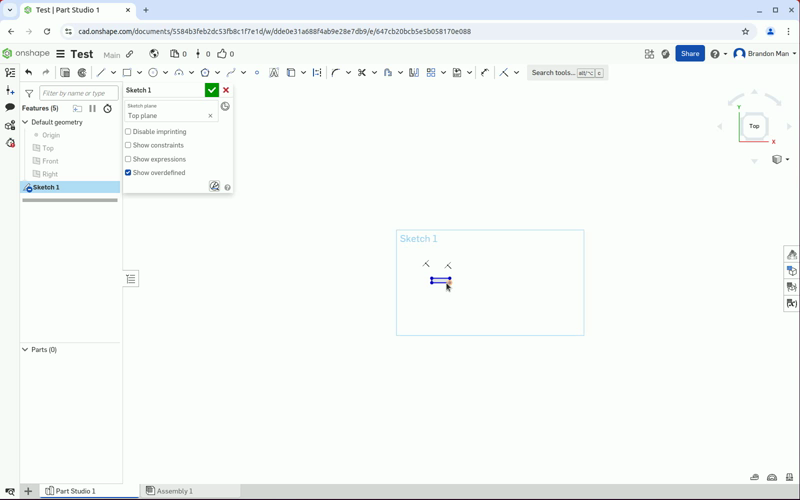
scroll(6)
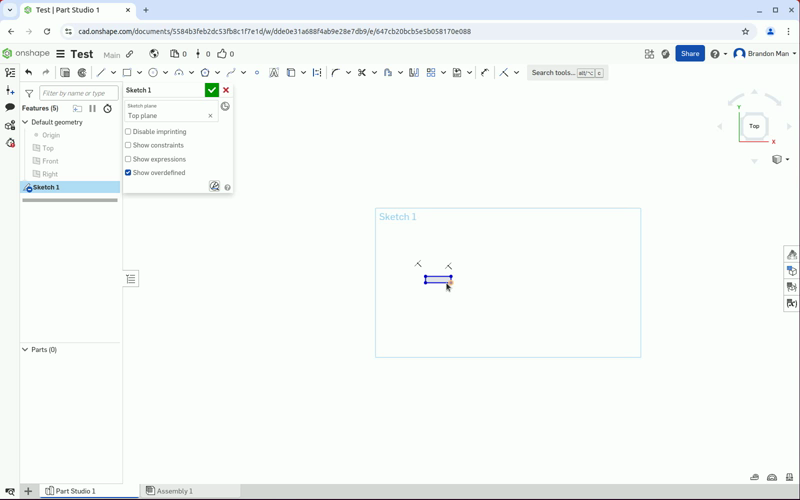
scroll(6)
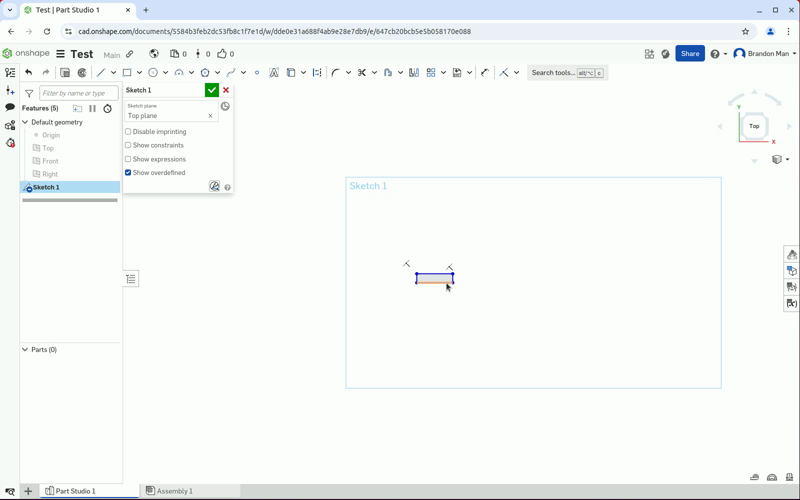
scroll(6)
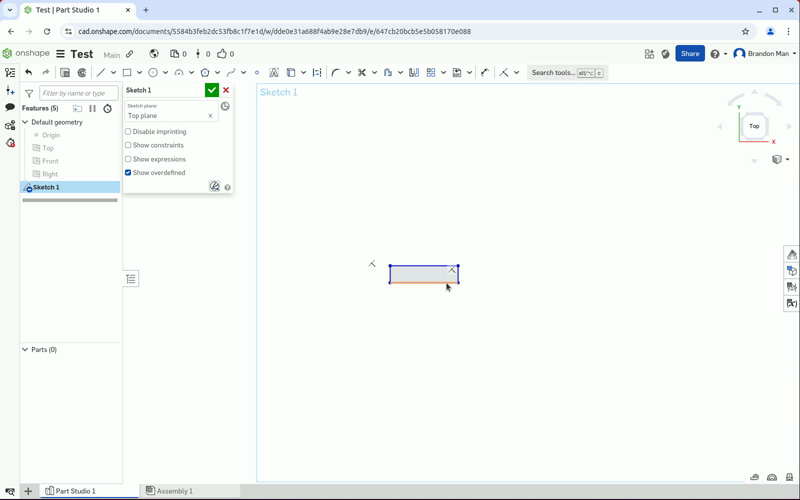
click(446, 282)
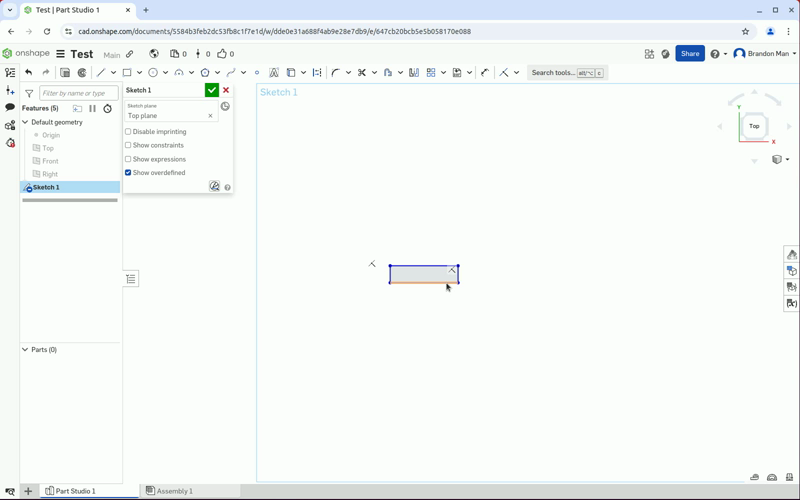
scroll(-6)
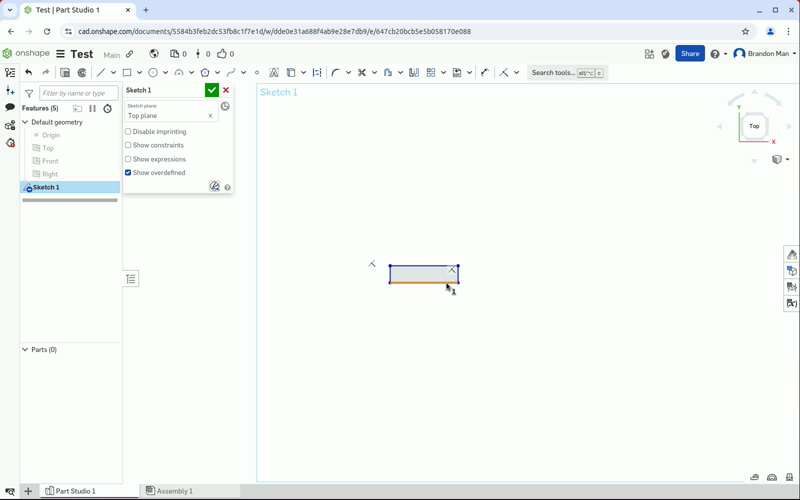
scroll(-6)
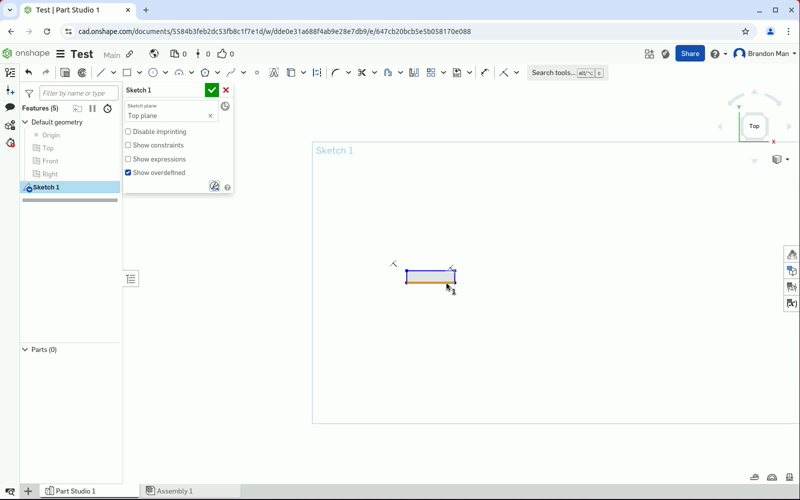
scroll(-6)
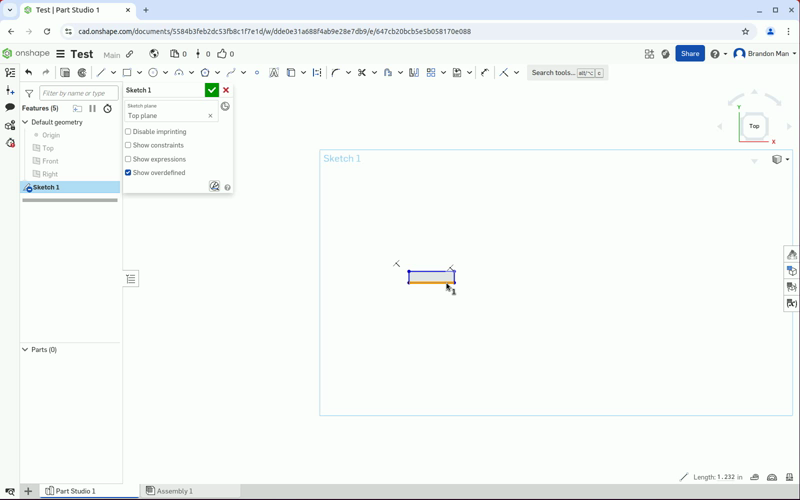
scroll(-6)
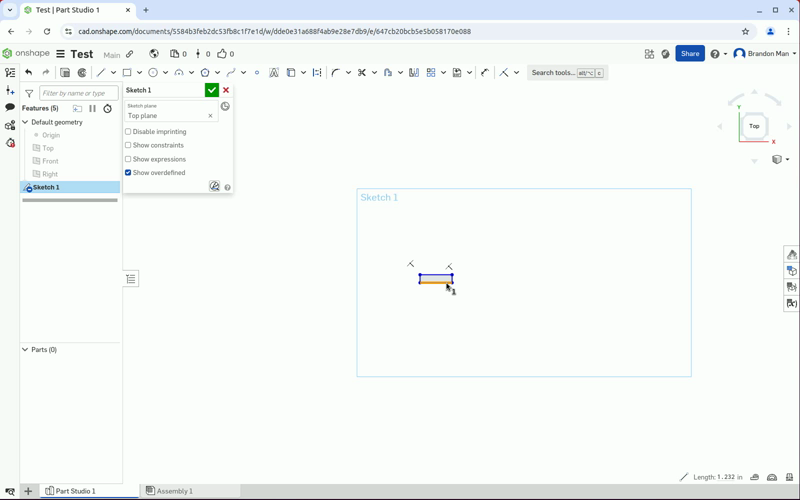
scroll(-6)
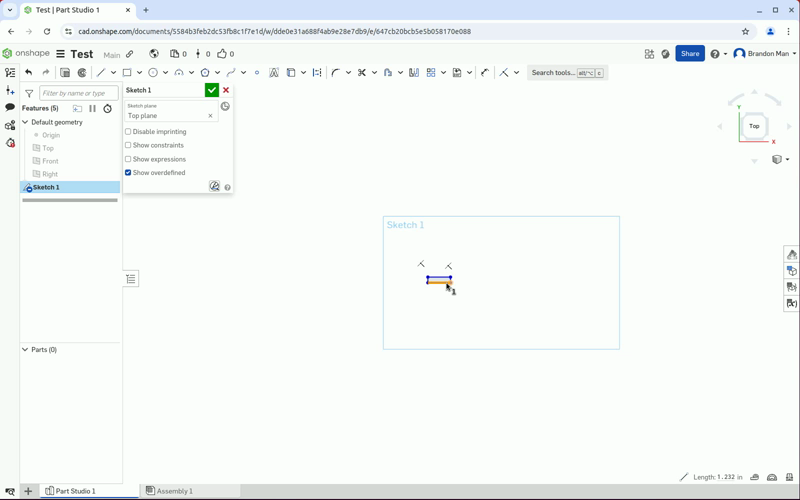
scroll(-6)
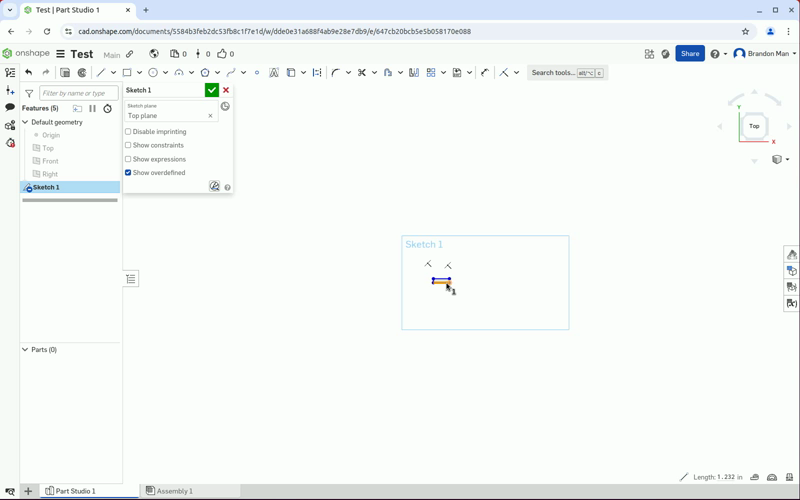
scroll(-6)
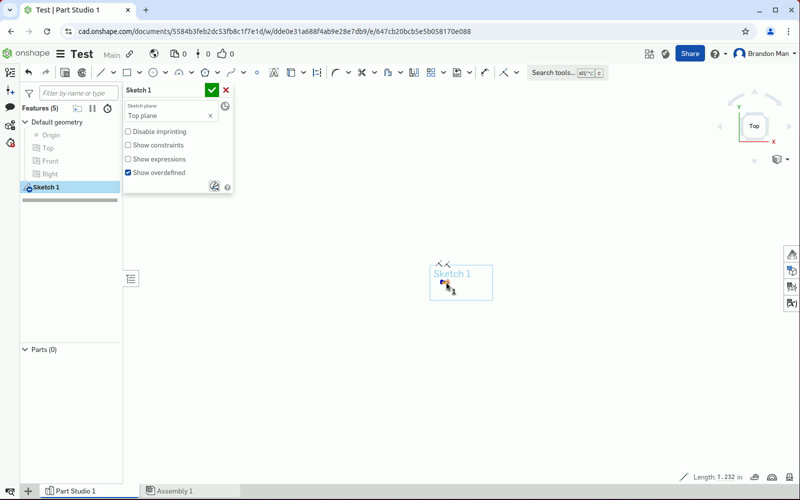
mouse_move(73, 352)
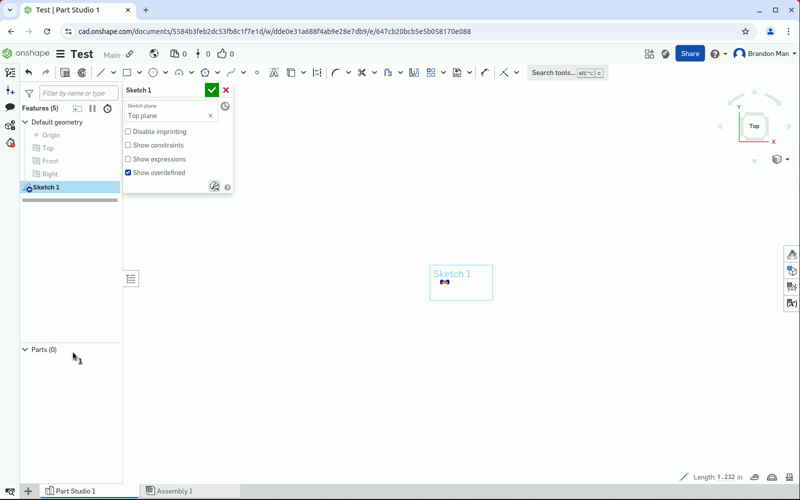
key(shift+y)
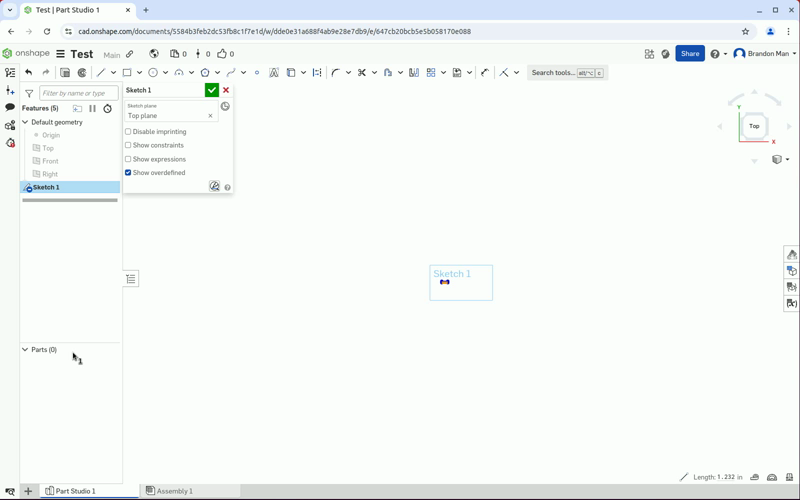
key(shift+e)
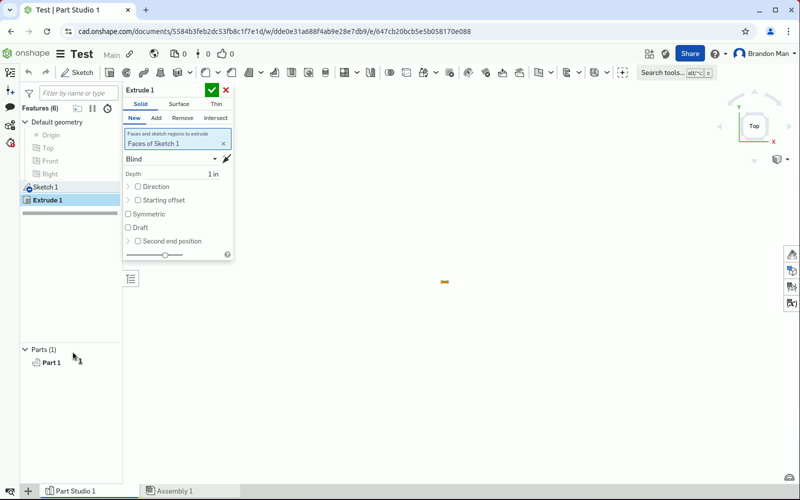
mouse_move(143, 106)
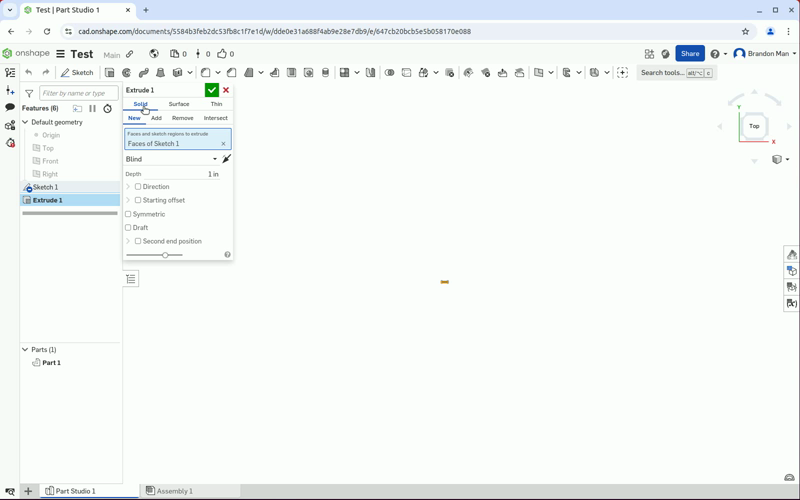
click(143, 106)
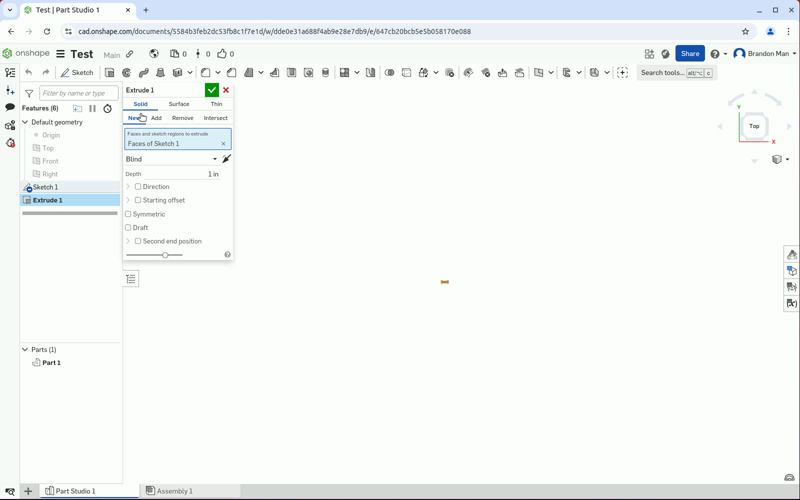
mouse_move(137, 120)
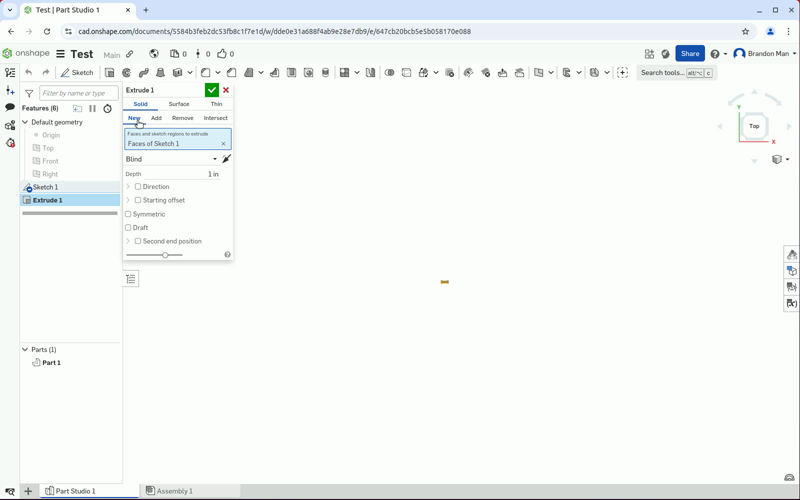
click(137, 120)
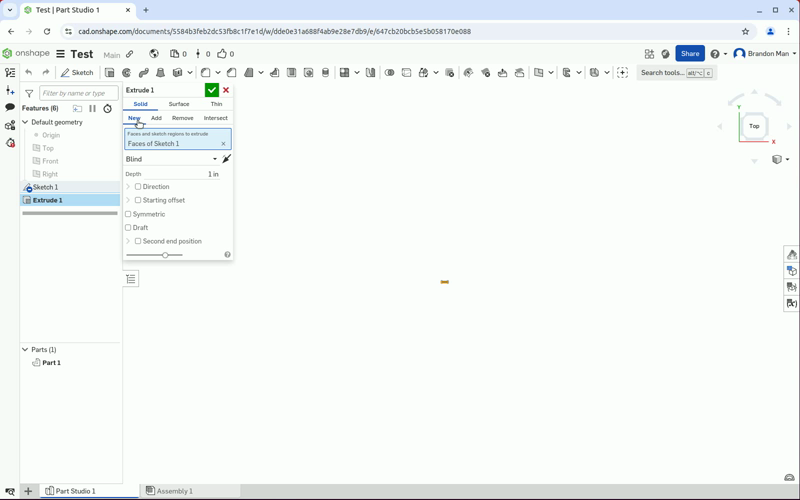
key(tab, 4)
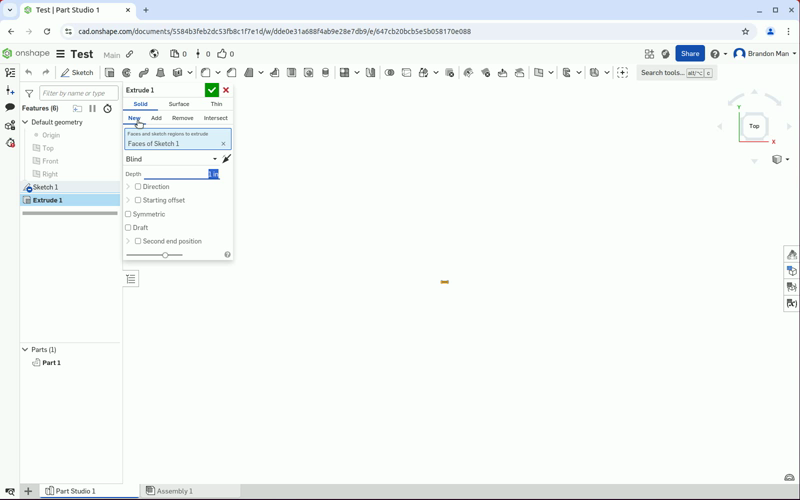
text(23.108)
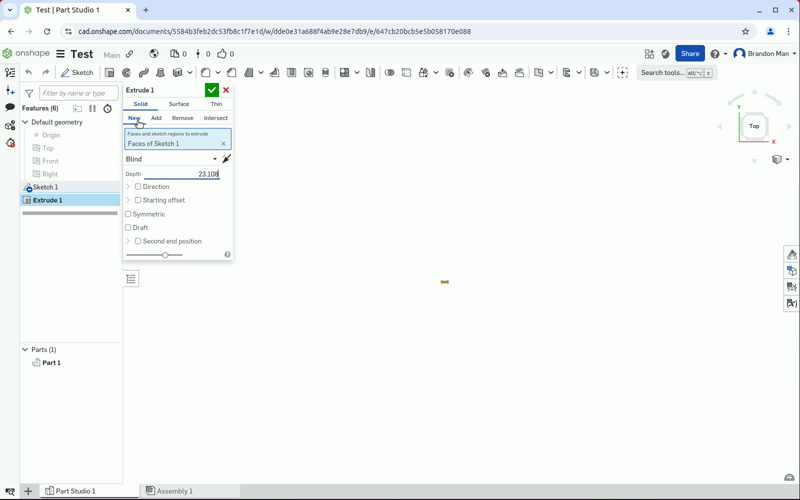
key(enter)
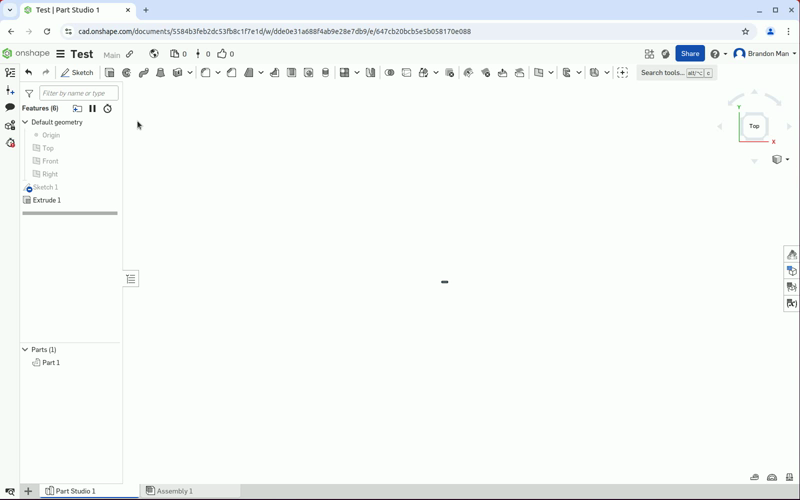
key(shift+h)
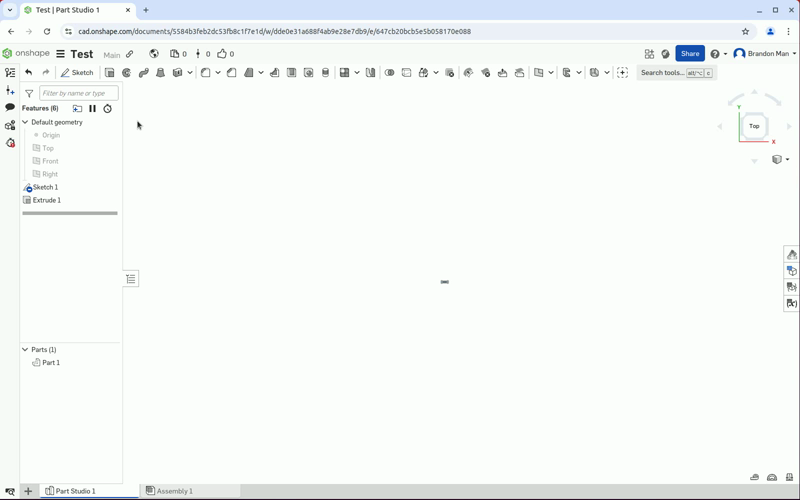
key(shift+h)
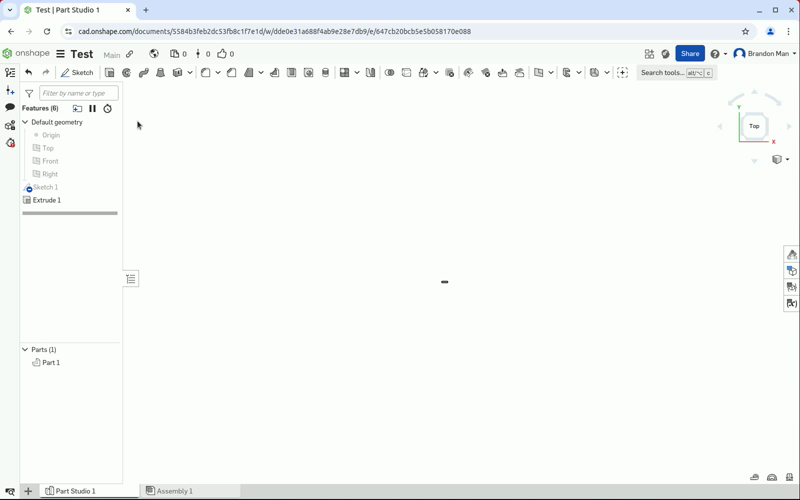
mouse_move(73, 189)
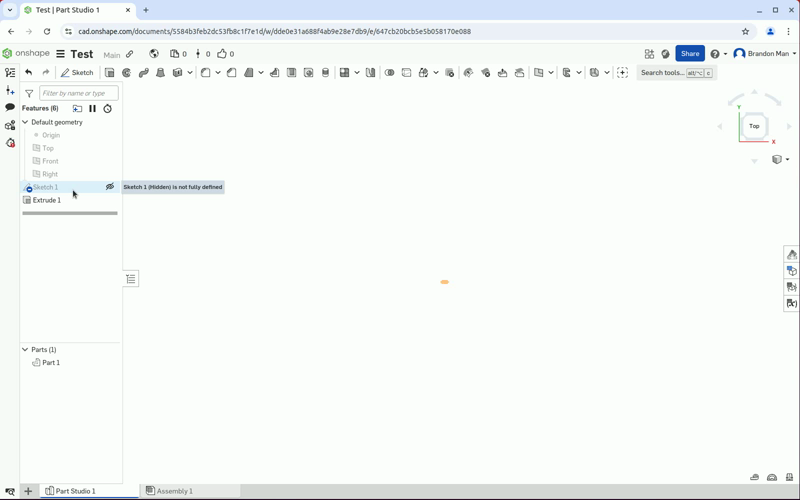
click(73, 189)
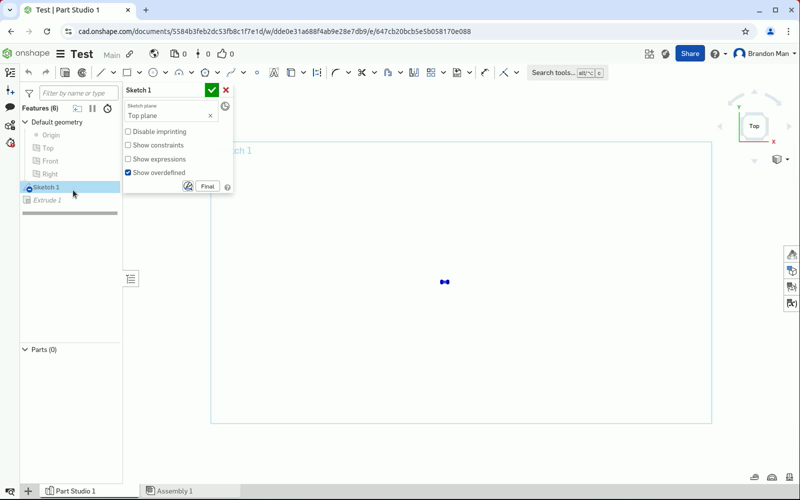
mouse_move(229, 92)
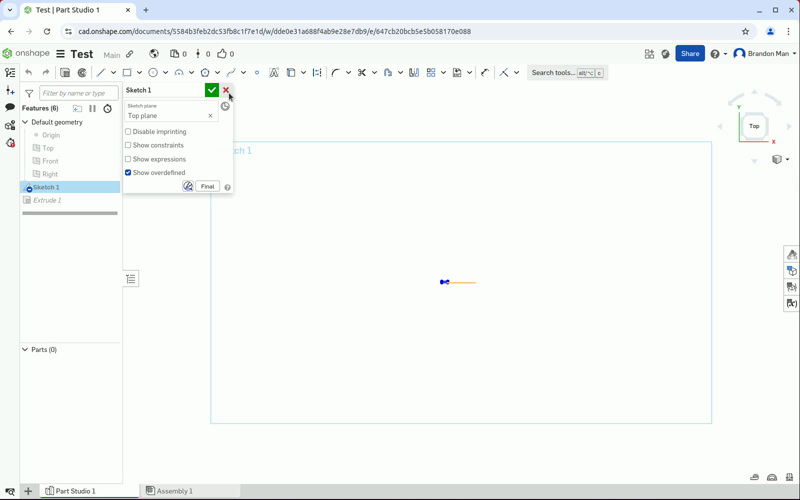
click(229, 92)
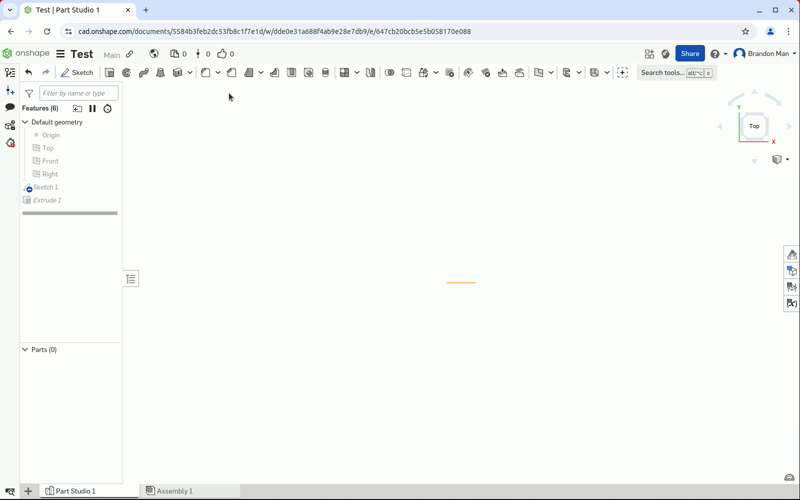
mouse_move(73, 352)
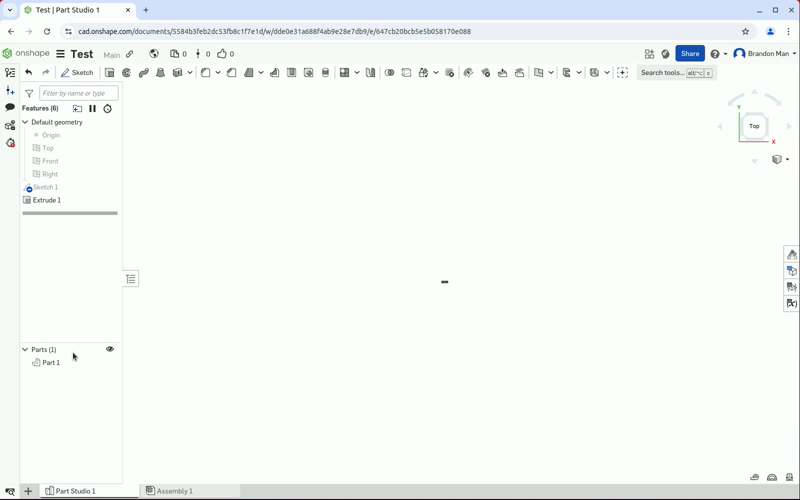
key(y)
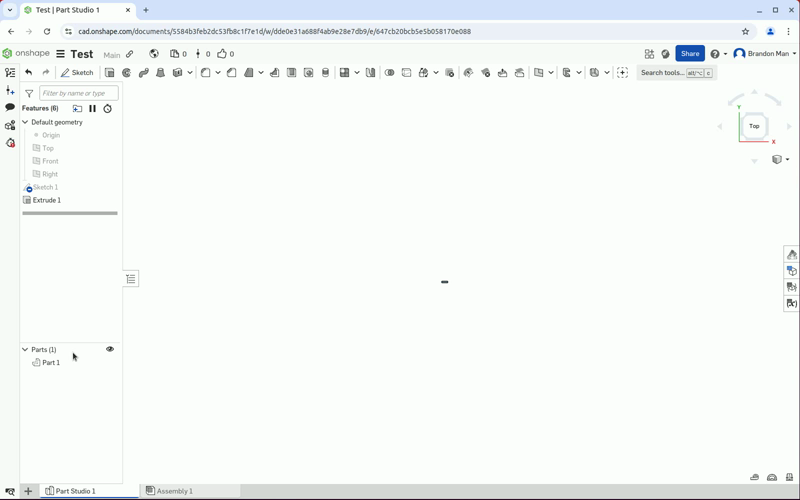
key(shift+p)
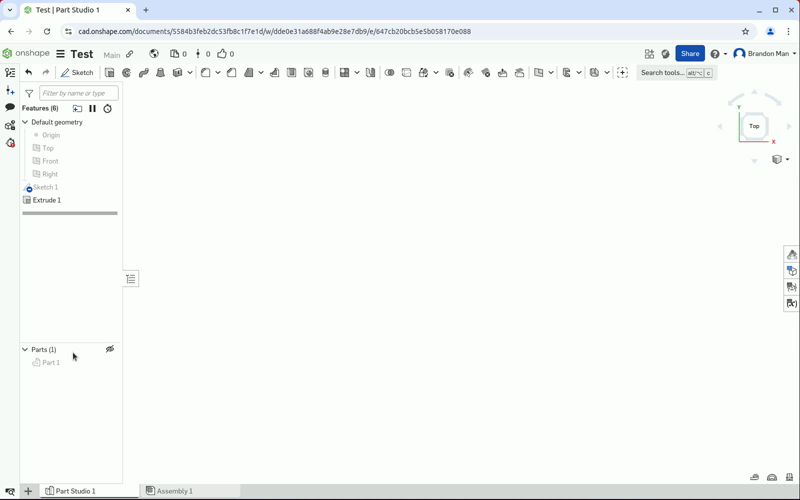
key(space)
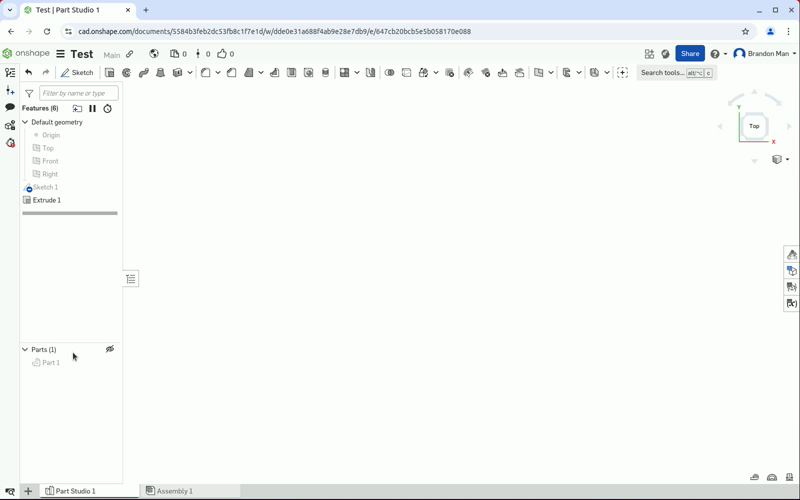
key_down(shift)
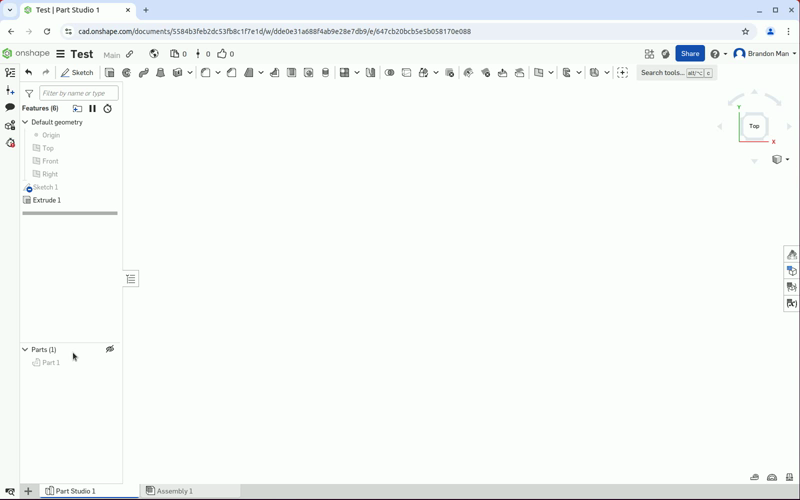
key(up)
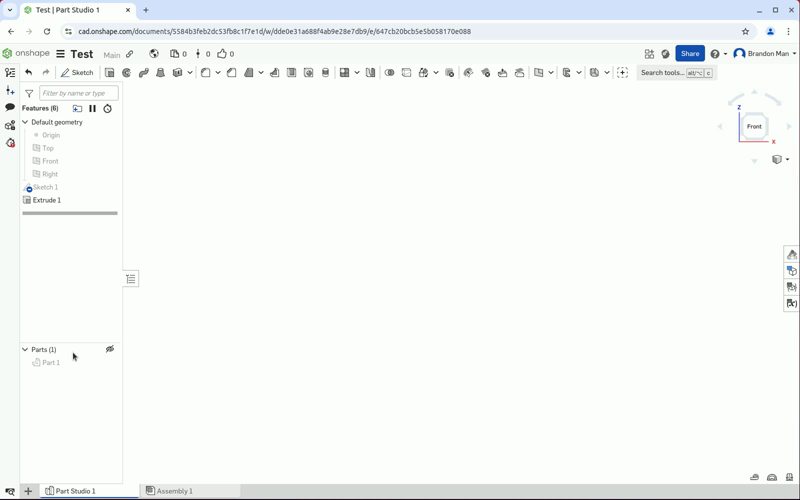
key_up(shift)
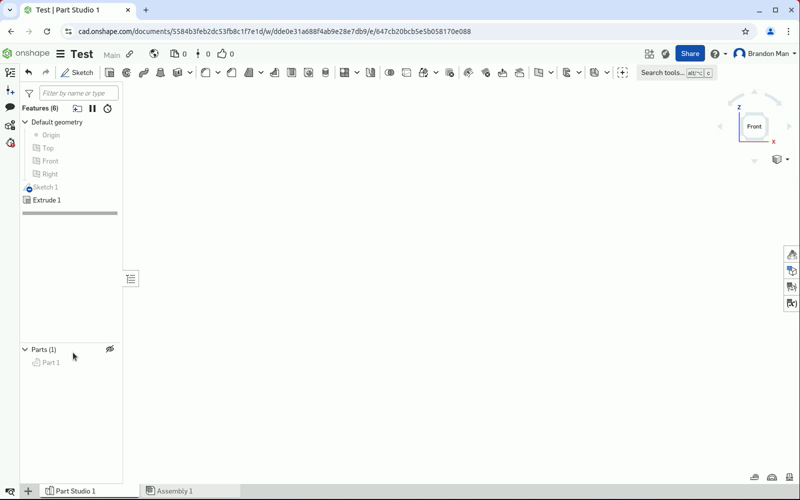
mouse_move(73, 352)
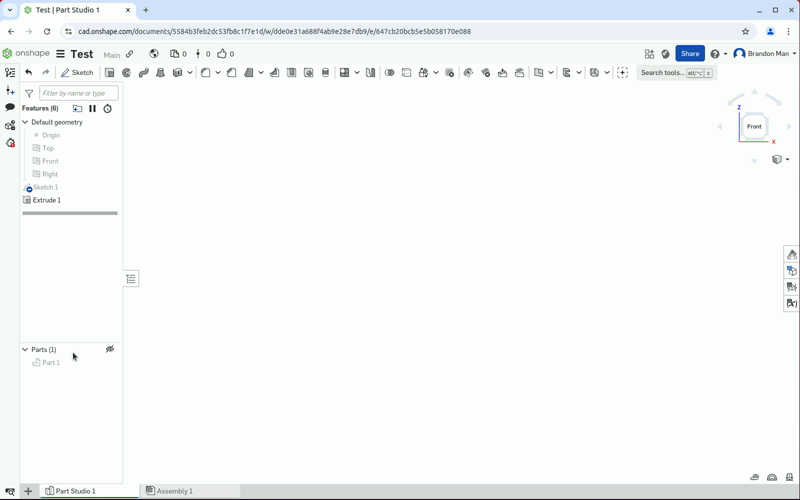
key(shift+y)
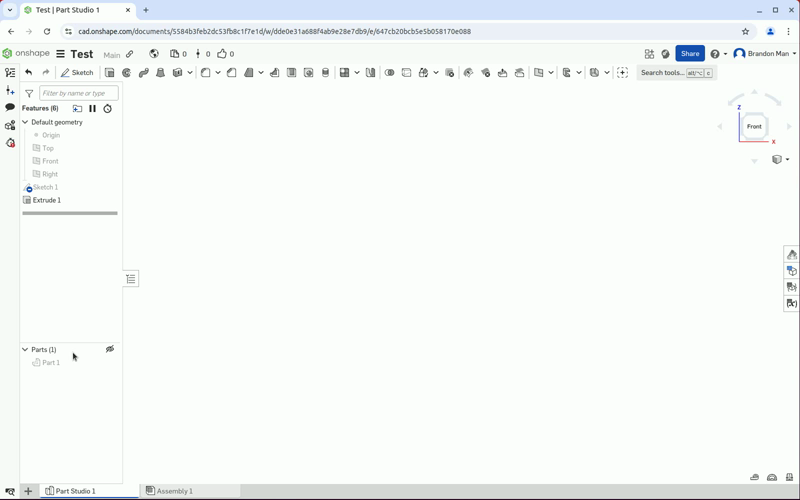
key(shift+s)
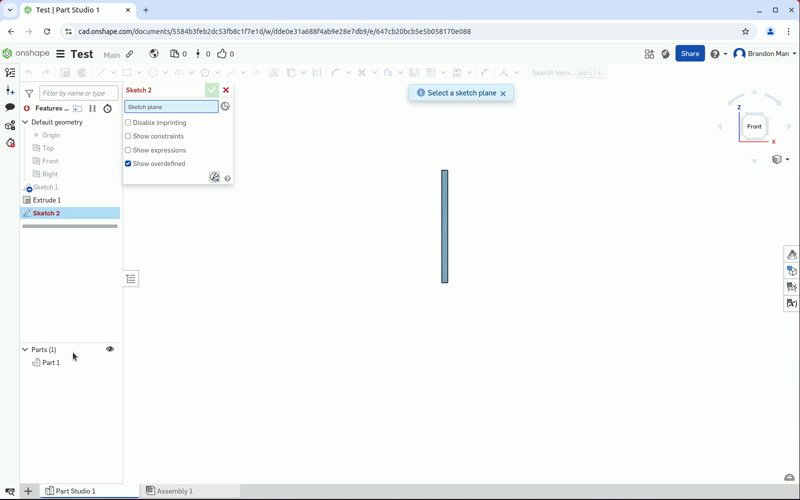
mouse_move(73, 163)
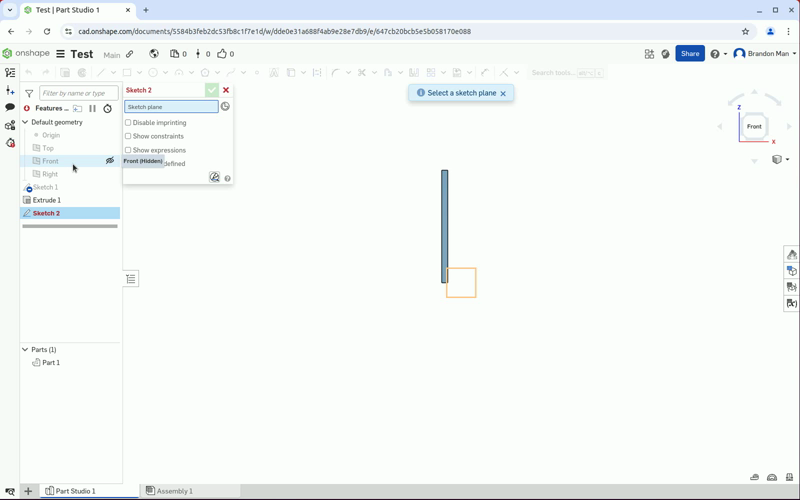
click(73, 163)
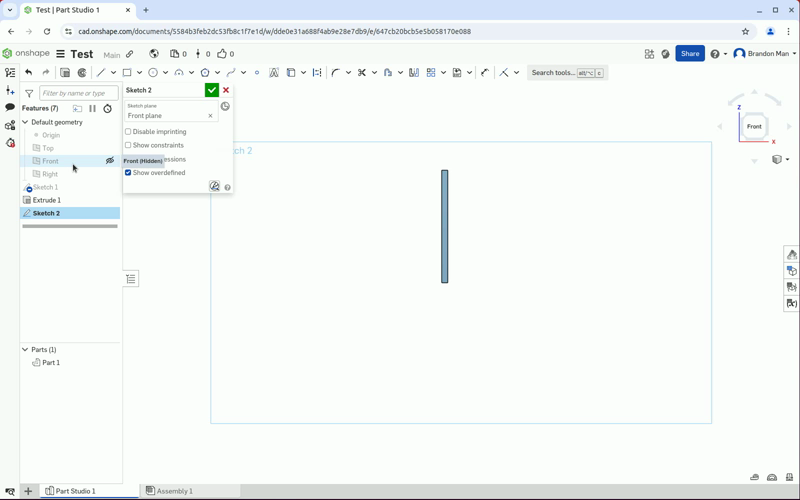
mouse_move(73, 352)
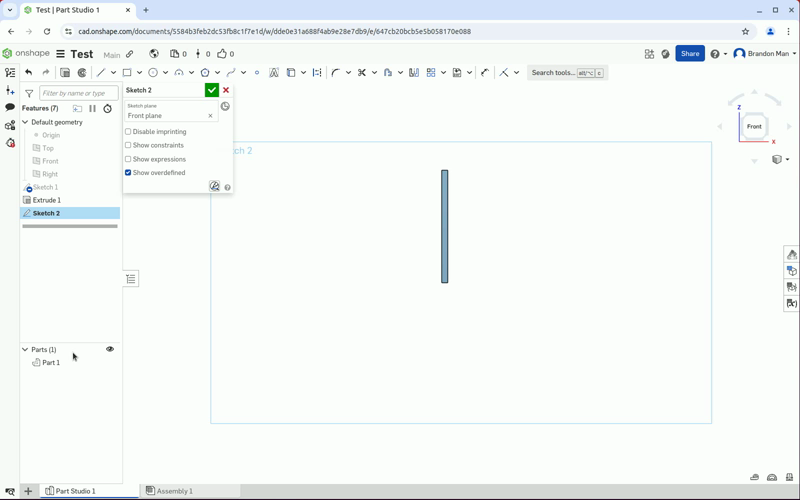
key(y)
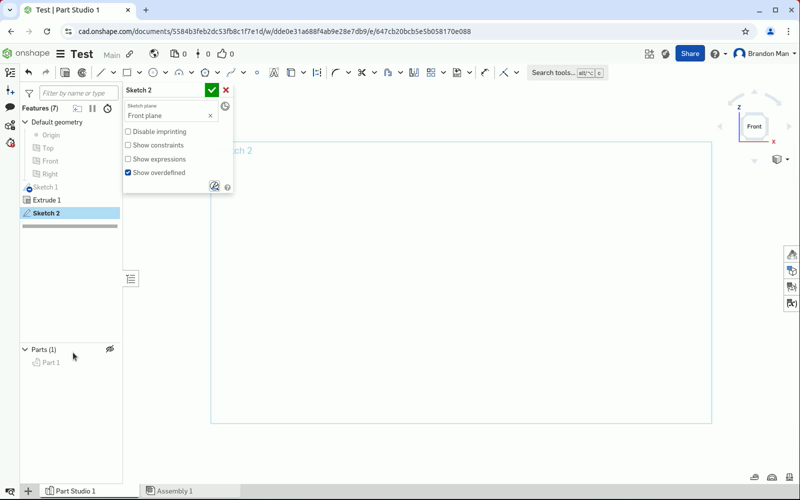
key(l)
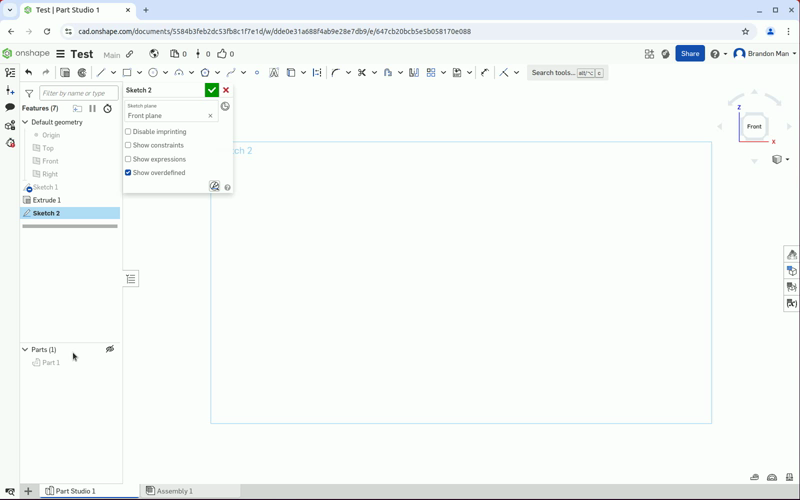
key_down(shift)
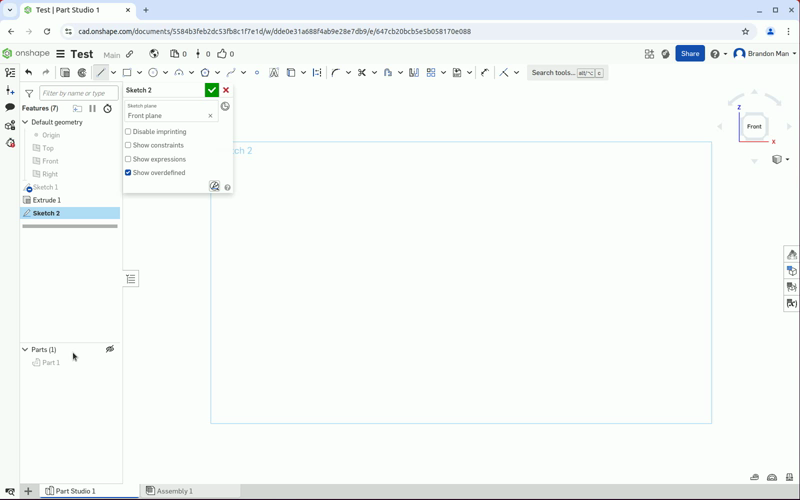
mouse_move(441, 284)
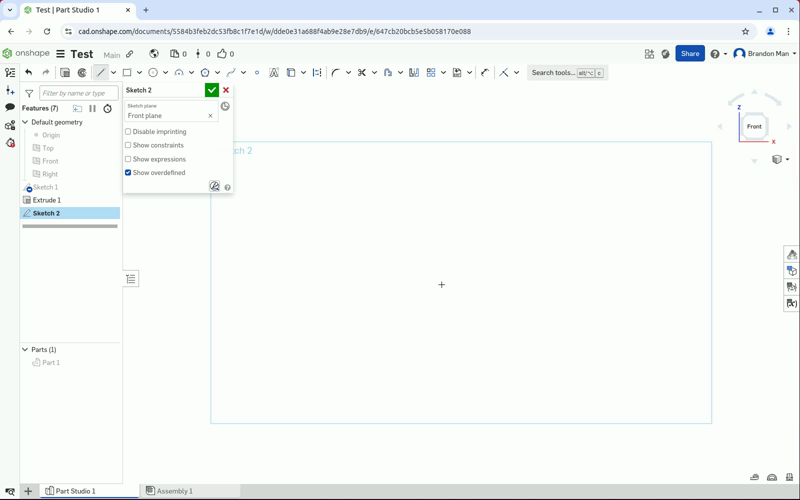
click(441, 284)
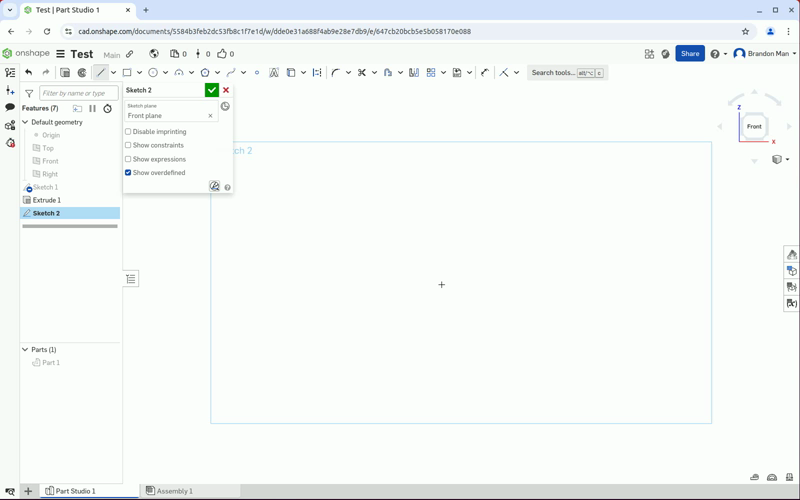
key_up(shift)
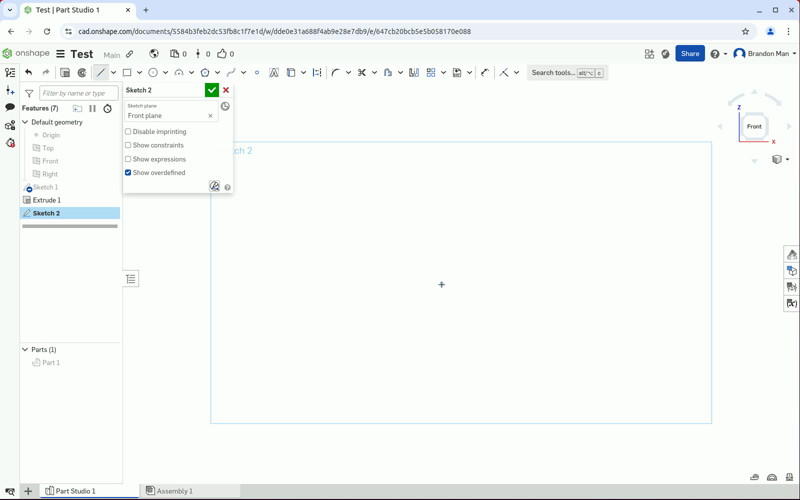
key_down(shift)
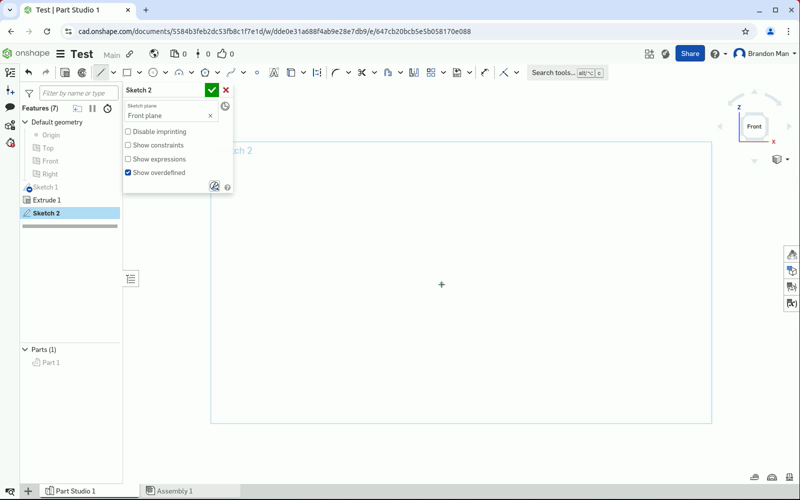
mouse_move(471, 284)
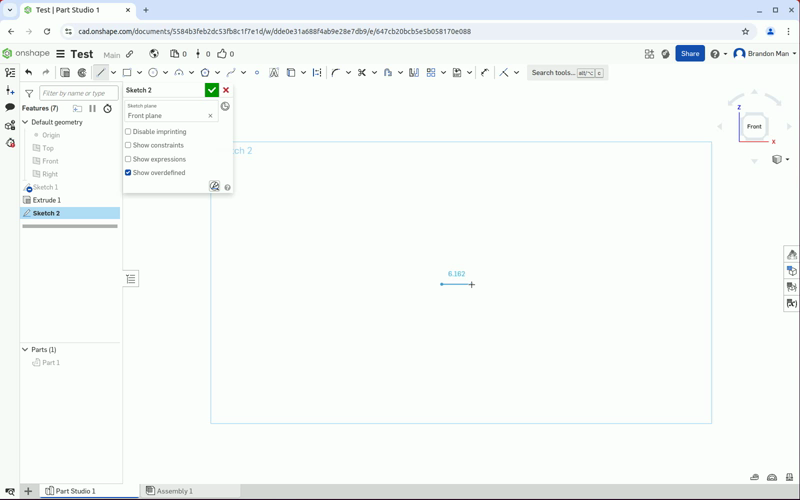
mouse_move(447, 284)
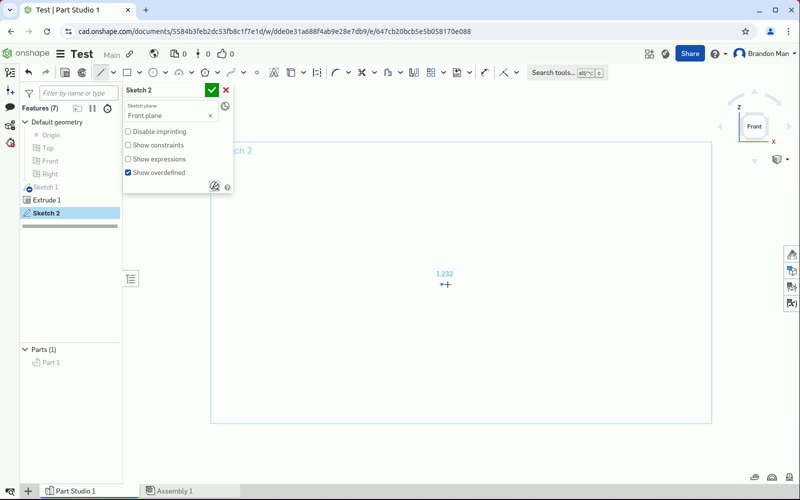
scroll(6)
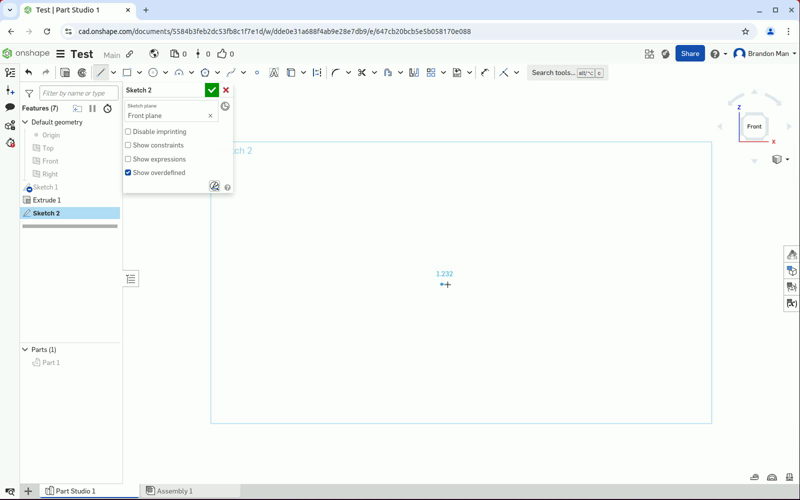
scroll(6)
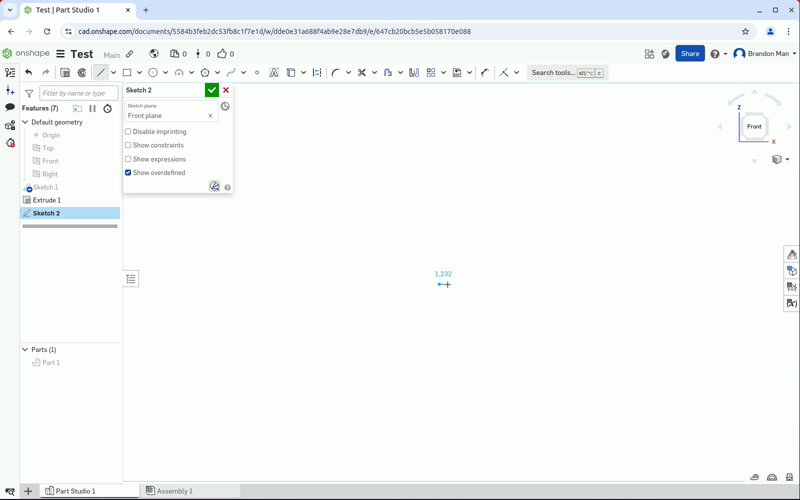
scroll(6)
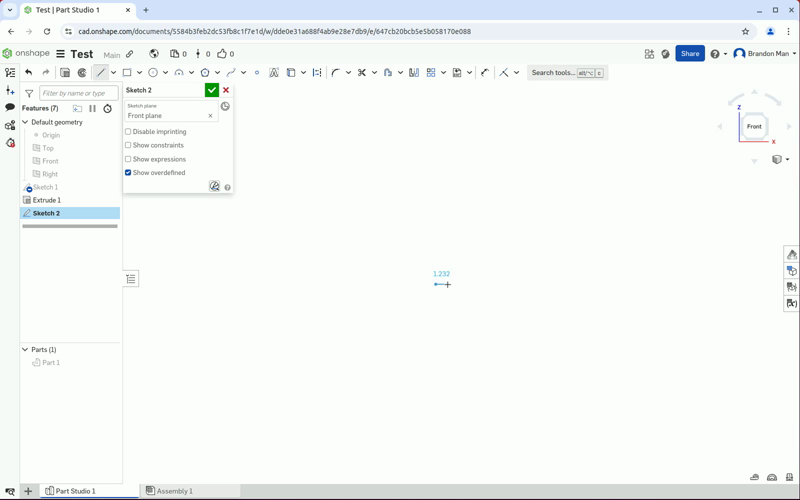
scroll(6)
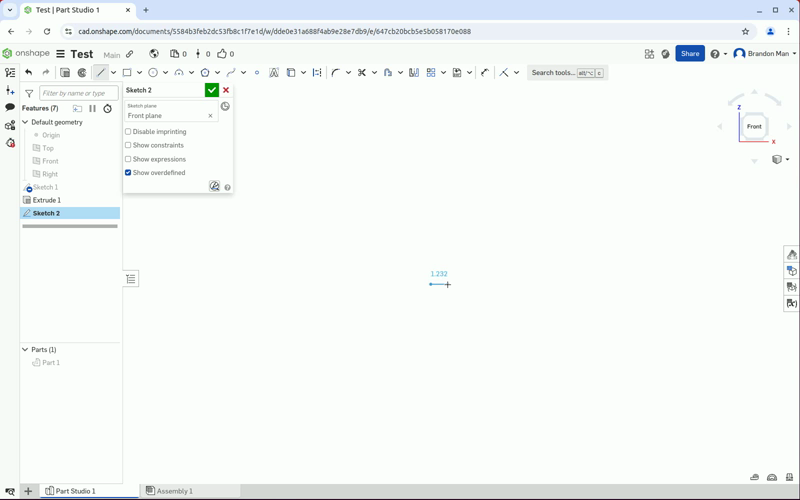
scroll(6)
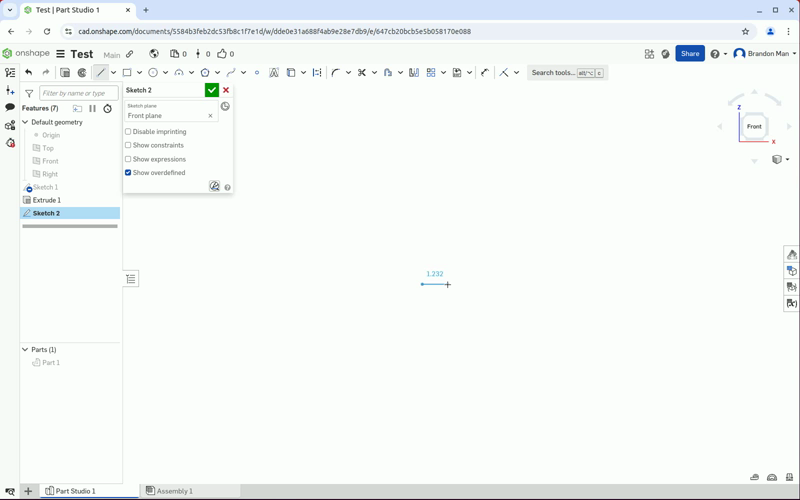
scroll(6)
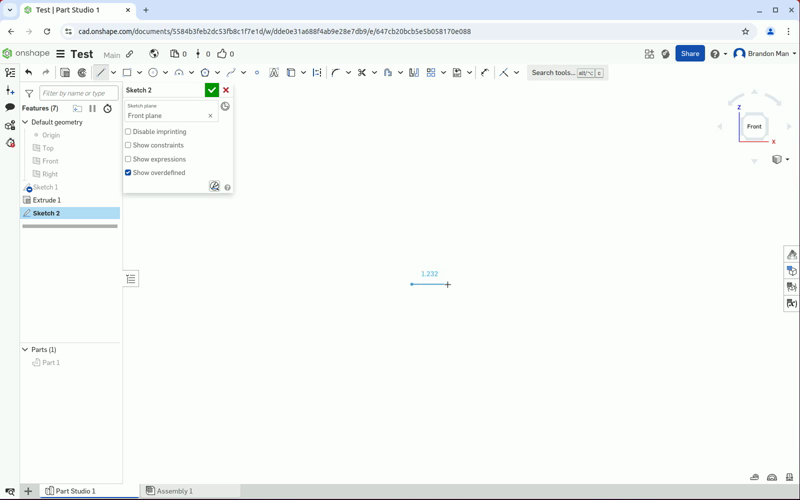
scroll(6)
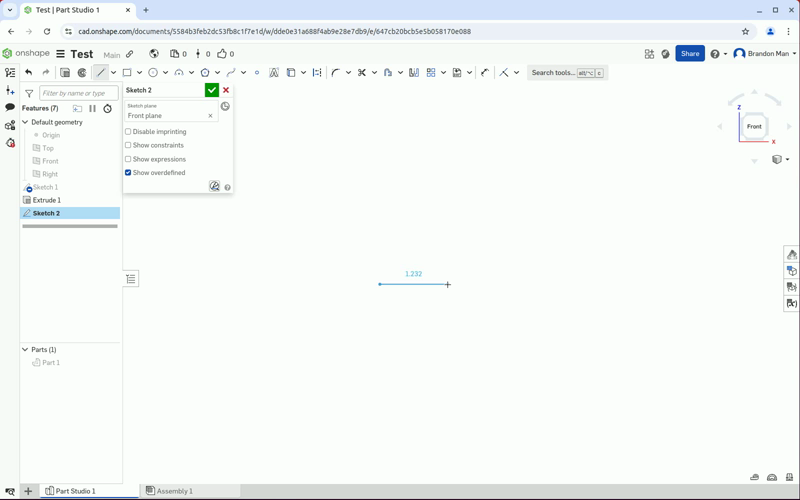
click(447, 284)
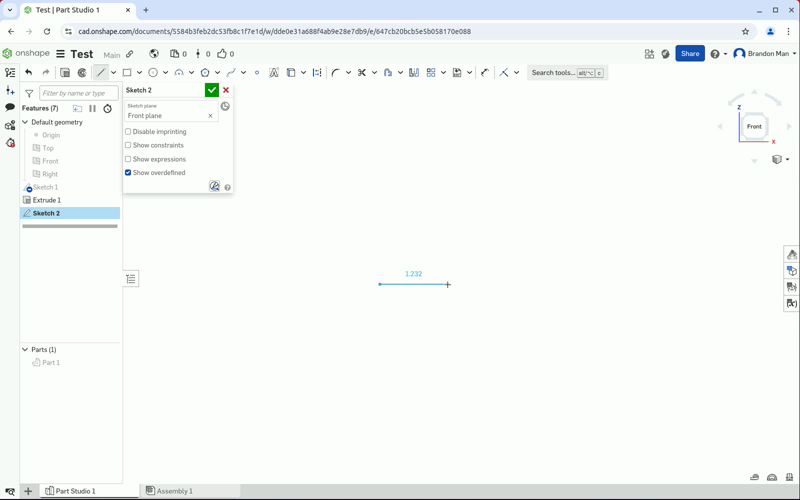
scroll(-6)
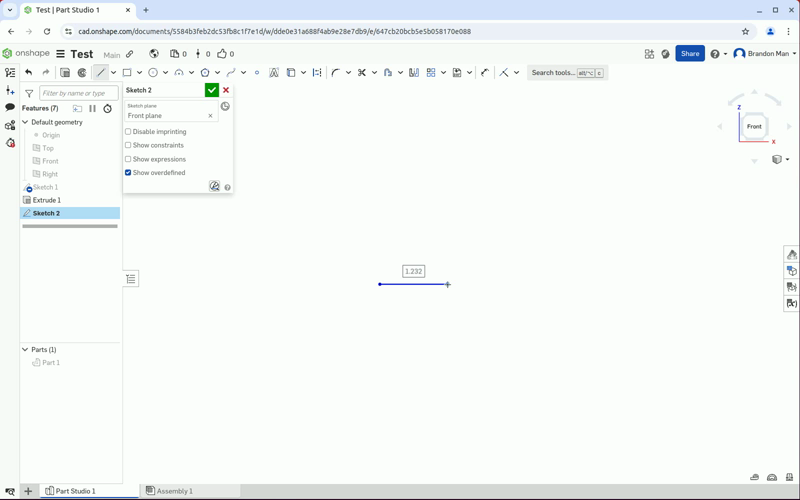
scroll(-6)
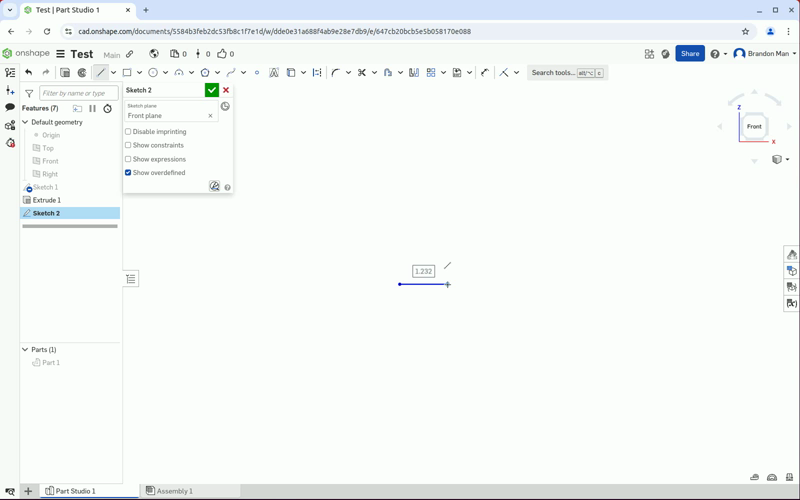
scroll(-6)
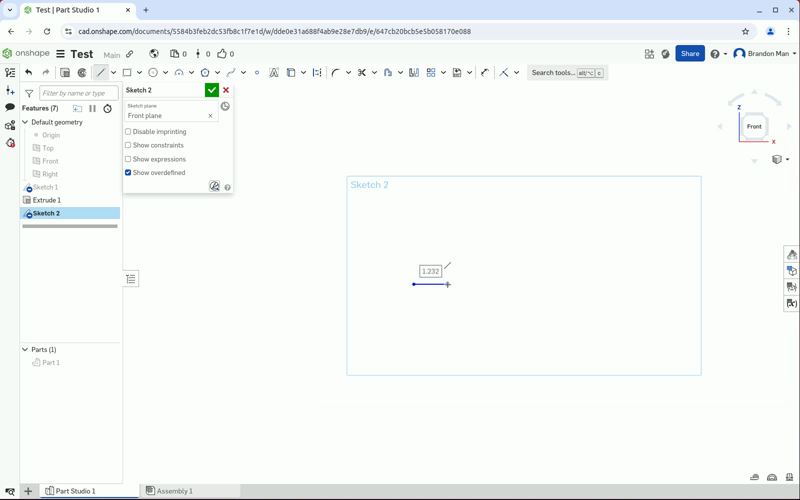
scroll(-6)
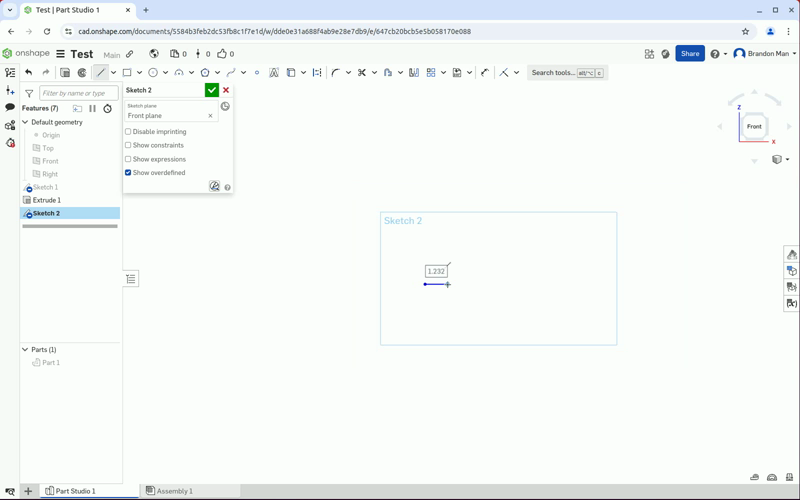
scroll(-6)
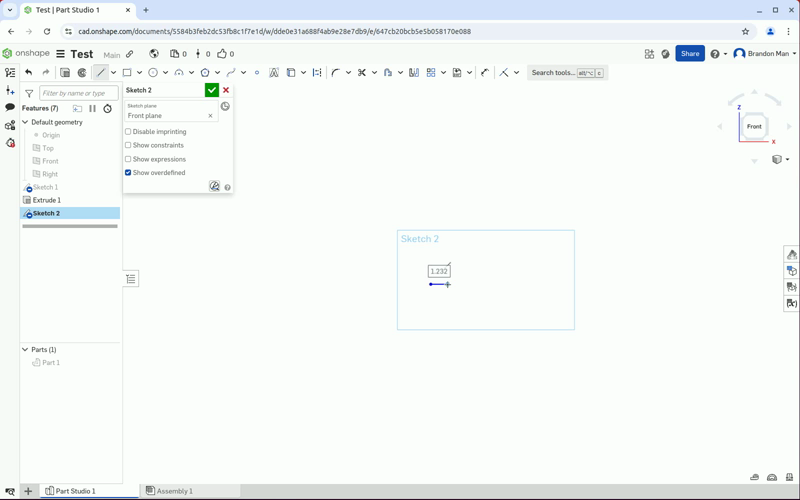
scroll(-6)
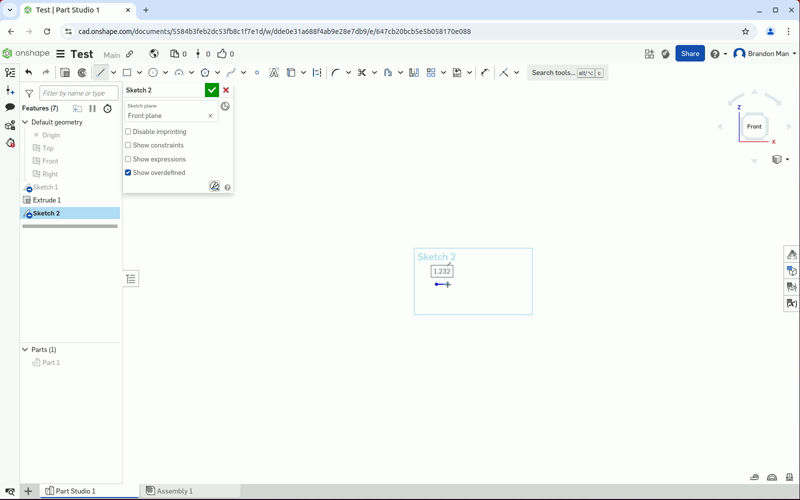
scroll(-6)
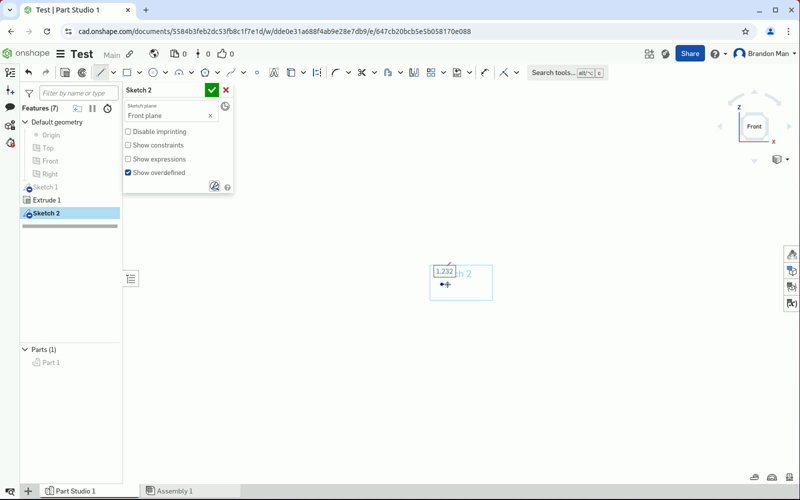
key_up(shift)
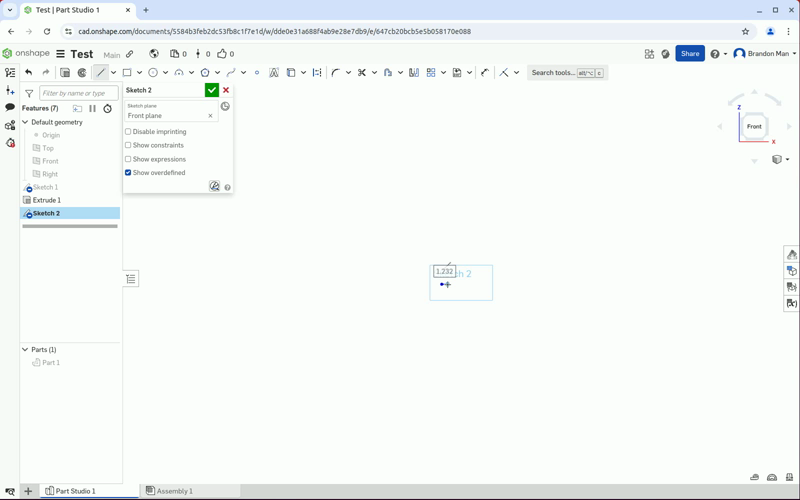
key_down(shift)
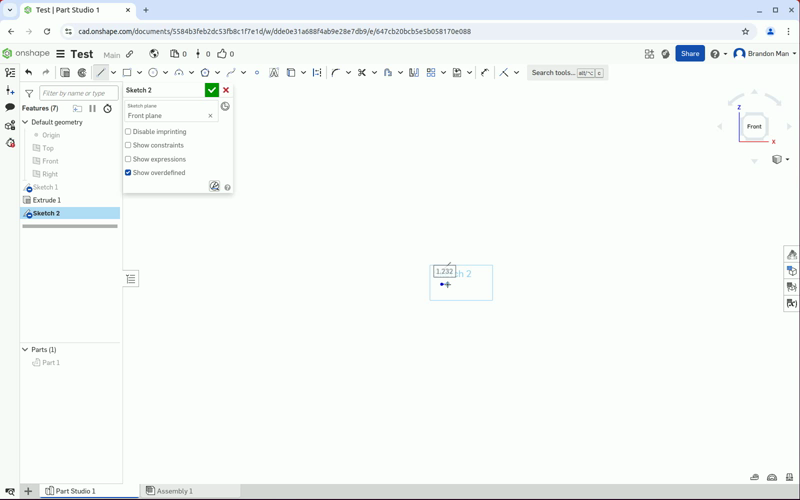
mouse_move(477, 284)
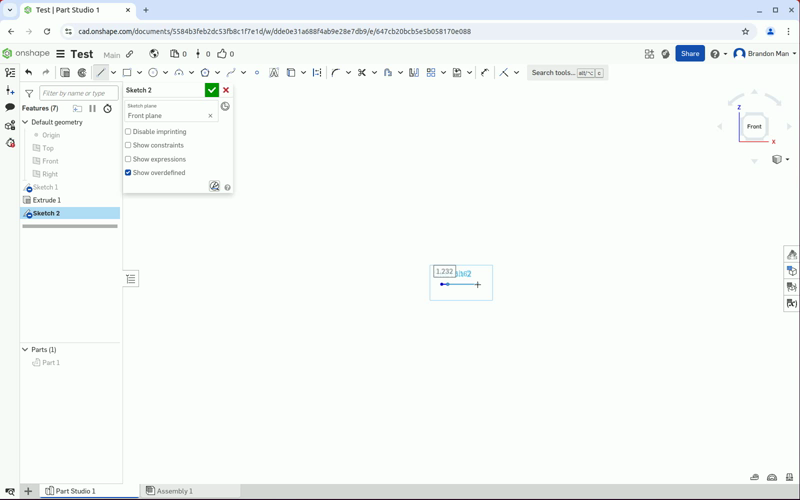
mouse_move(447, 283)
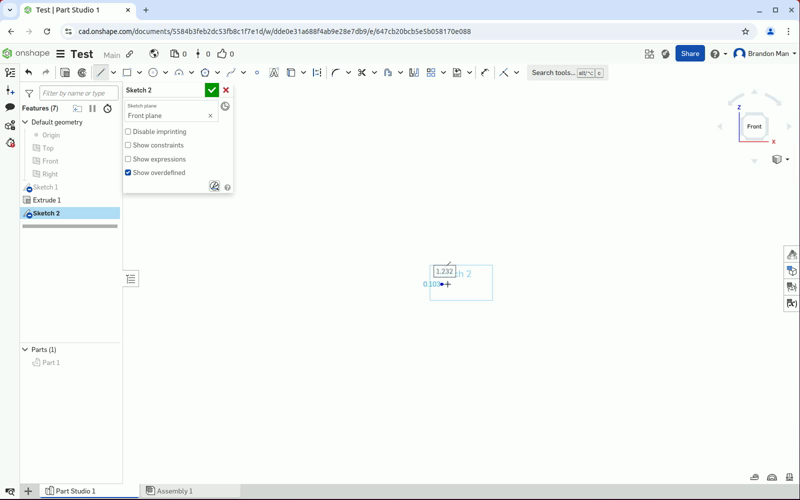
scroll(6)
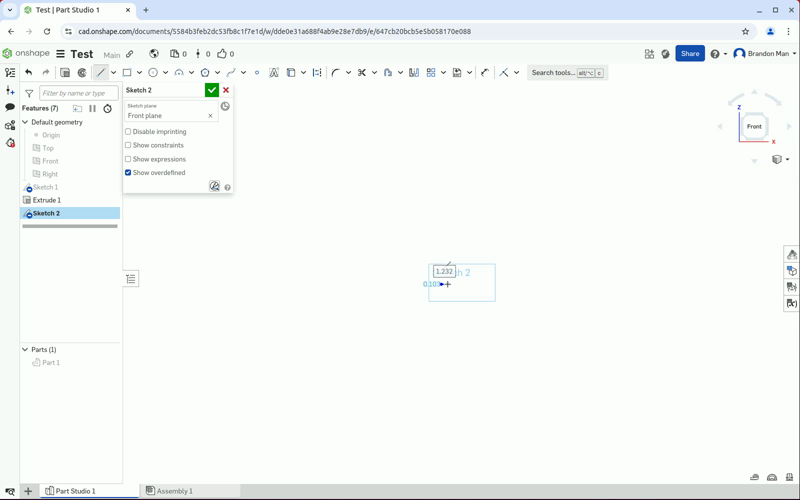
scroll(6)
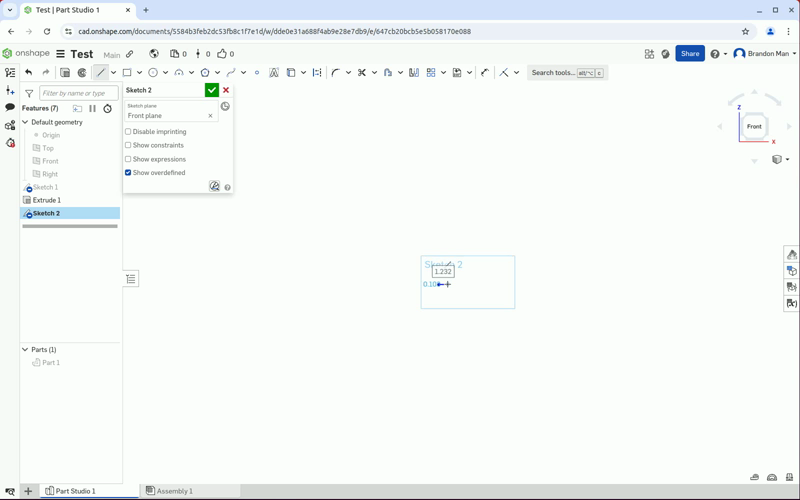
scroll(6)
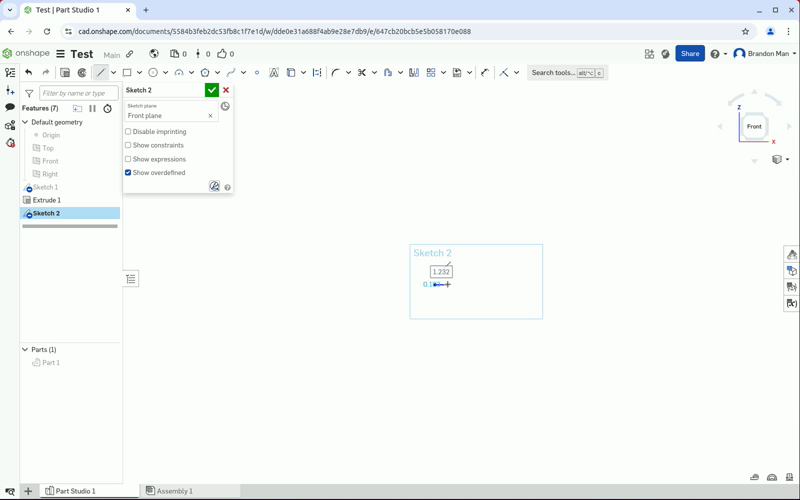
scroll(6)
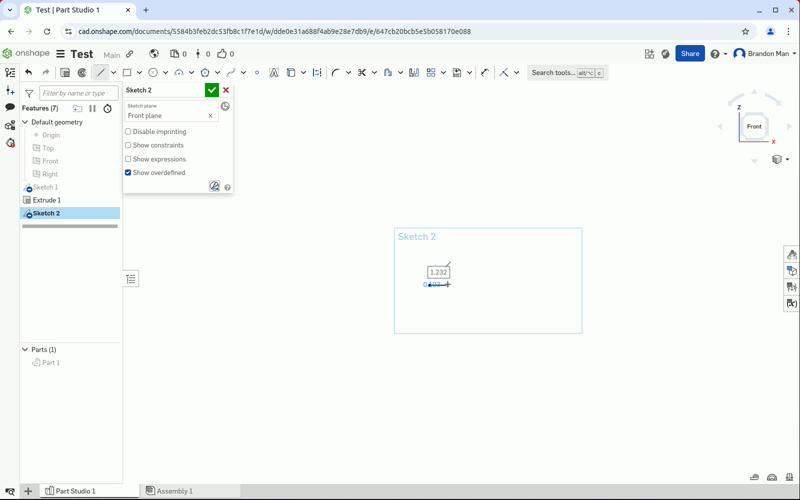
scroll(6)
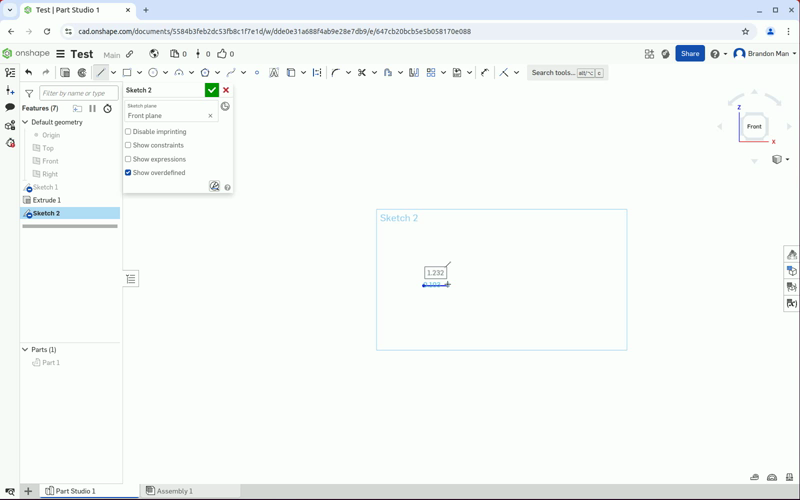
scroll(6)
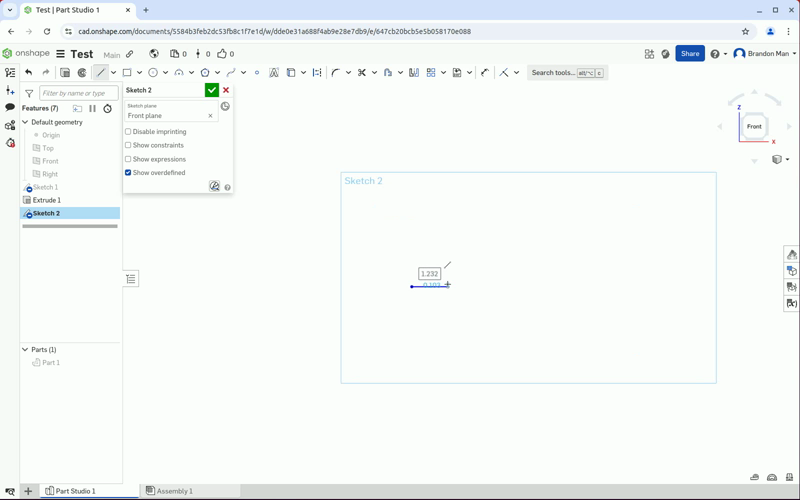
scroll(6)
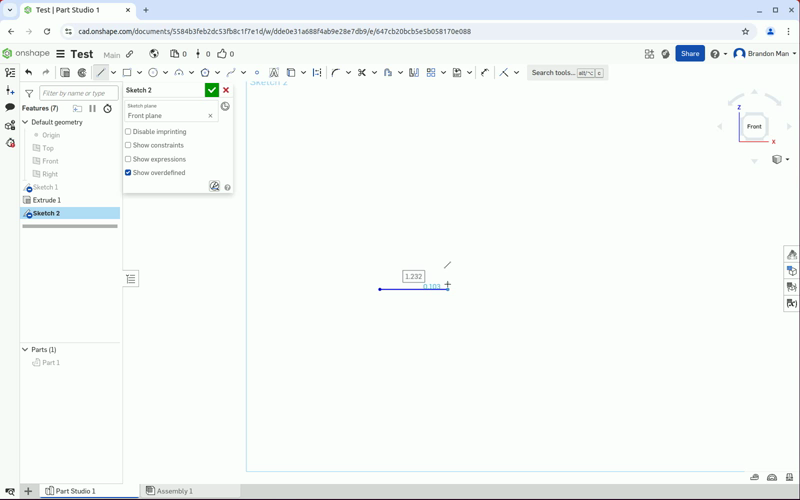
click(447, 283)
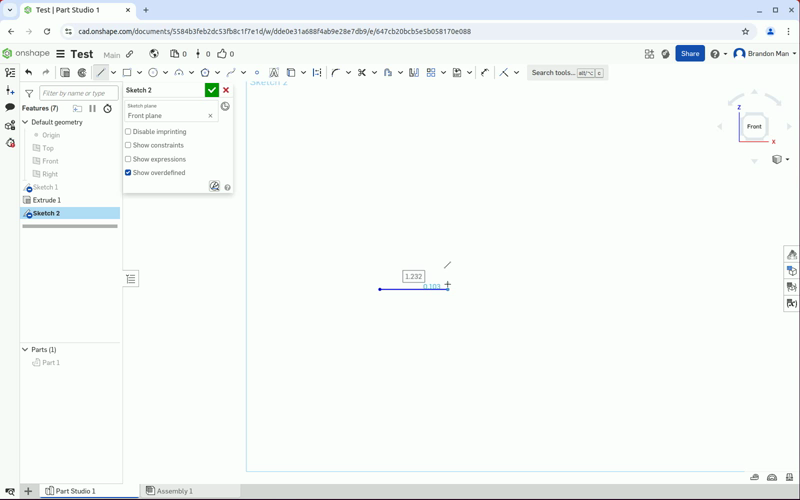
scroll(-6)
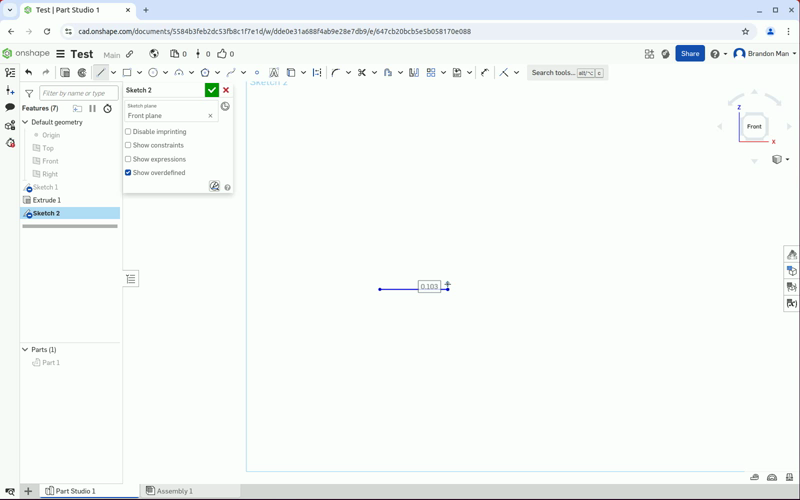
scroll(-6)
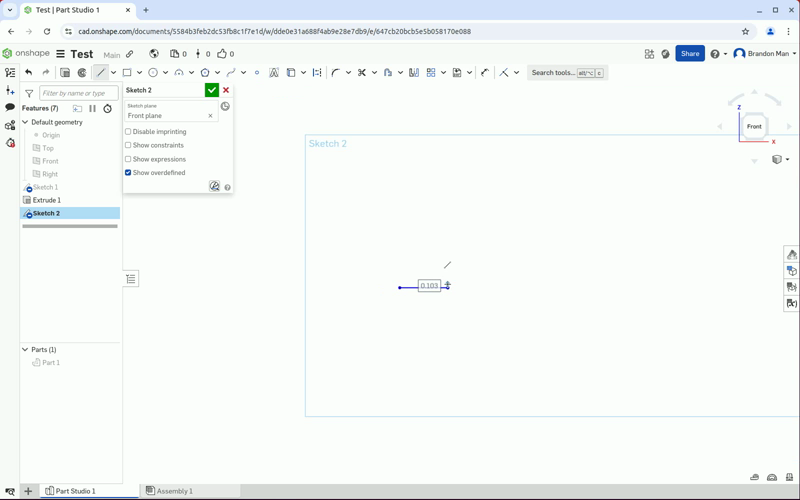
scroll(-6)
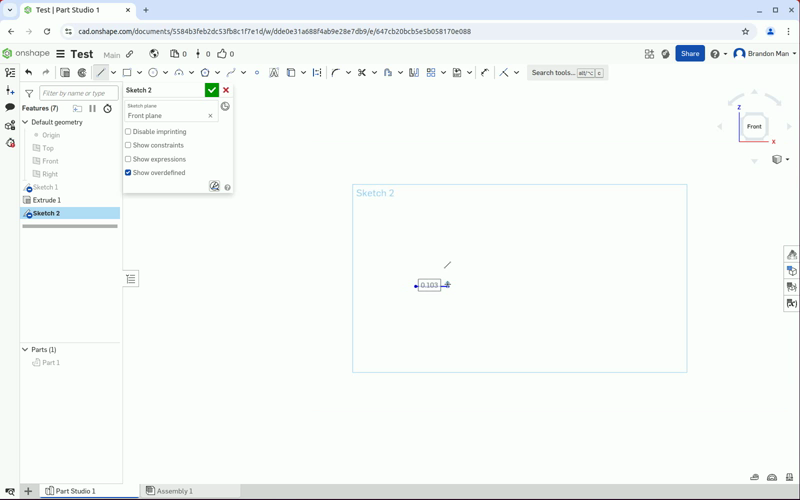
scroll(-6)
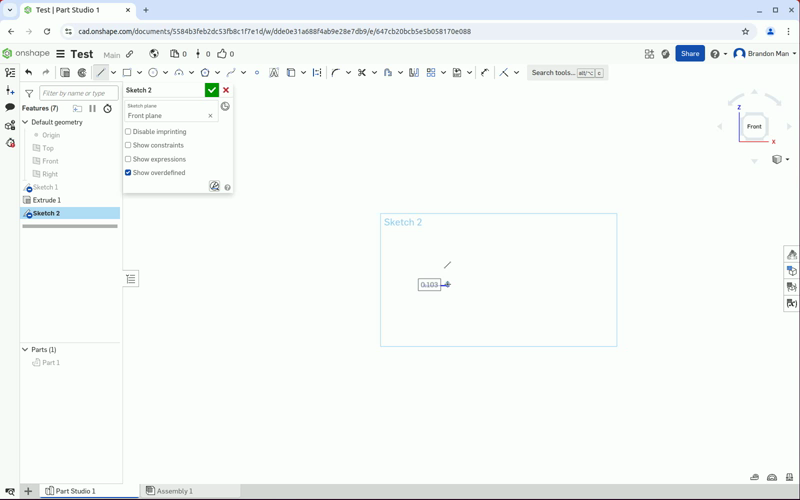
scroll(-6)
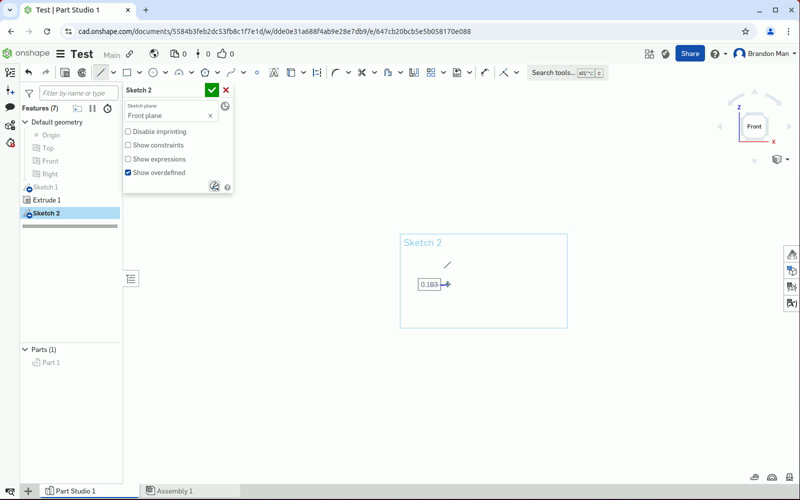
scroll(-6)
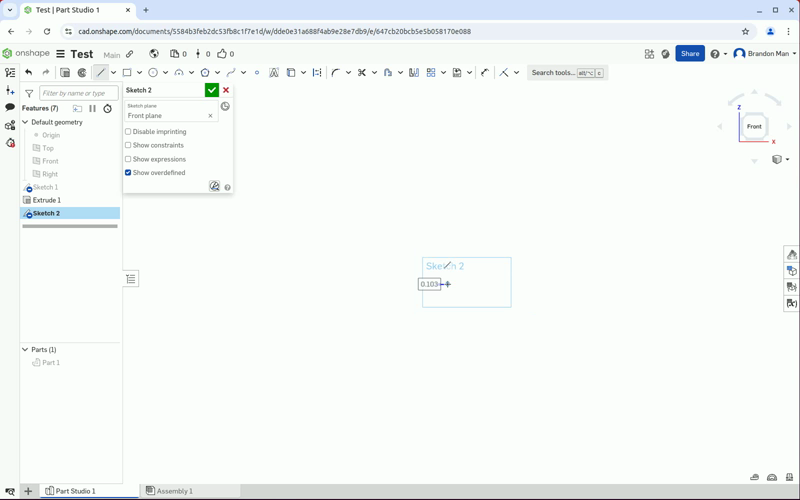
scroll(-6)
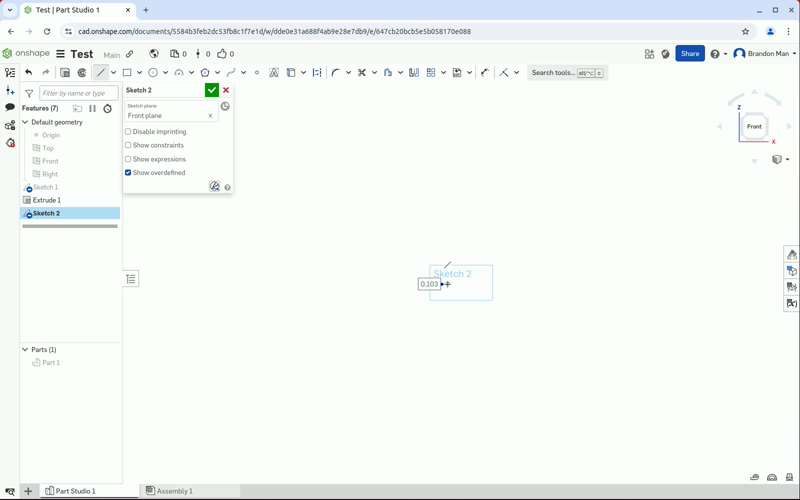
key_up(shift)
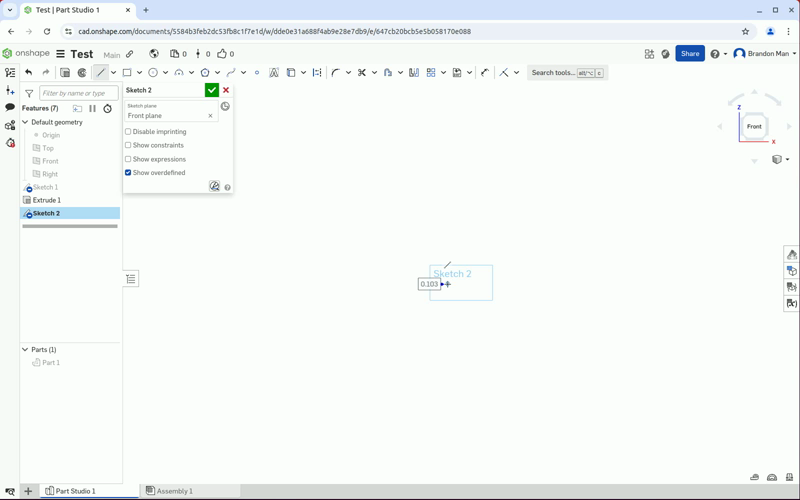
key_down(shift)
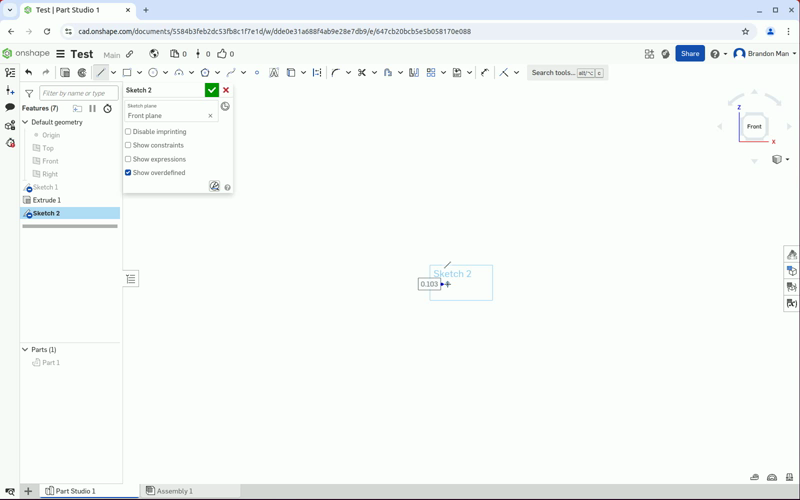
mouse_move(477, 283)
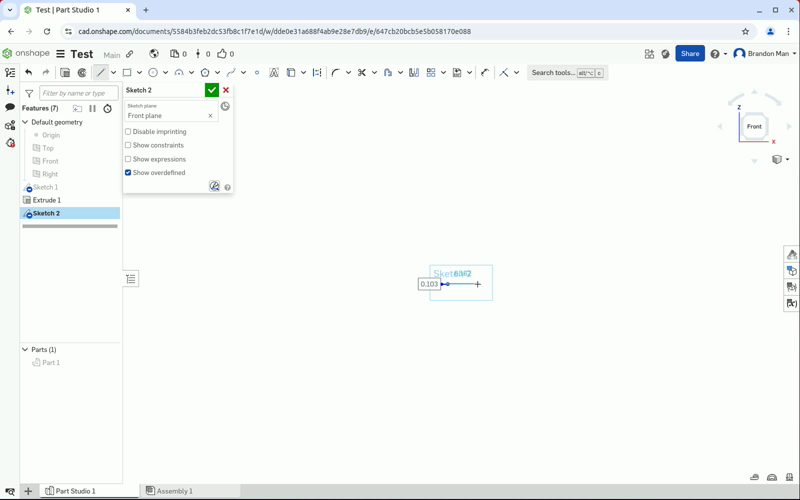
mouse_move(441, 283)
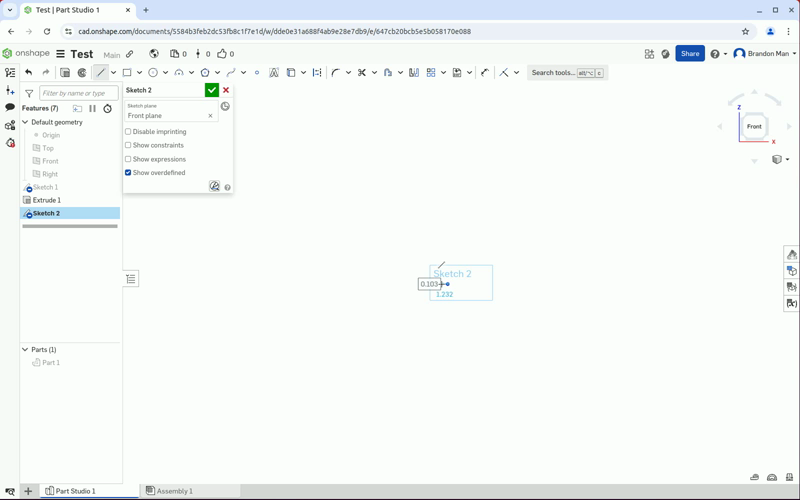
scroll(6)
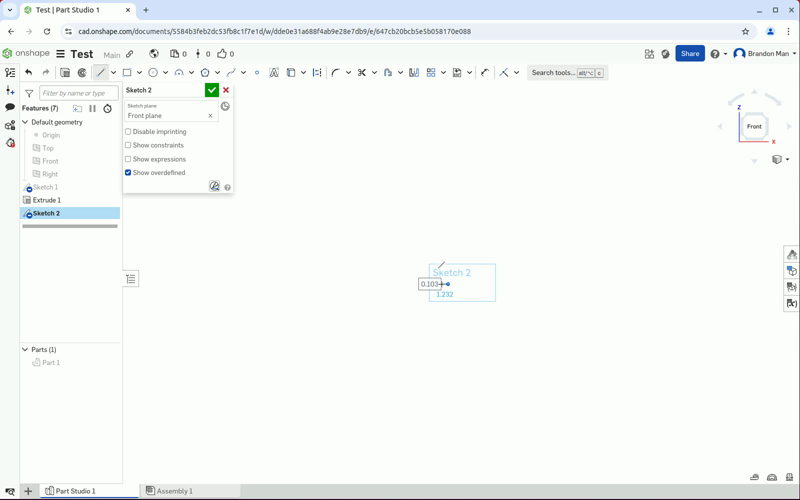
scroll(6)
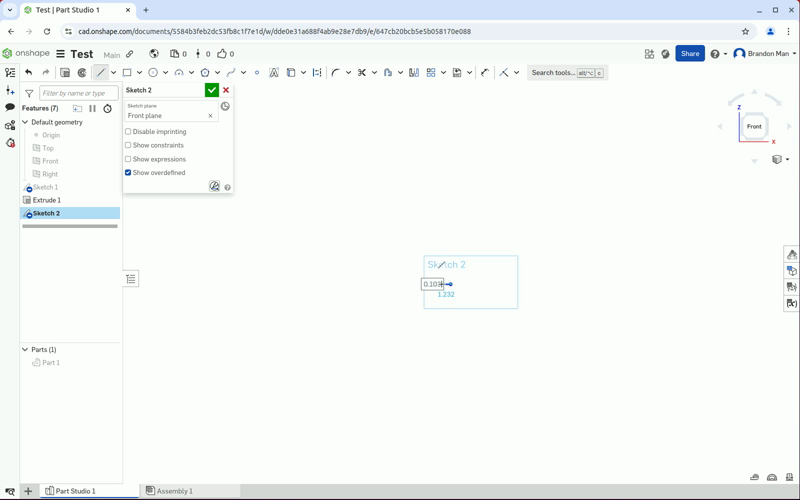
scroll(6)
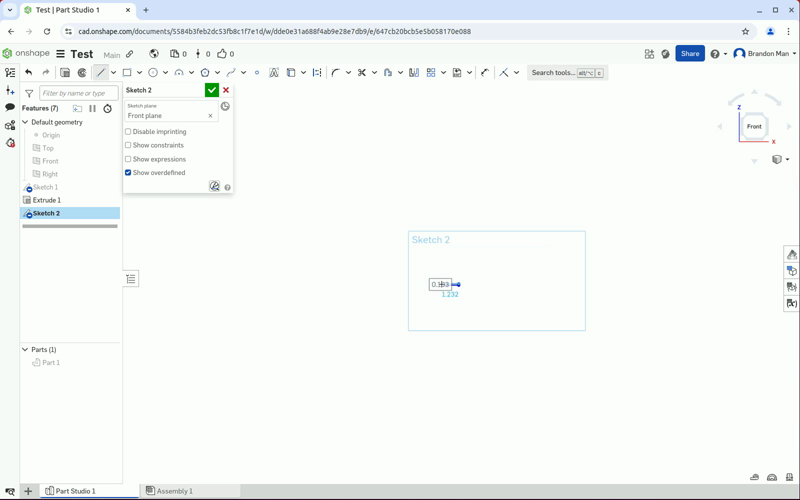
scroll(6)
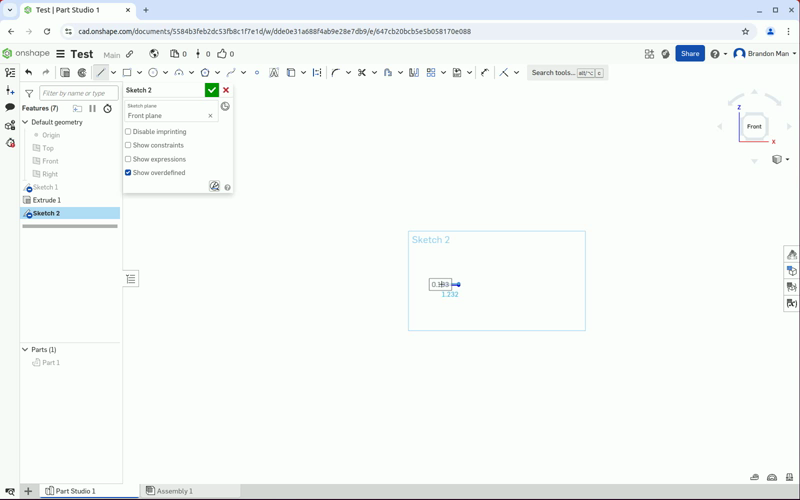
scroll(6)
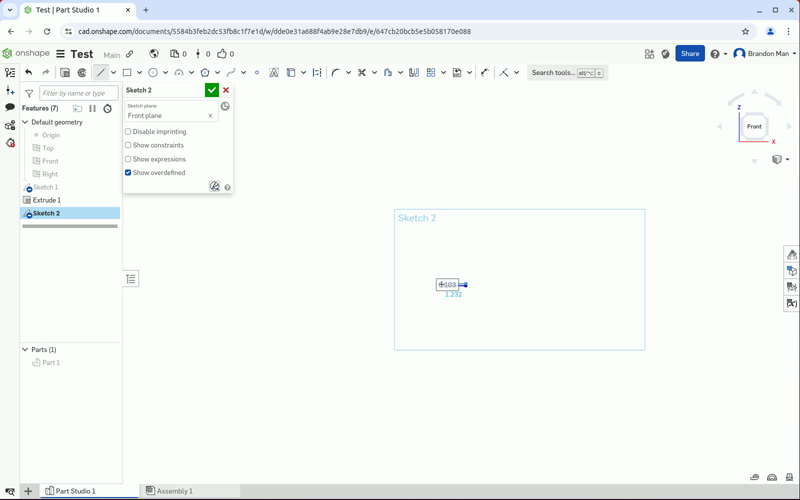
scroll(6)
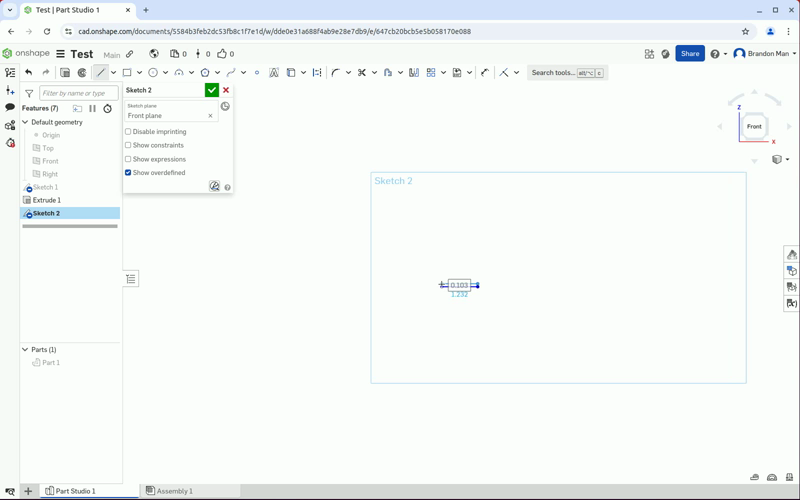
scroll(6)
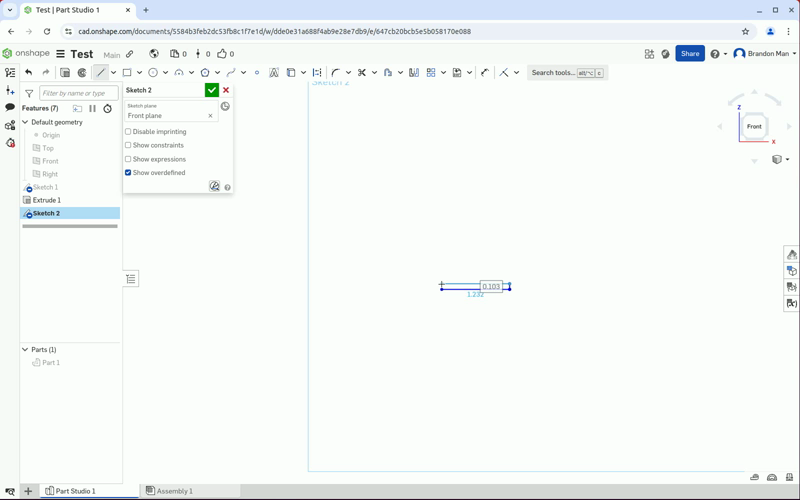
click(441, 283)
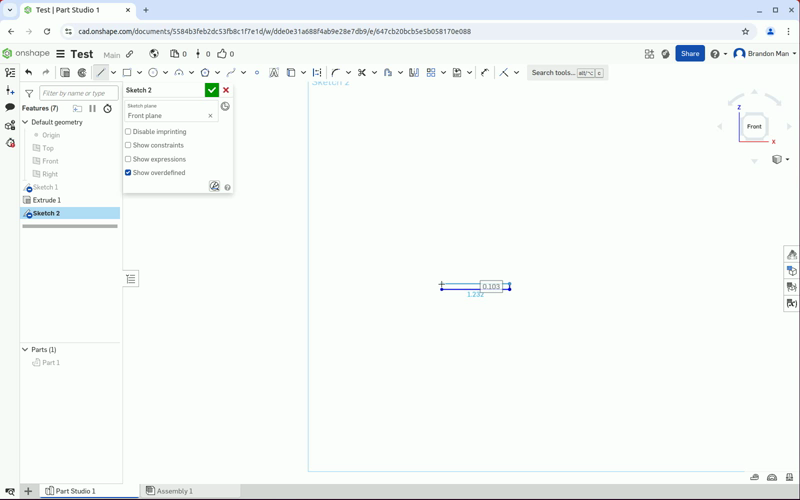
scroll(-6)
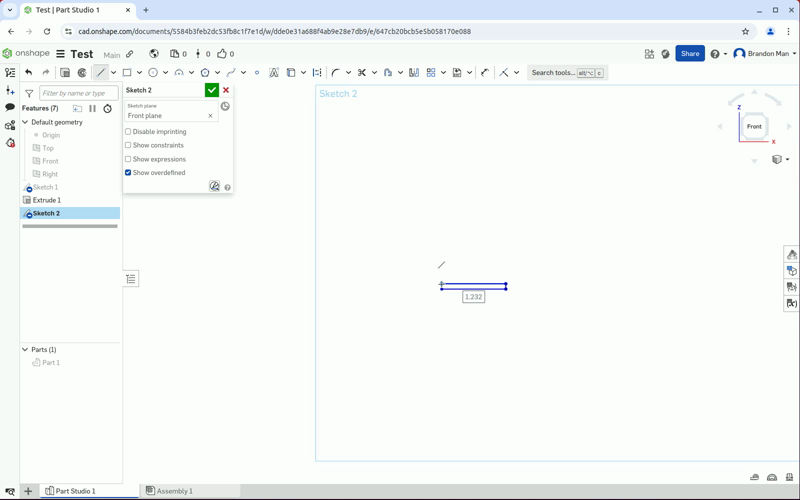
scroll(-6)
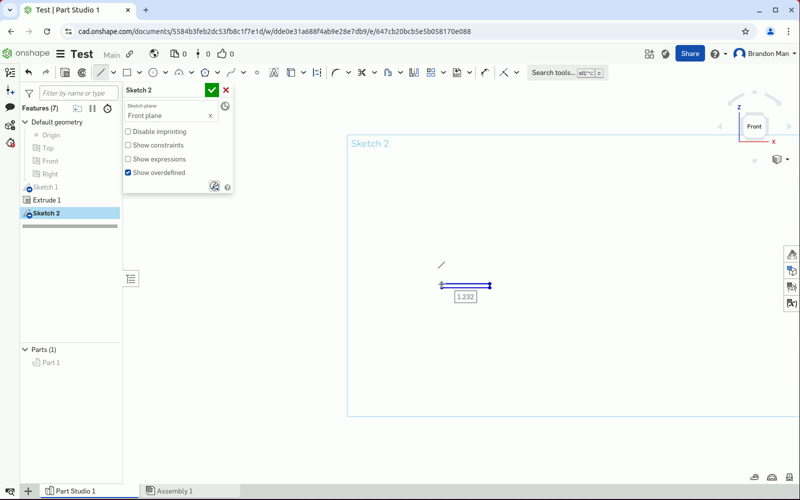
scroll(-6)
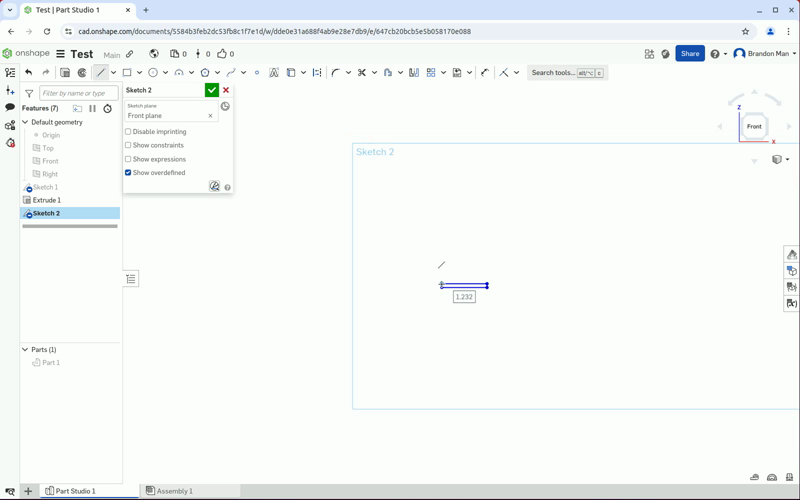
scroll(-6)
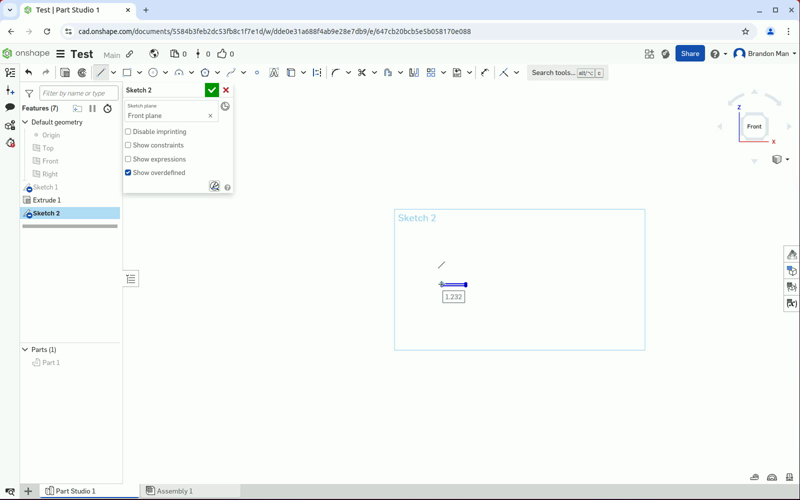
scroll(-6)
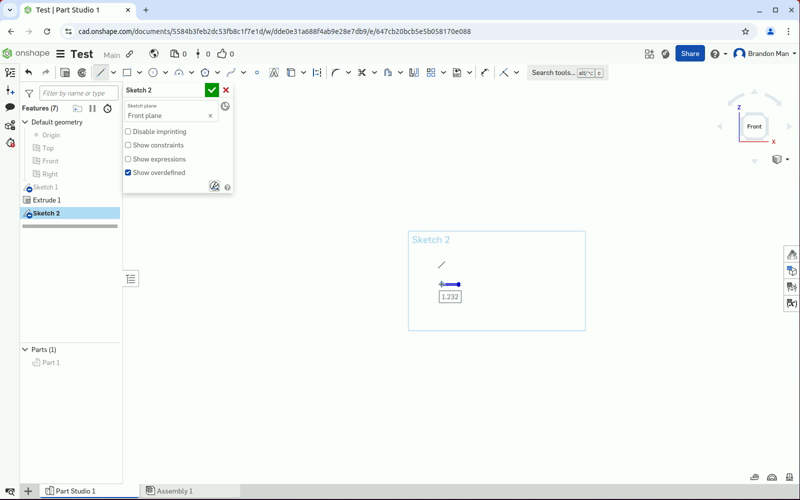
scroll(-6)
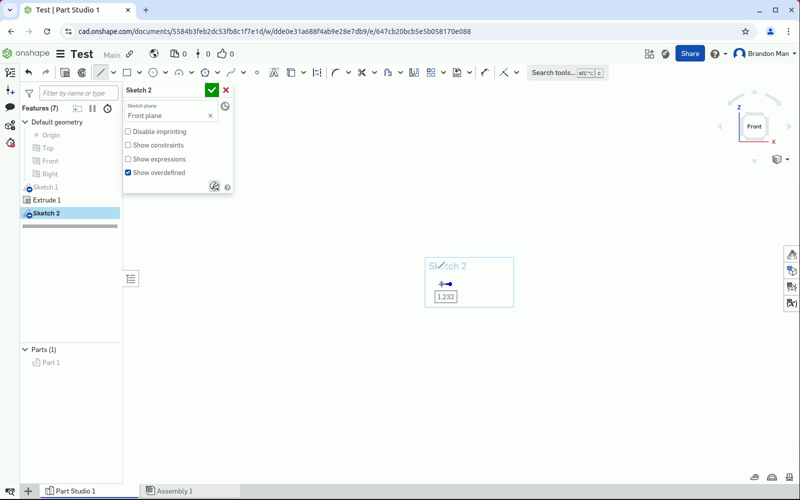
scroll(-6)
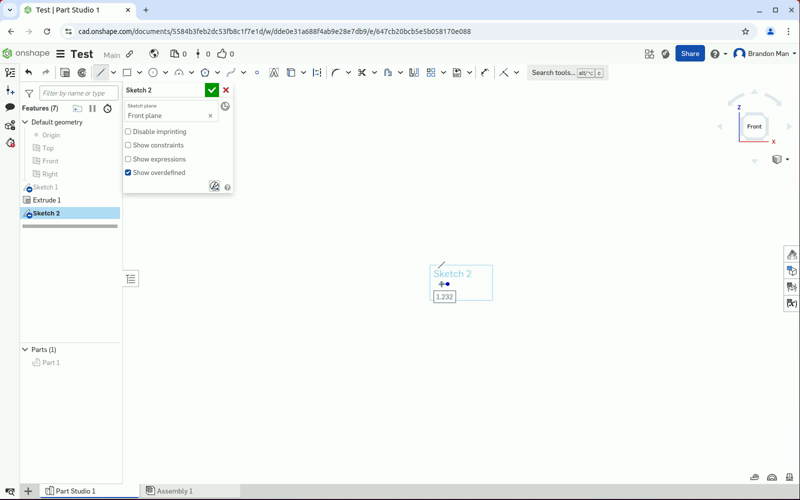
key_up(shift)
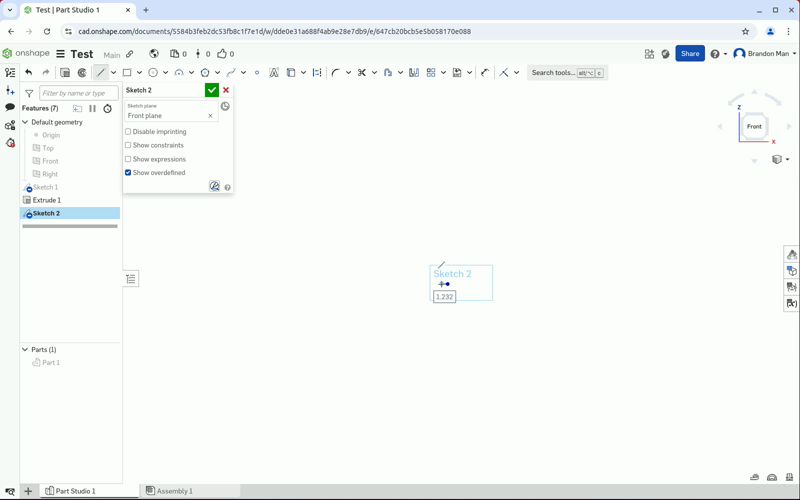
mouse_move(471, 283)
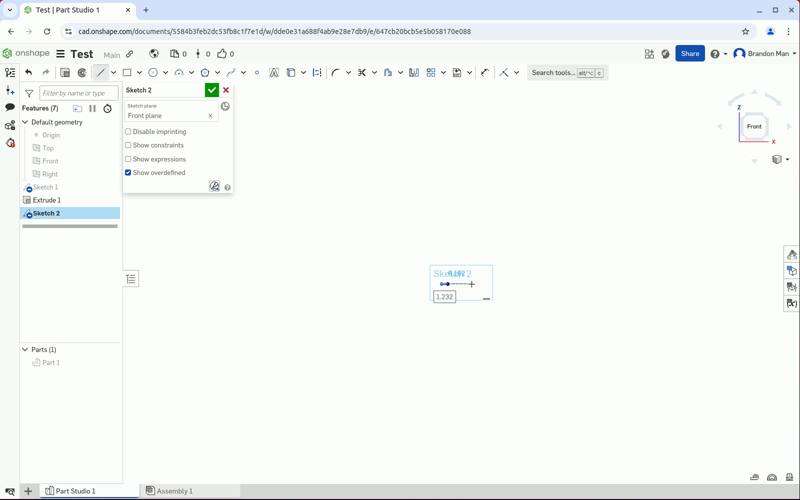
key_down(shift)
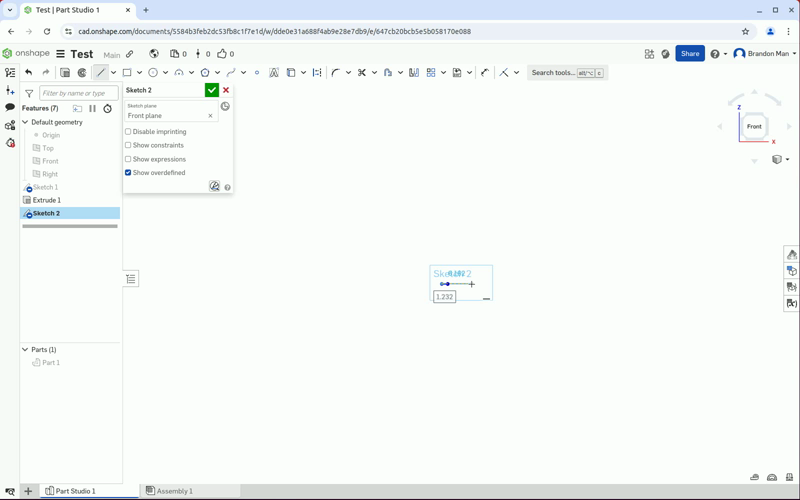
mouse_move(441, 284)
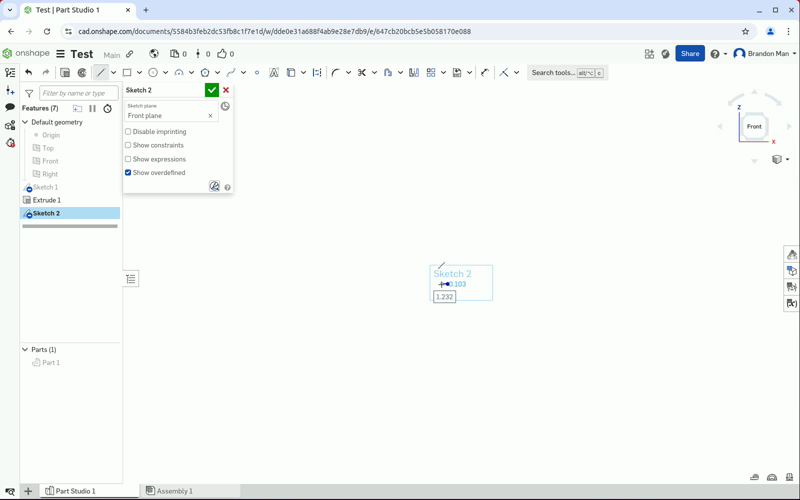
scroll(6)
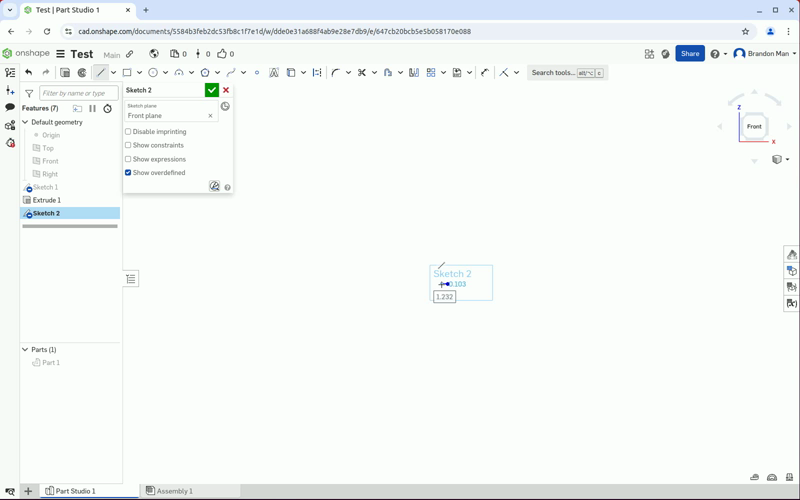
scroll(6)
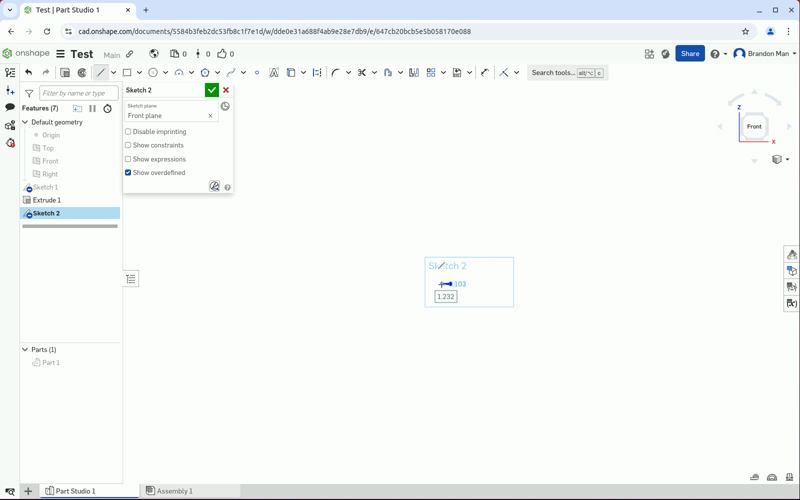
scroll(6)
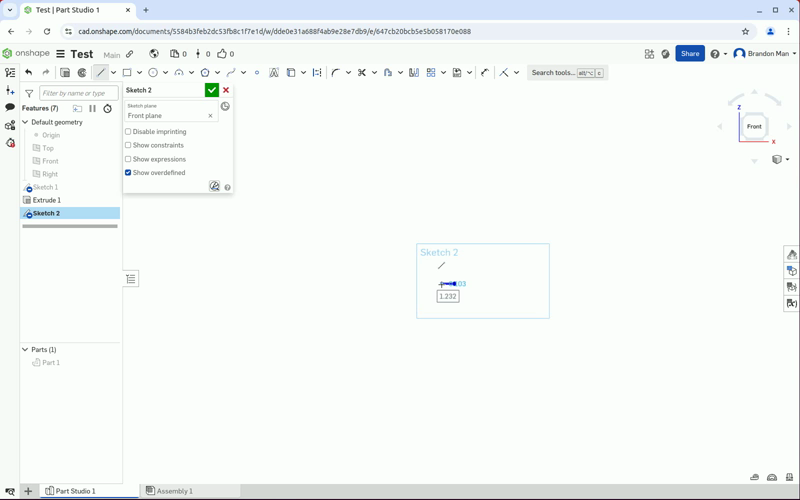
scroll(6)
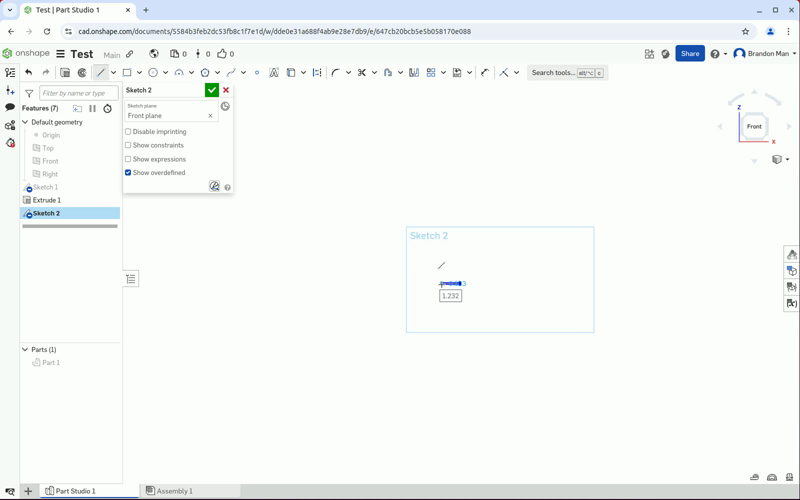
scroll(6)
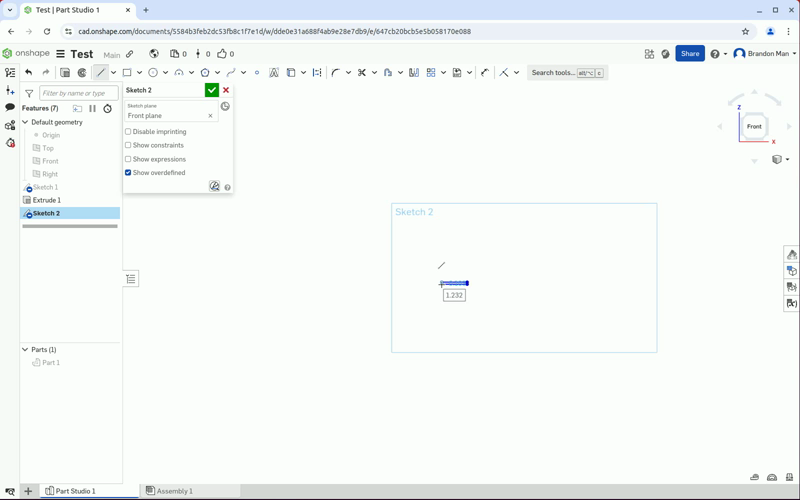
scroll(6)
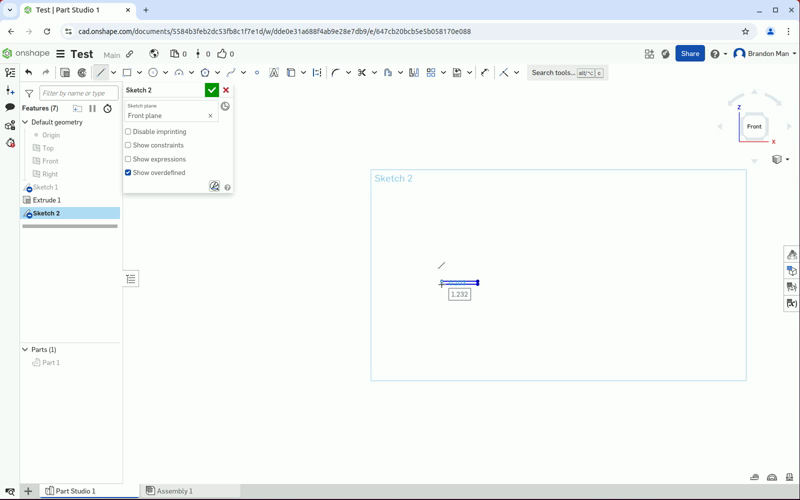
scroll(6)
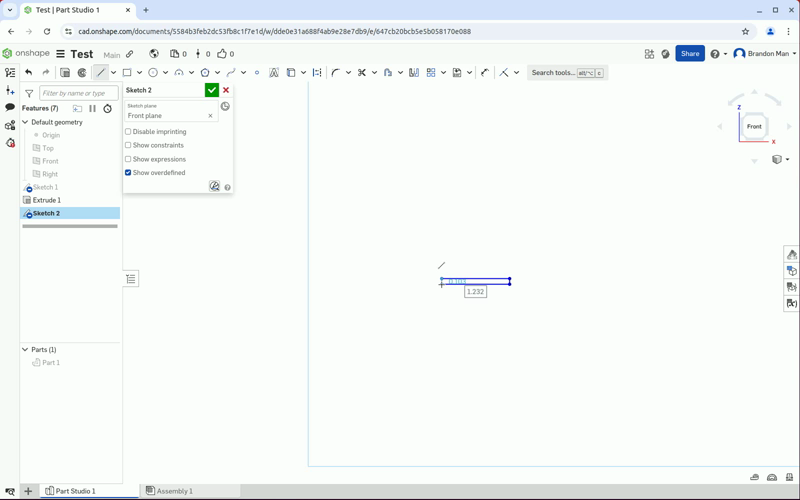
key_up(shift)
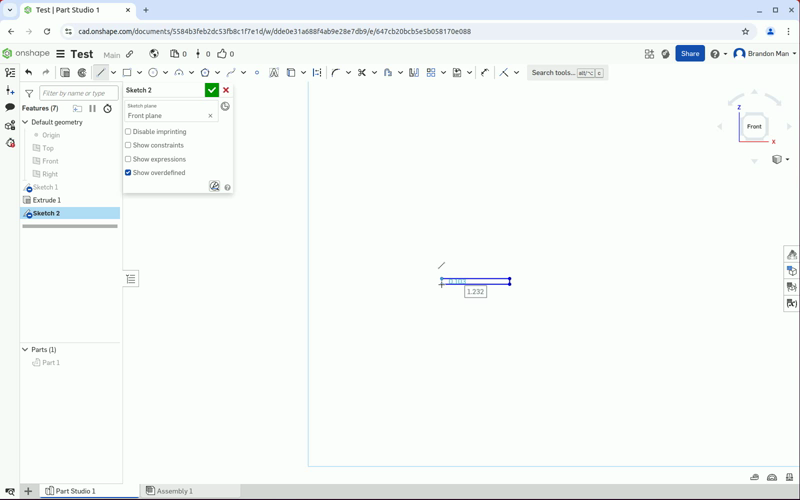
click(441, 284)
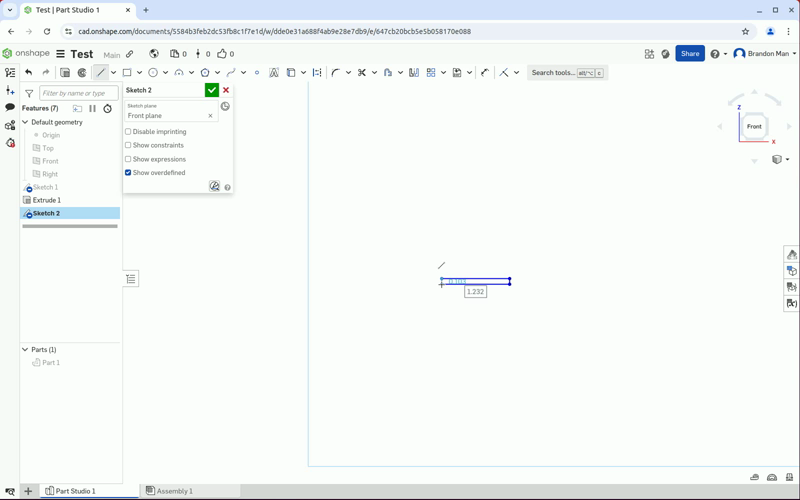
scroll(-6)
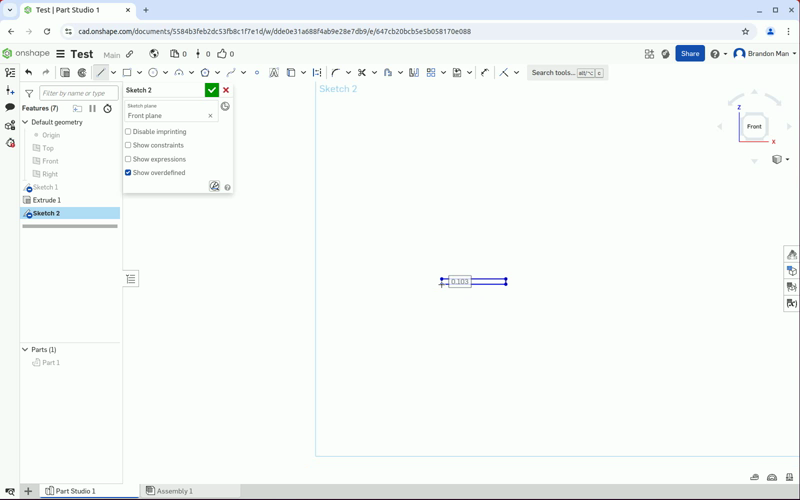
scroll(-6)
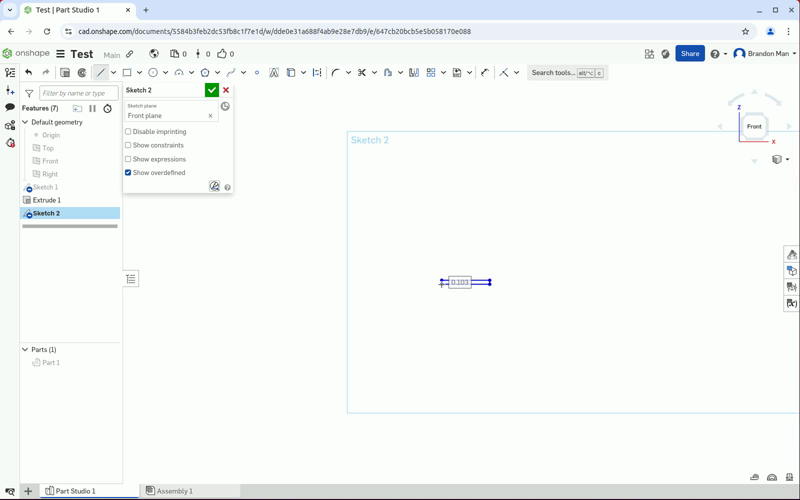
scroll(-6)
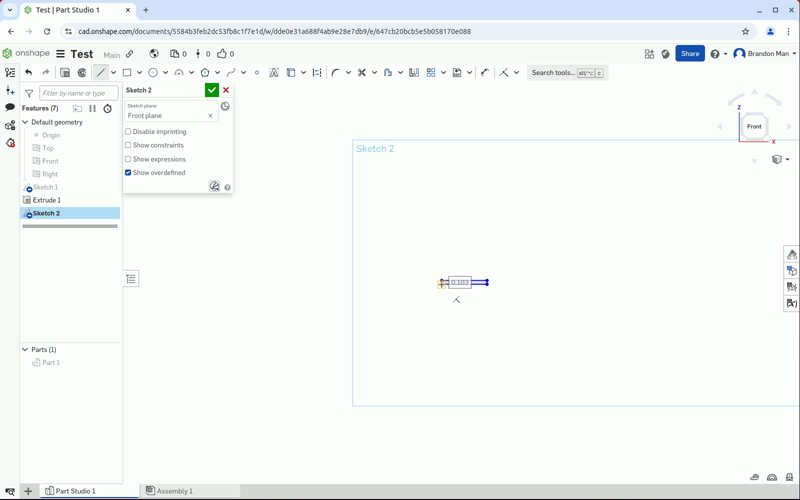
scroll(-6)
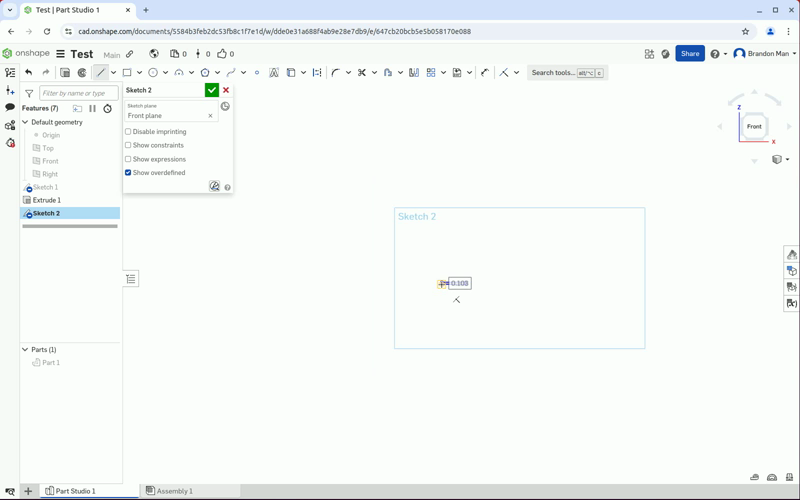
scroll(-6)
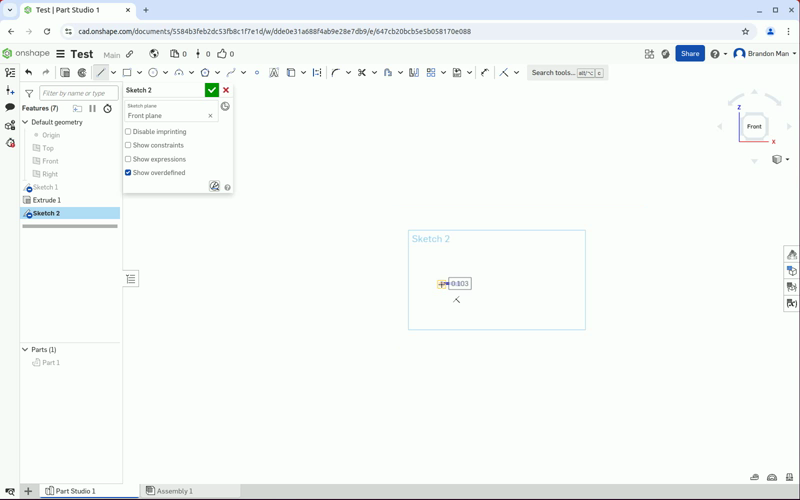
scroll(-6)
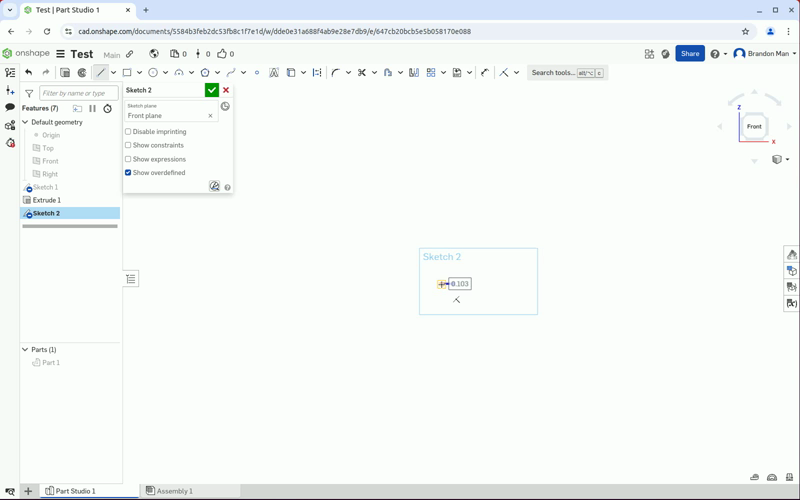
scroll(-6)
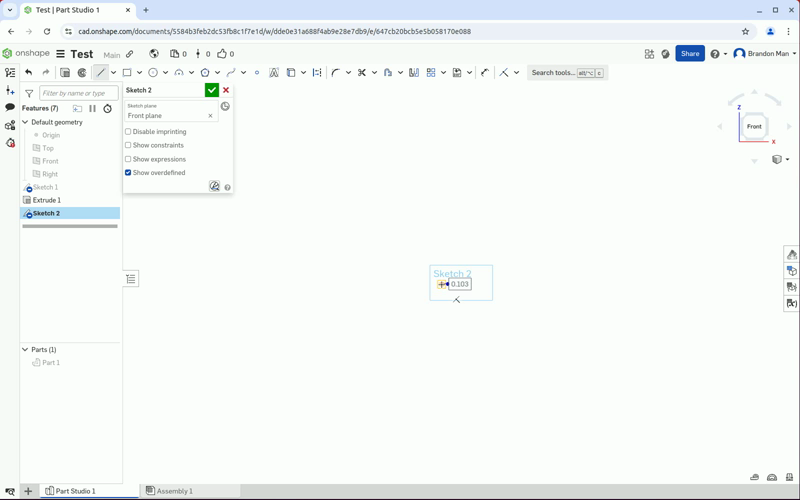
key(esc)
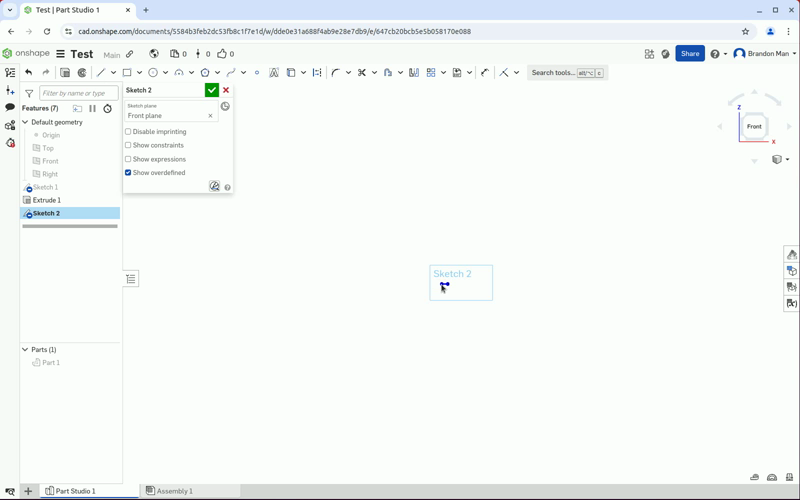
mouse_move(447, 283)
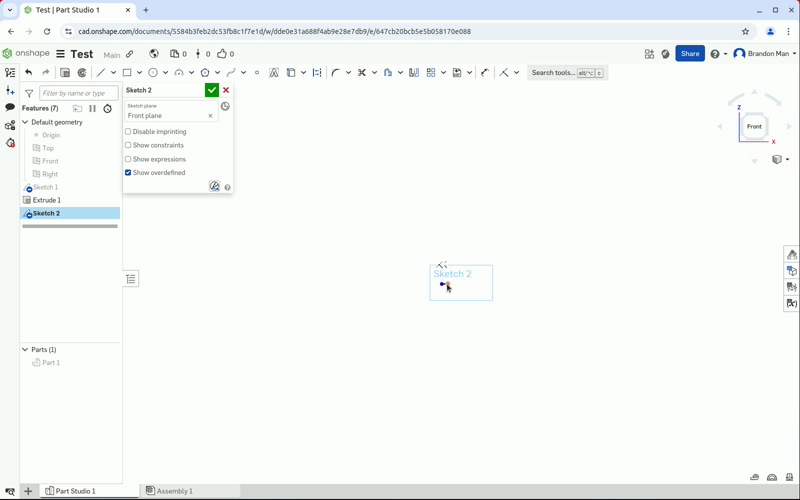
scroll(6)
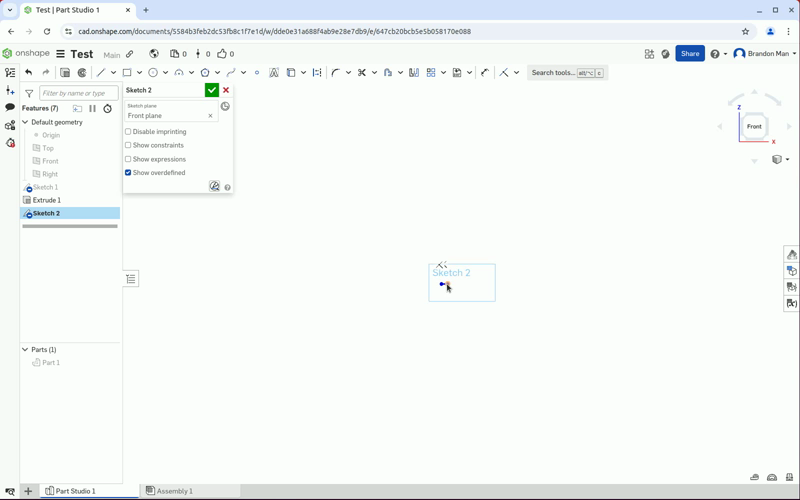
scroll(6)
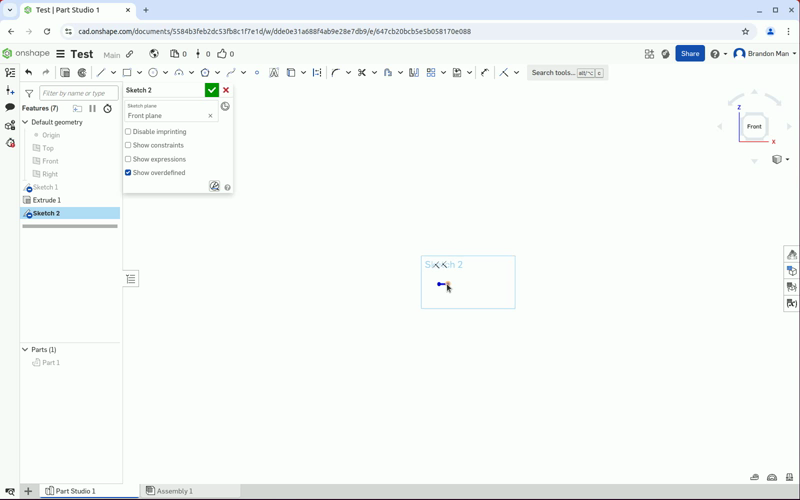
scroll(6)
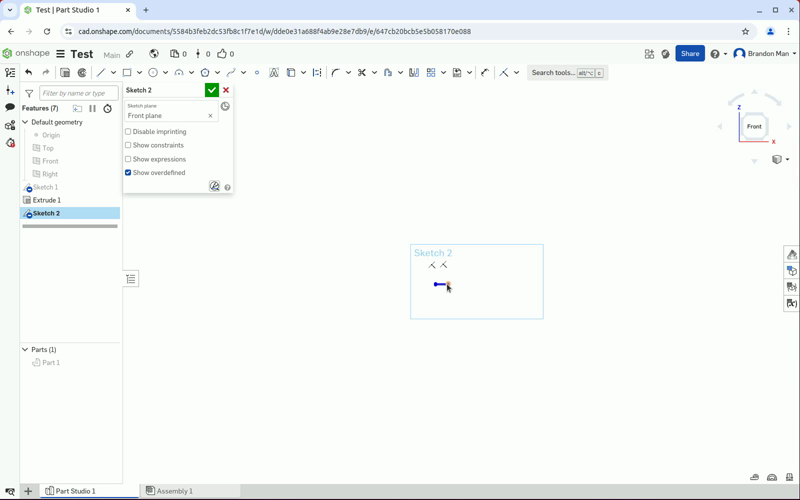
scroll(6)
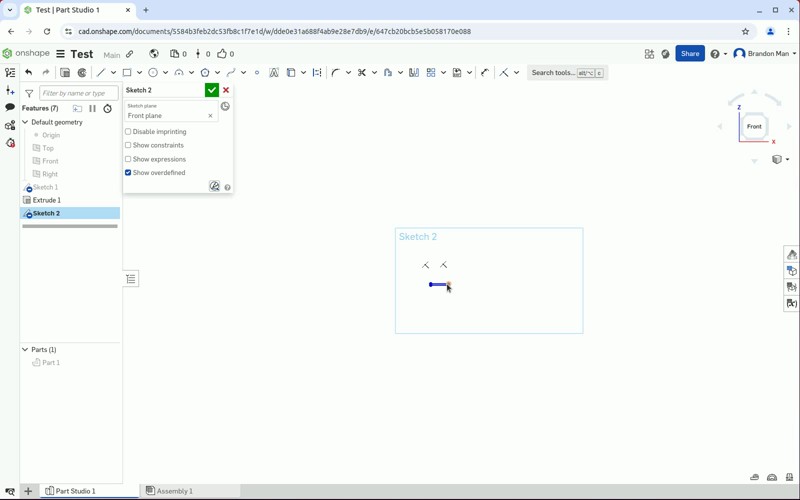
scroll(6)
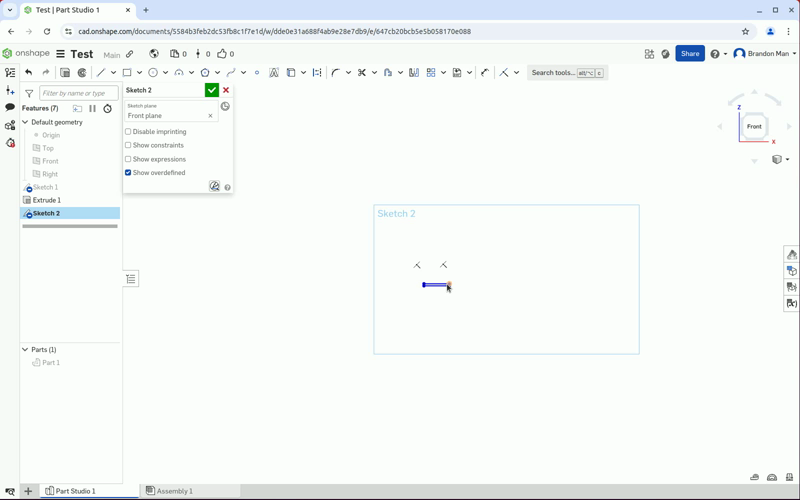
scroll(6)
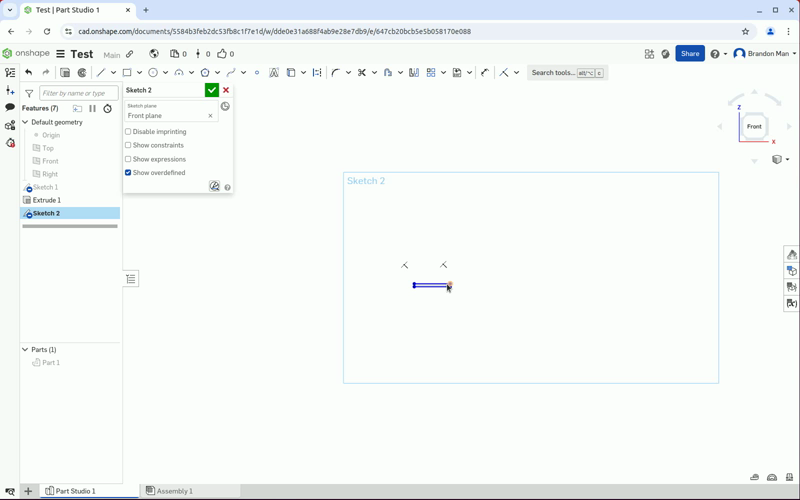
scroll(6)
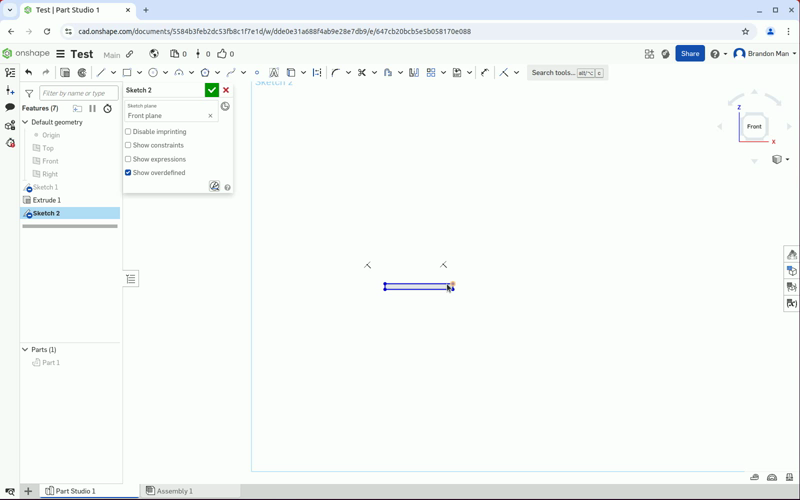
click(447, 283)
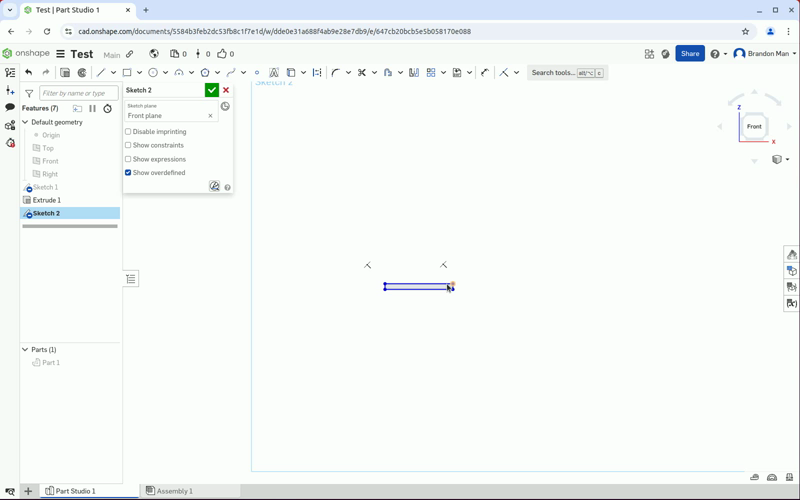
scroll(-6)
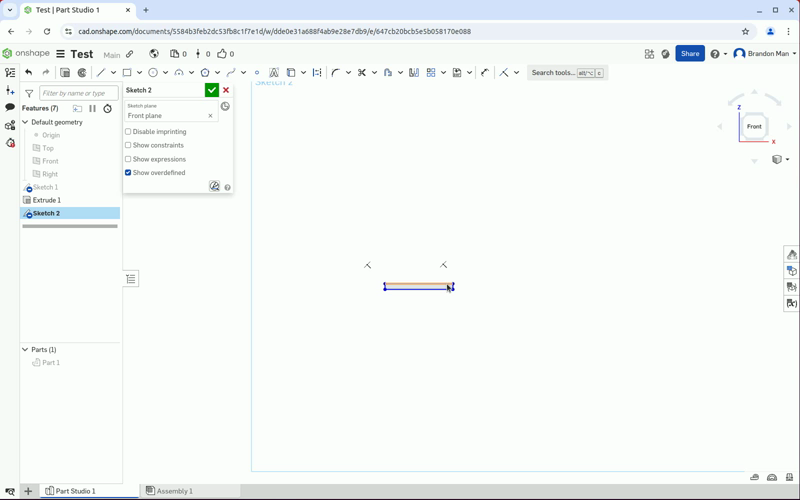
scroll(-6)
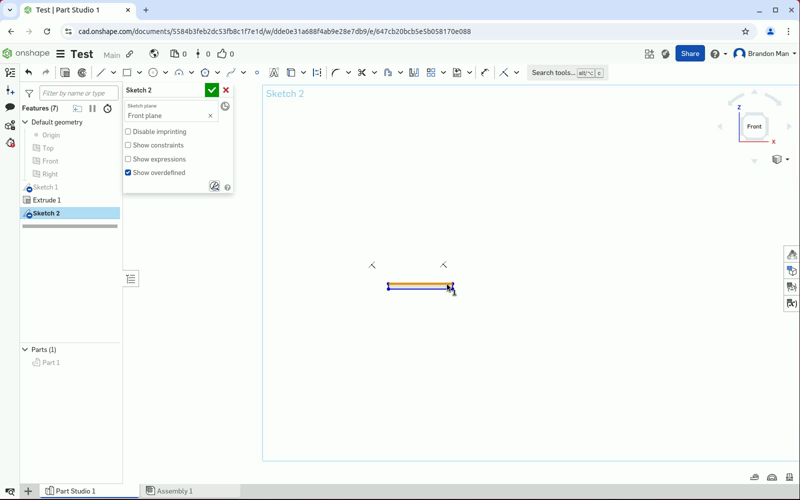
scroll(-6)
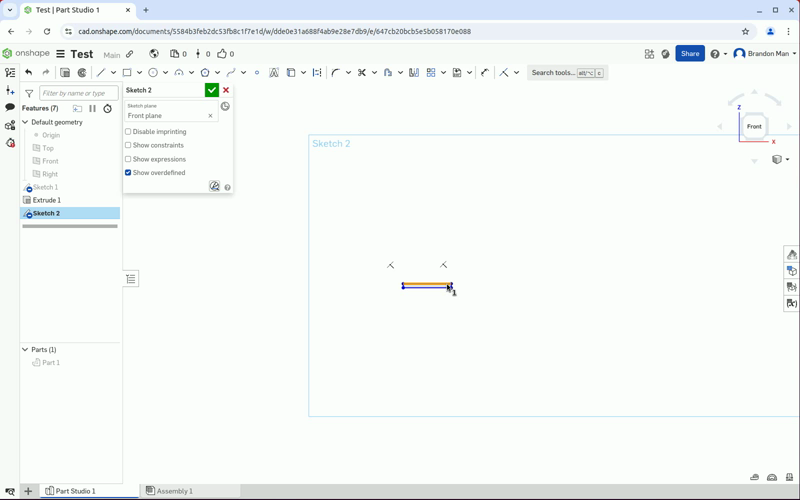
scroll(-6)
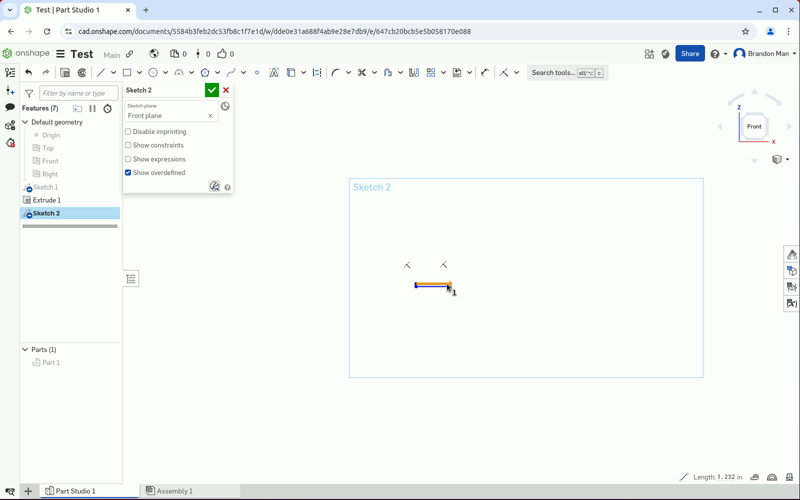
scroll(-6)
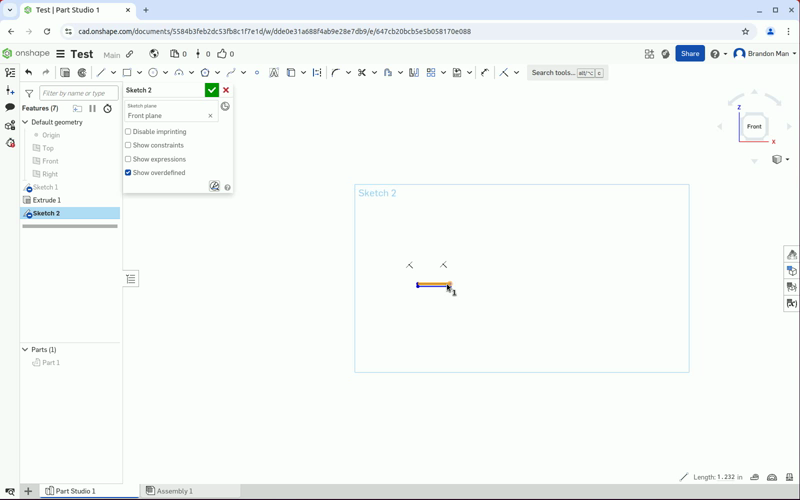
scroll(-6)
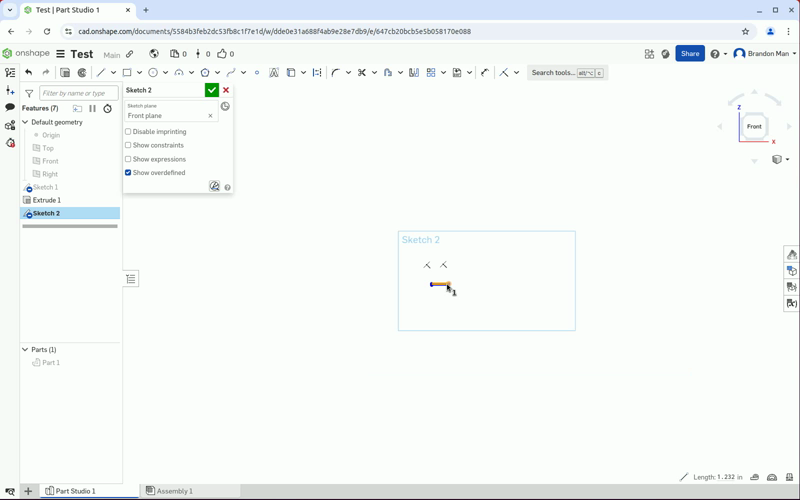
scroll(-6)
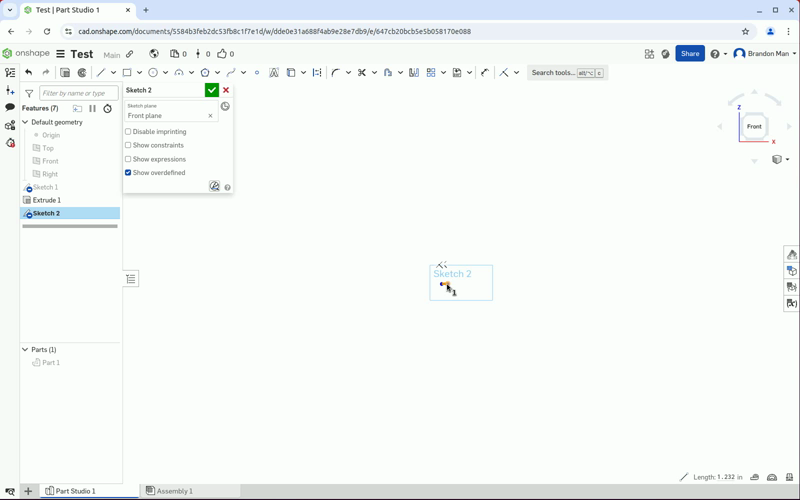
mouse_move(73, 352)
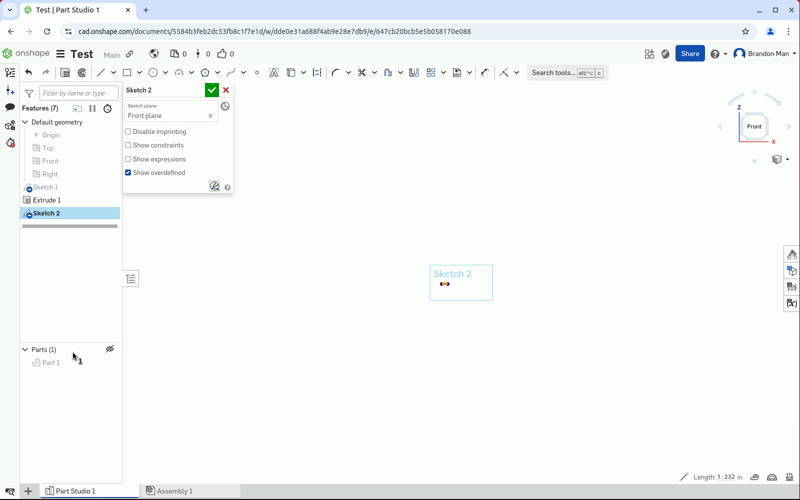
key(shift+y)
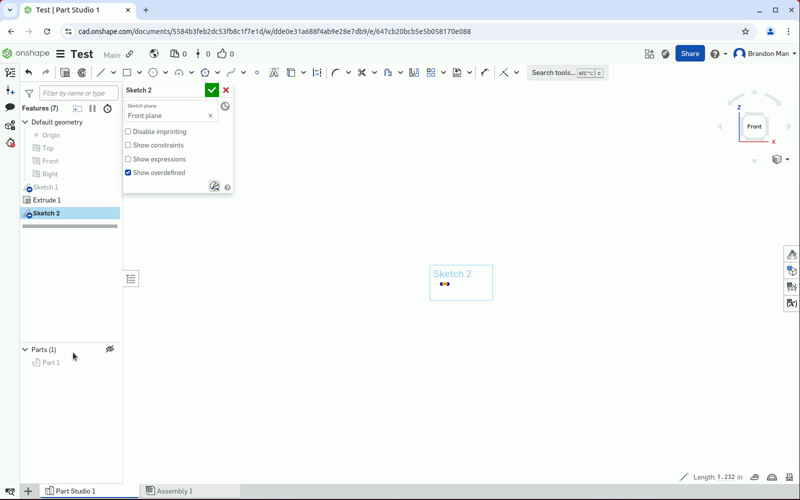
key(shift+e)
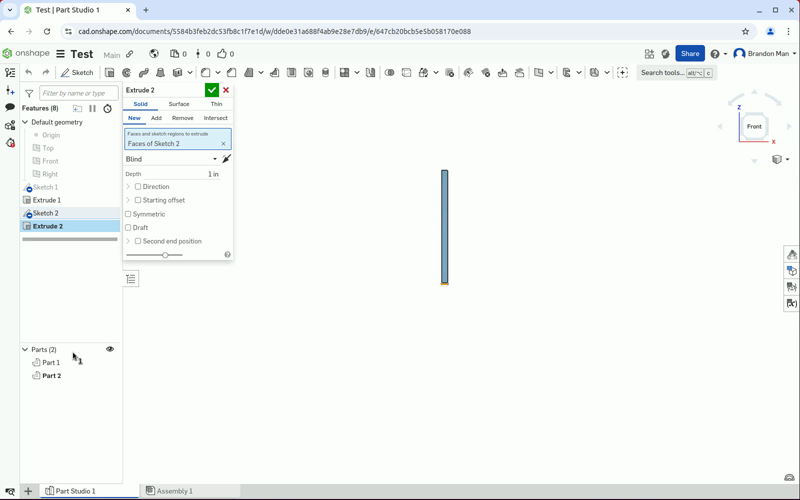
mouse_move(143, 106)
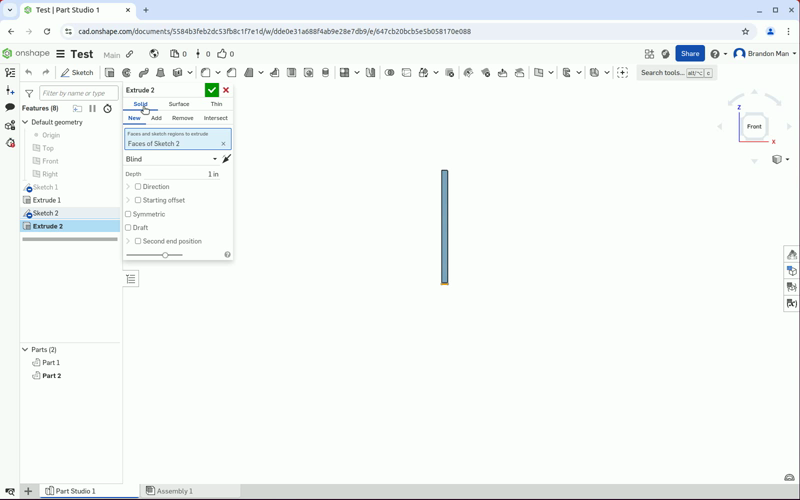
click(143, 106)
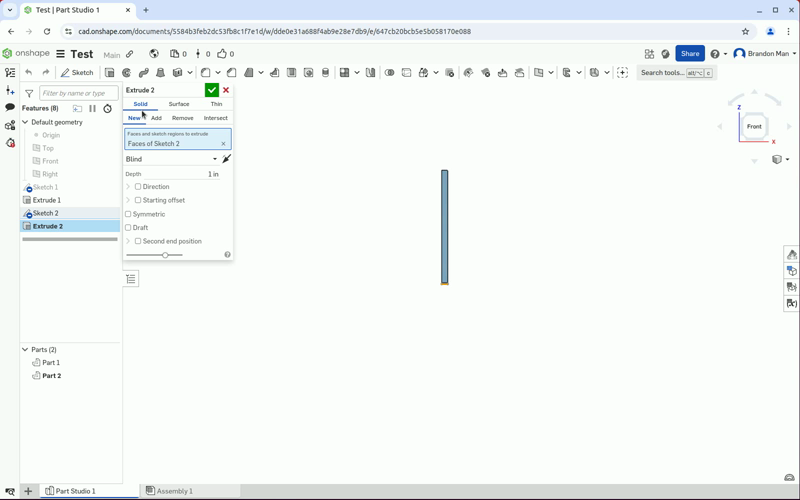
mouse_move(137, 120)
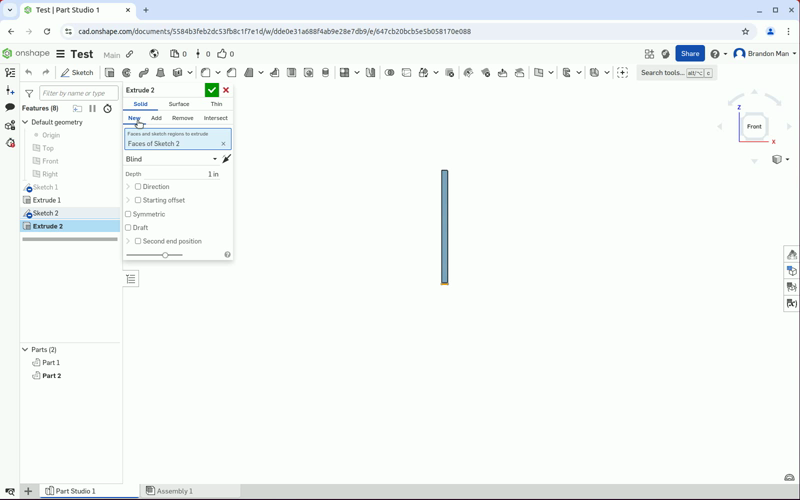
click(137, 120)
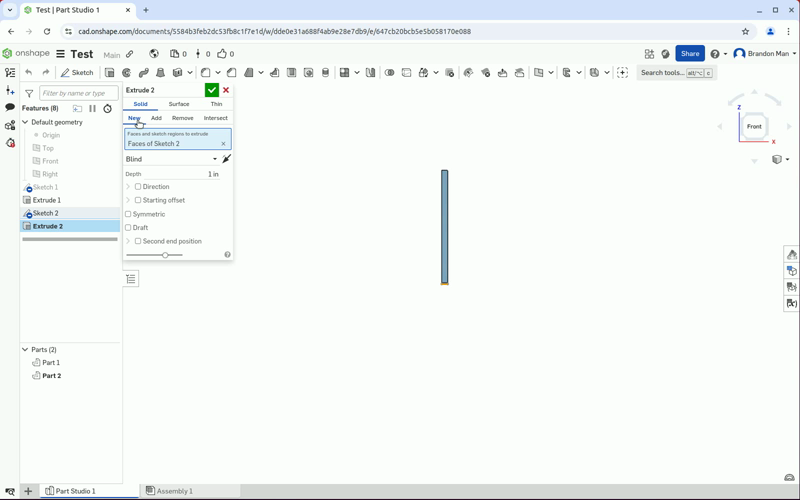
key(tab, 4)
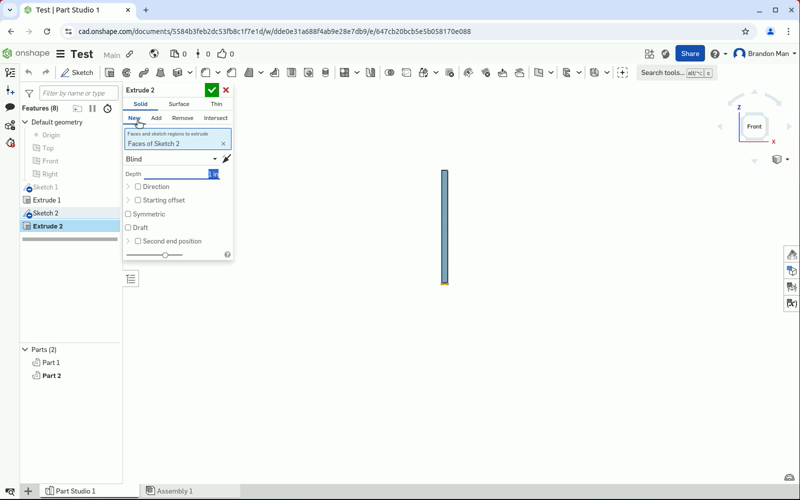
text(-11.554)
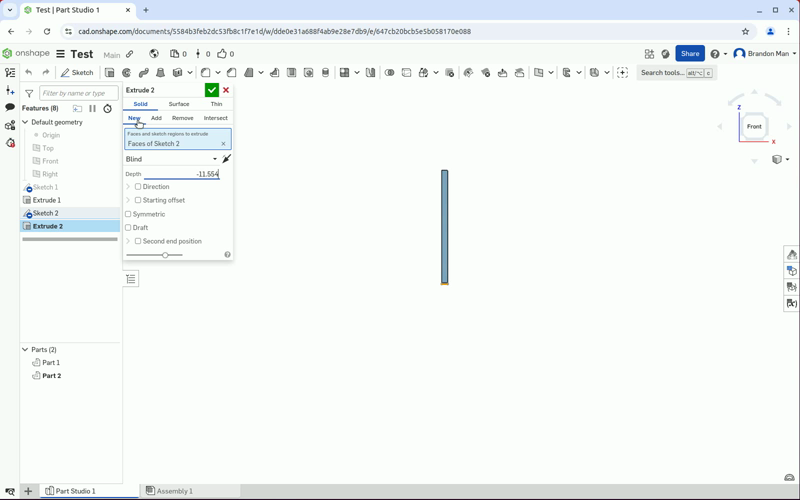
key(enter)
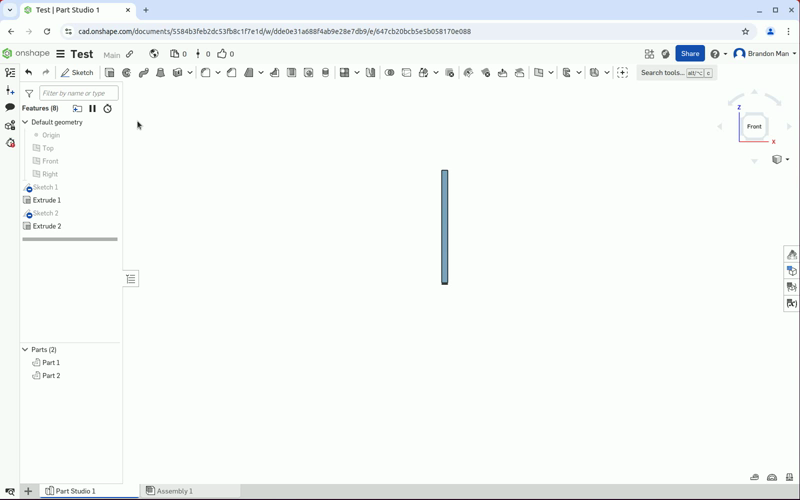
key(shift+h)
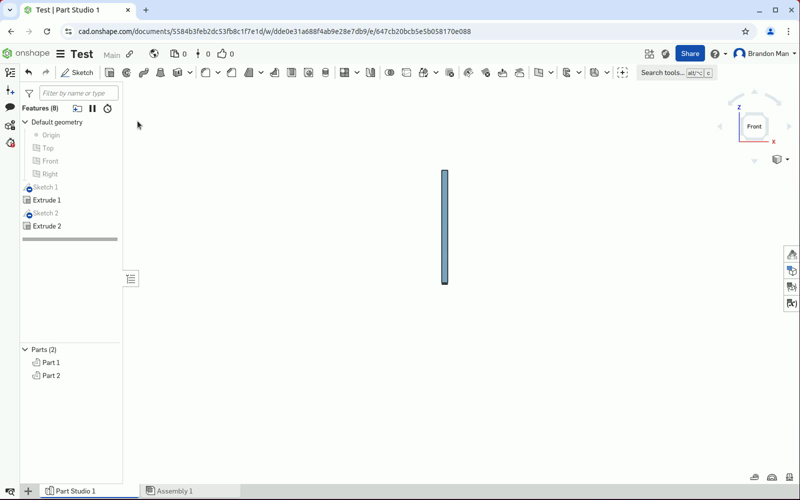
key(shift+h)
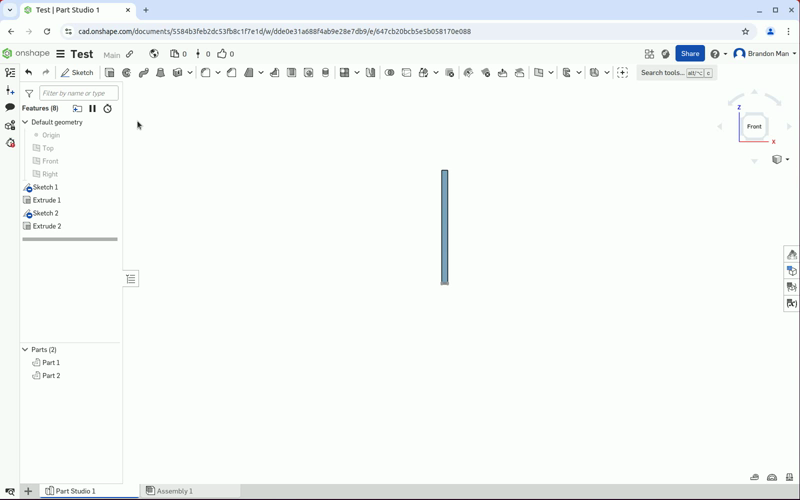
key(shift+7)
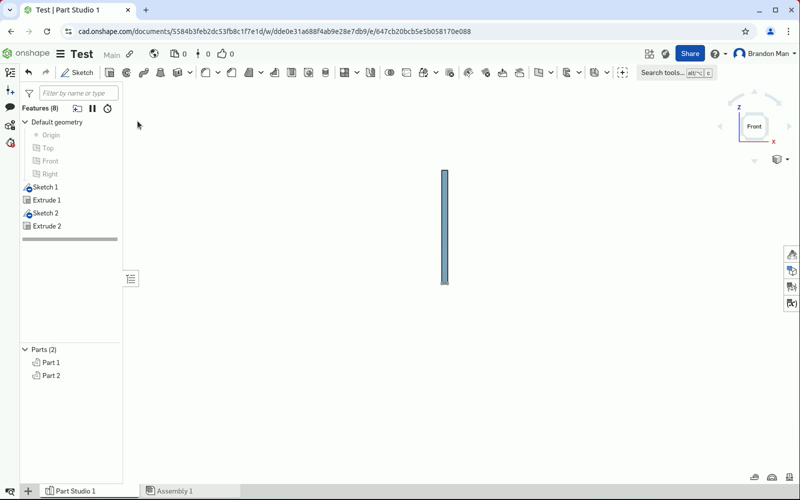
key(left, 2)
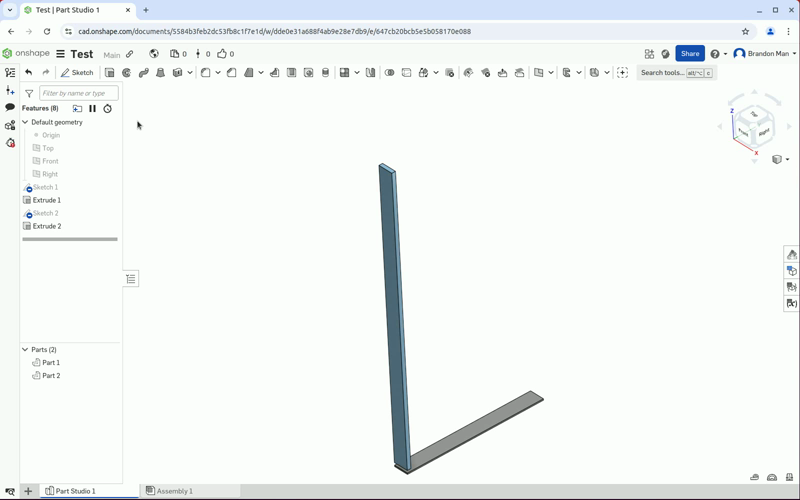
key(down, 2)
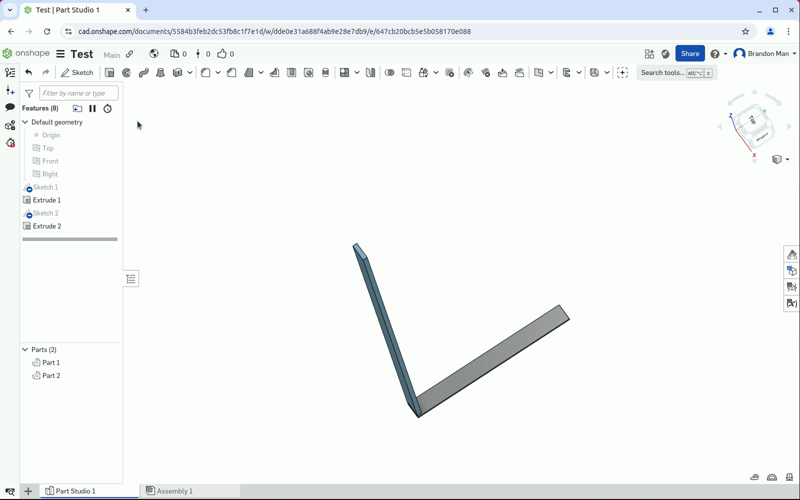
key(up, 2)
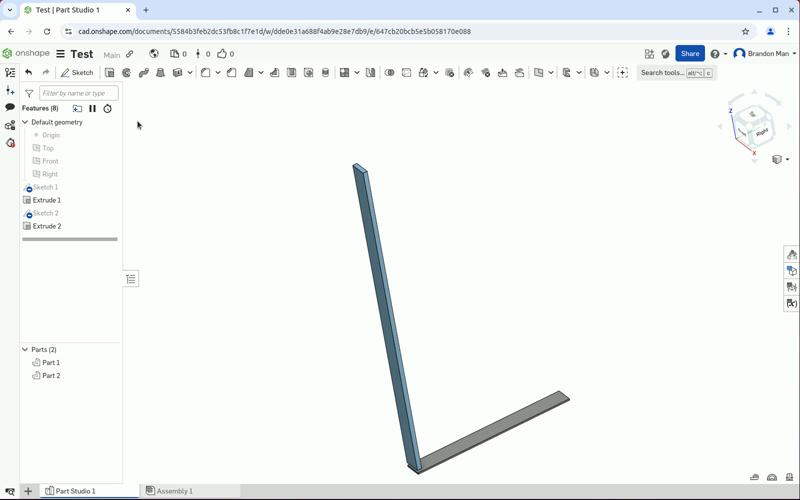
key(right, 2)
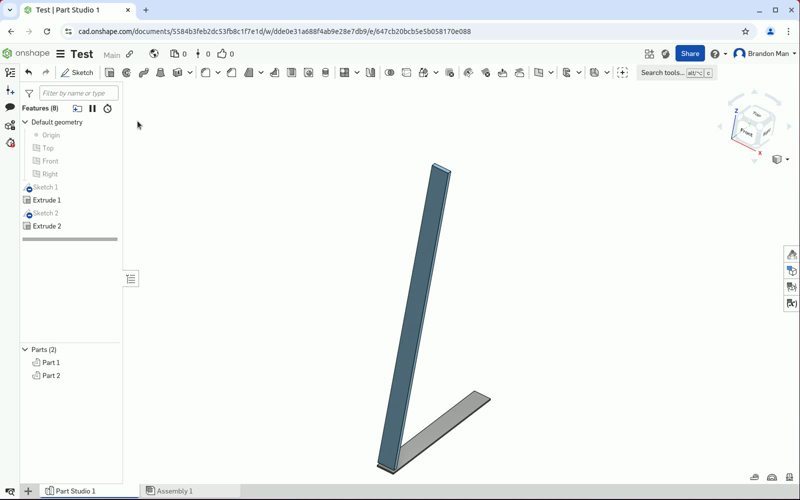
mouse_move(73, 189)
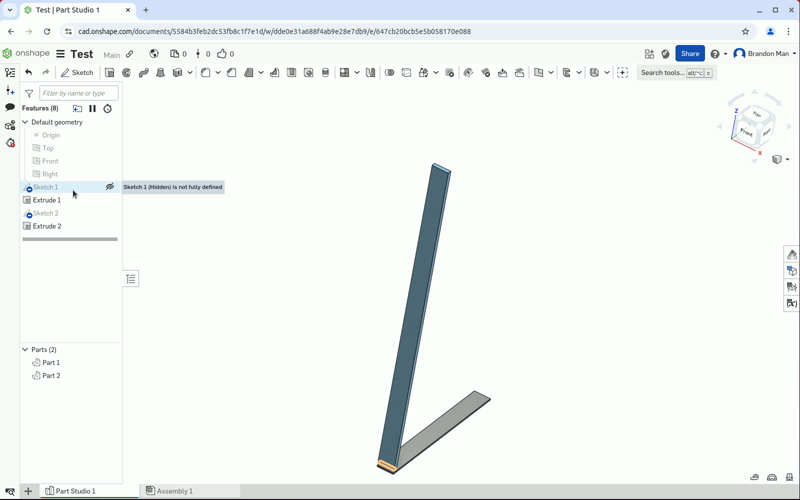
click(73, 189)